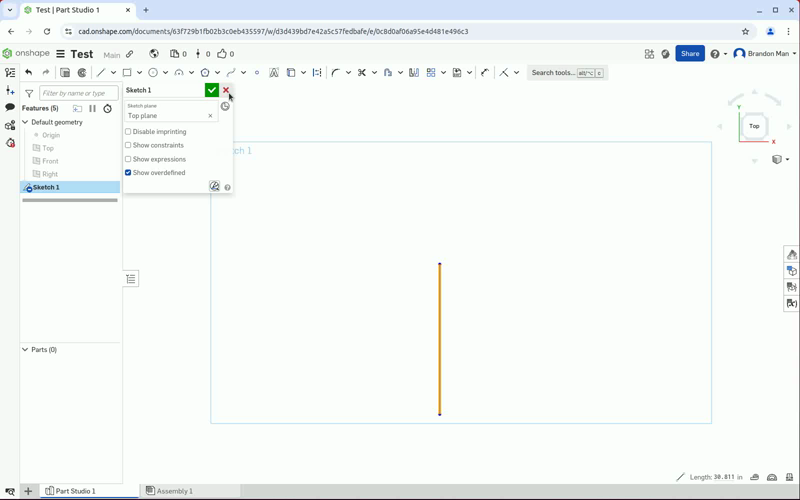
key(shift+h)
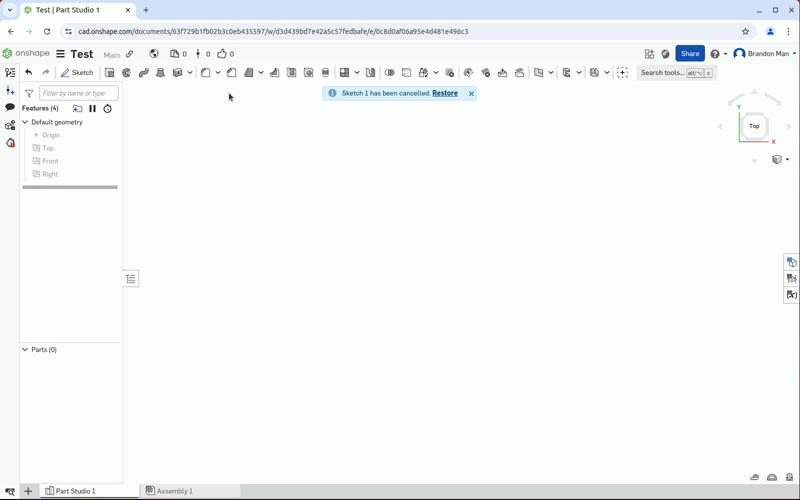
mouse_move(73, 352)
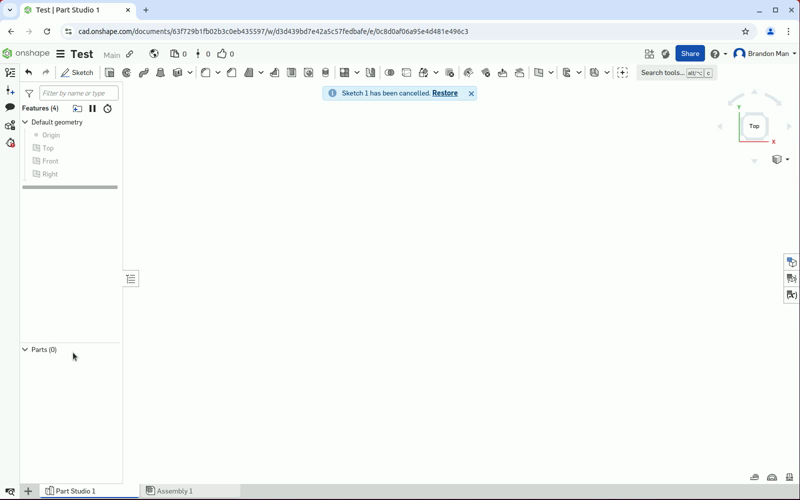
key(y)
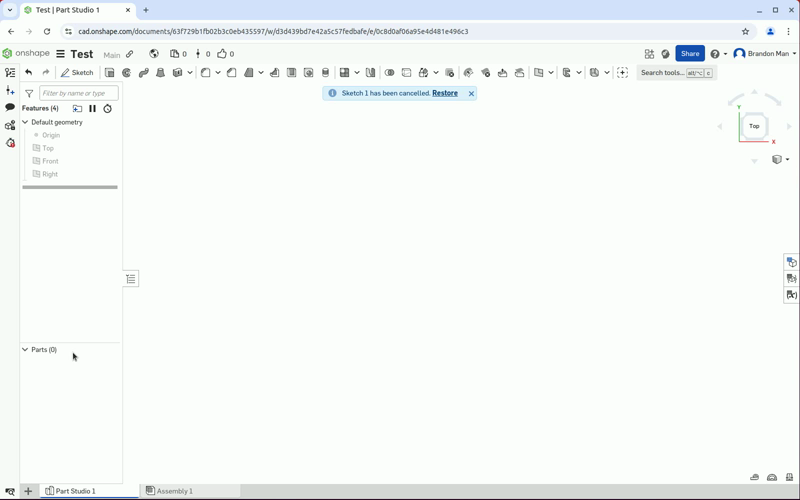
key(shift+p)
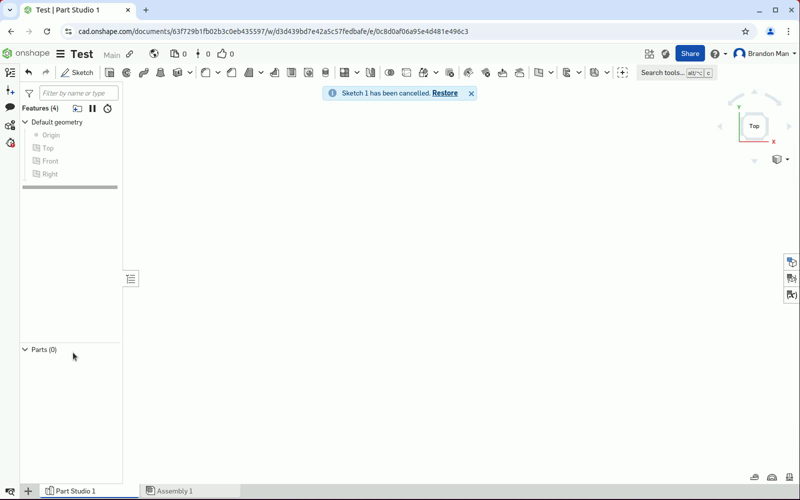
key(space)
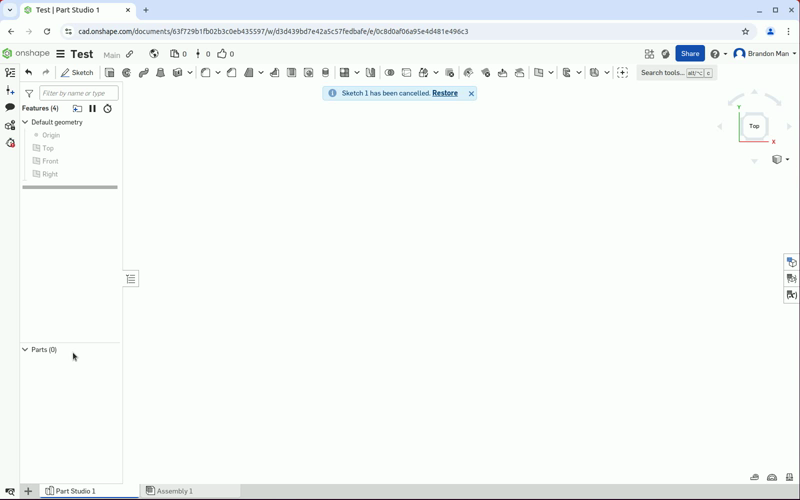
key_down(shift)
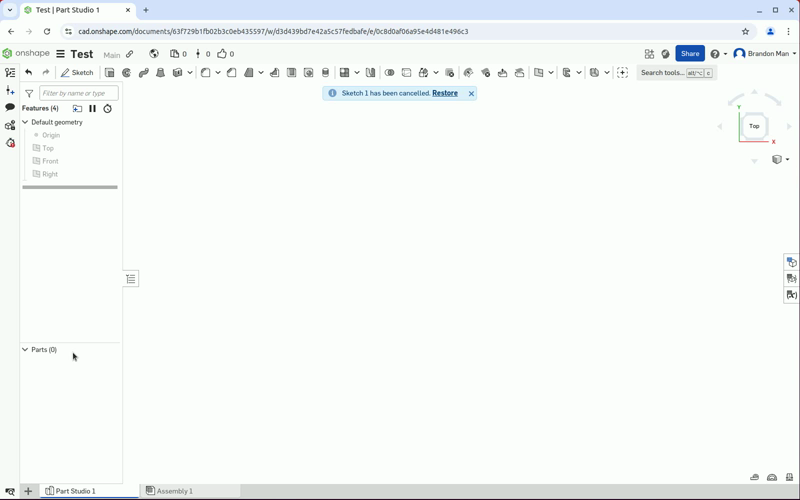
key(up)
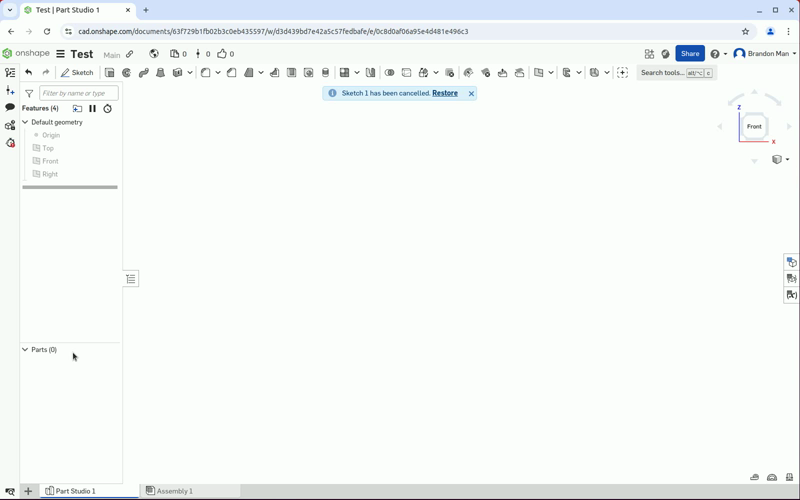
key_up(shift)
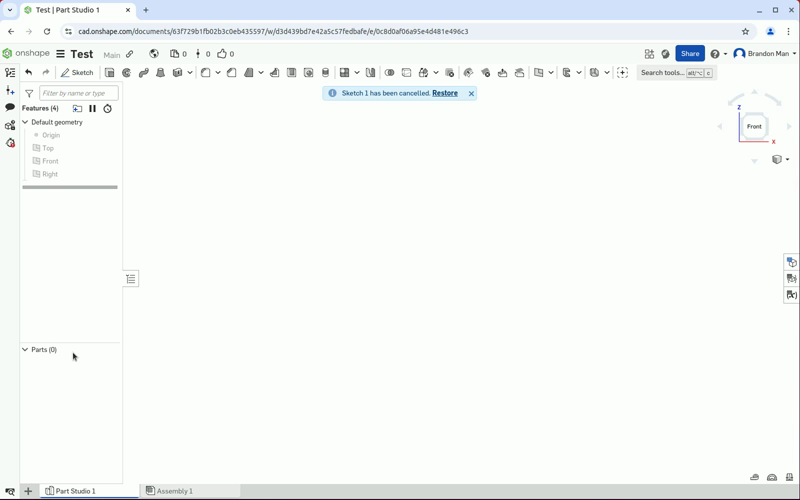
mouse_move(73, 352)
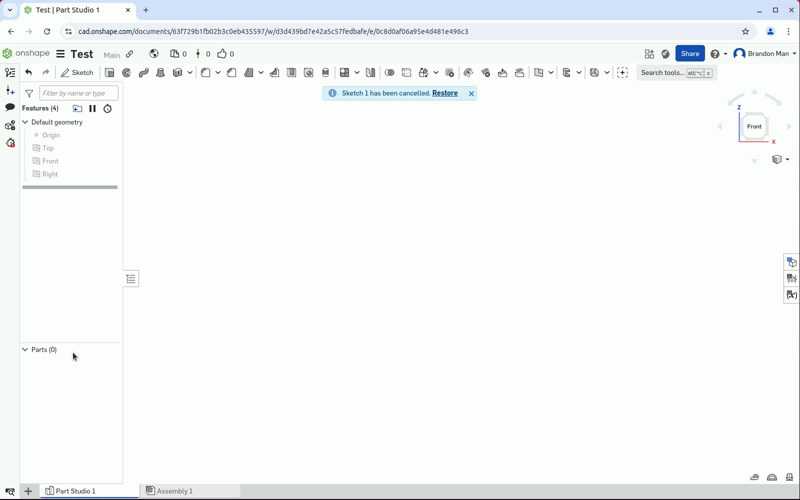
key(shift+y)
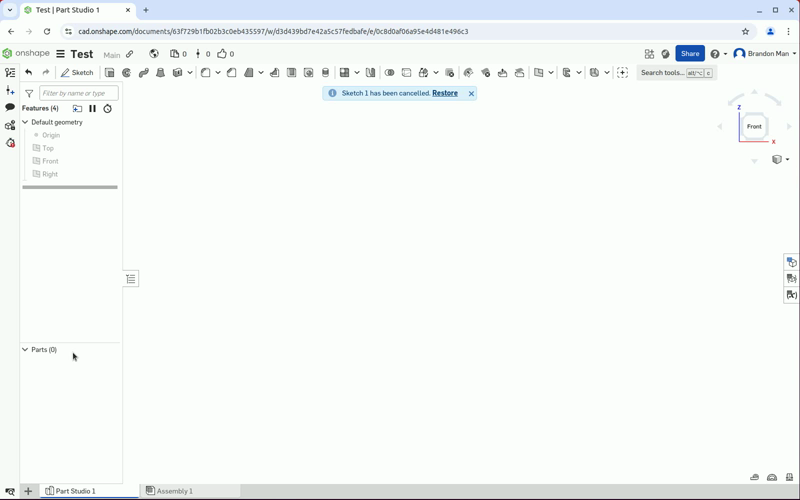
key(shift+s)
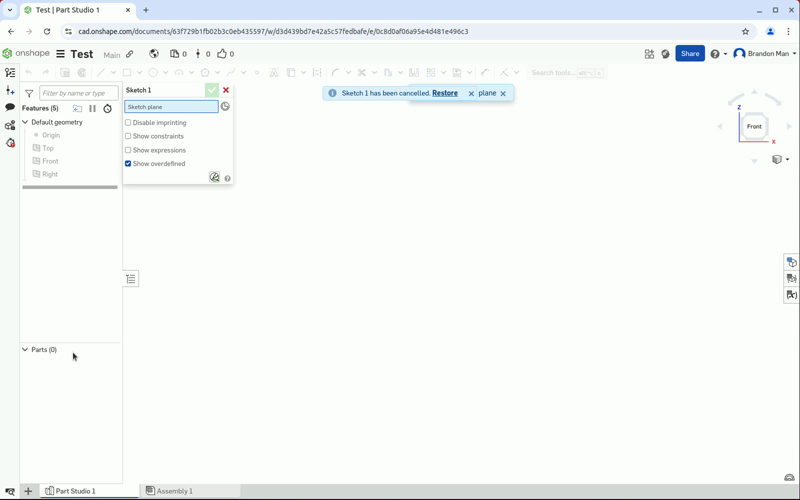
mouse_move(73, 163)
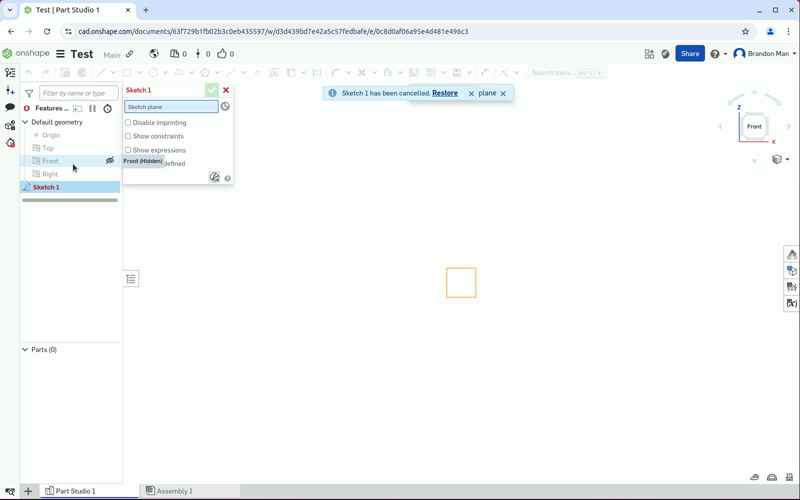
click(73, 163)
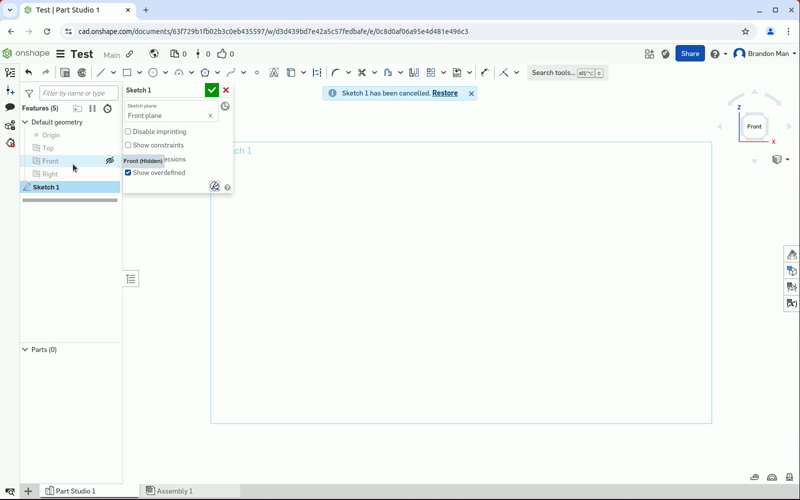
mouse_move(73, 352)
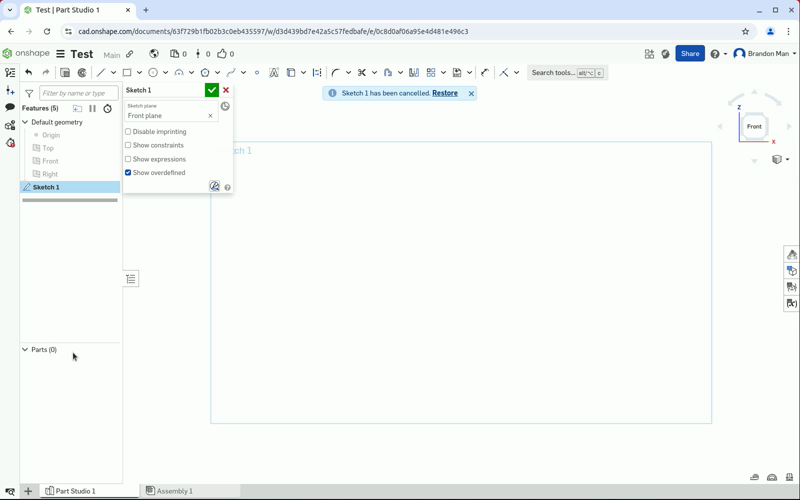
key(y)
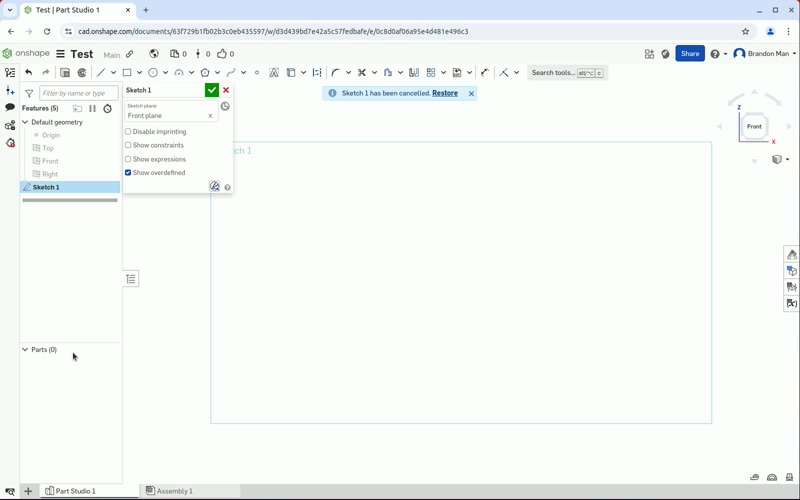
key(a)
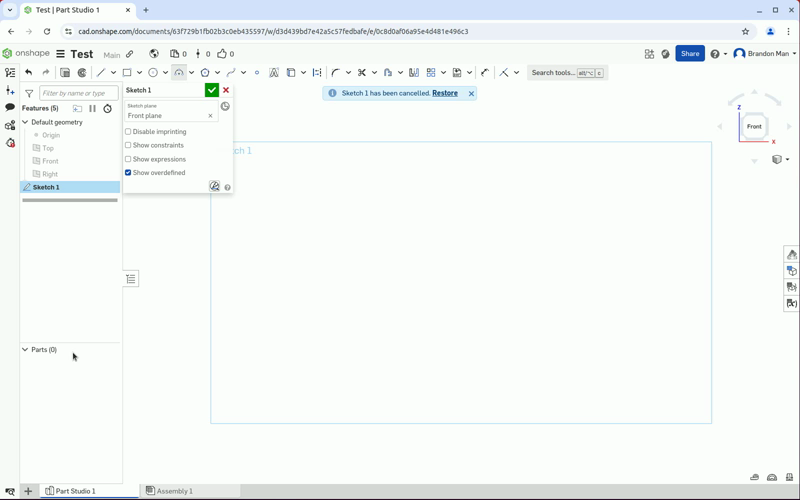
key_down(shift)
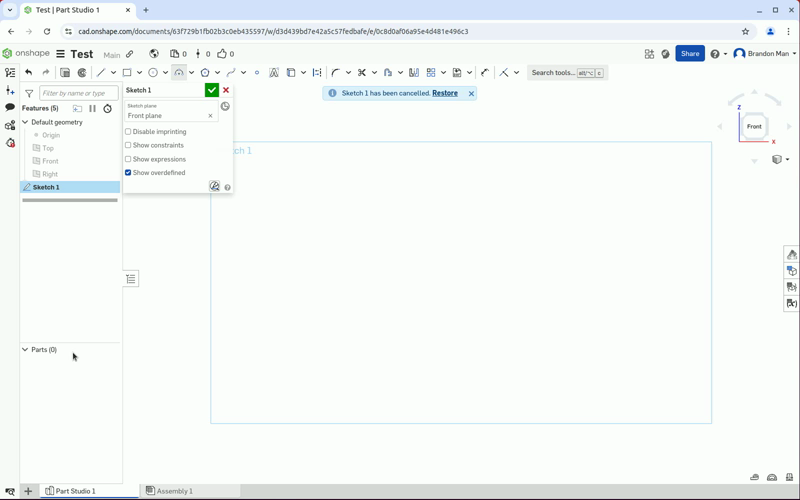
mouse_move(452, 282)
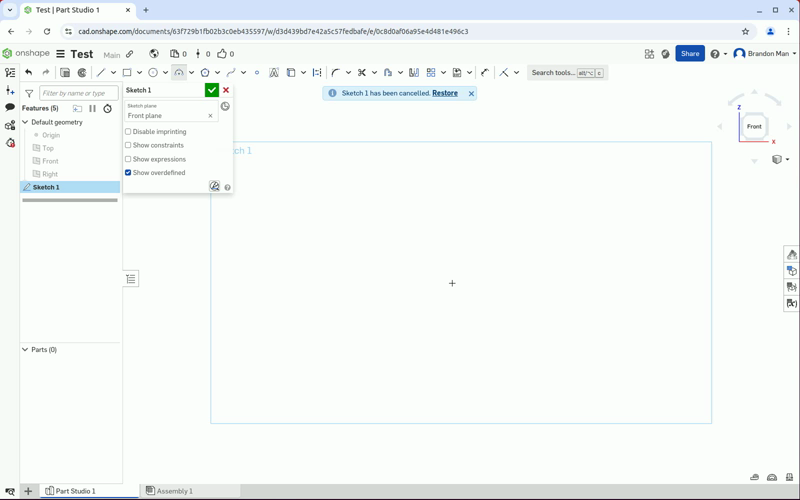
click(452, 282)
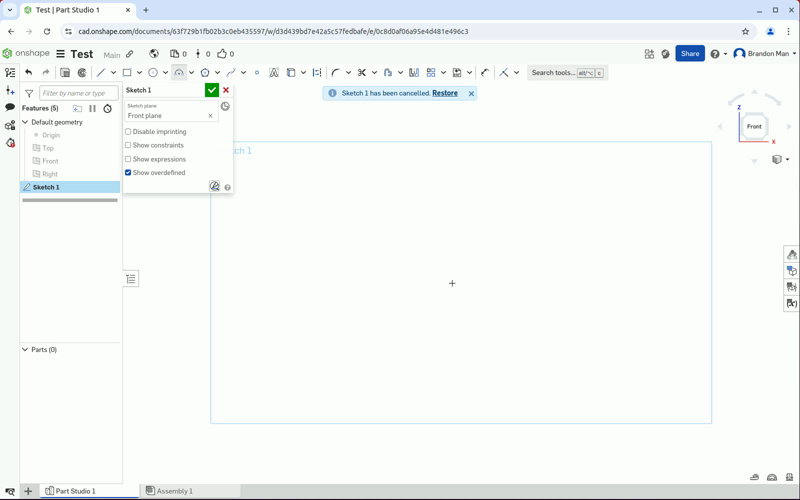
key_up(shift)
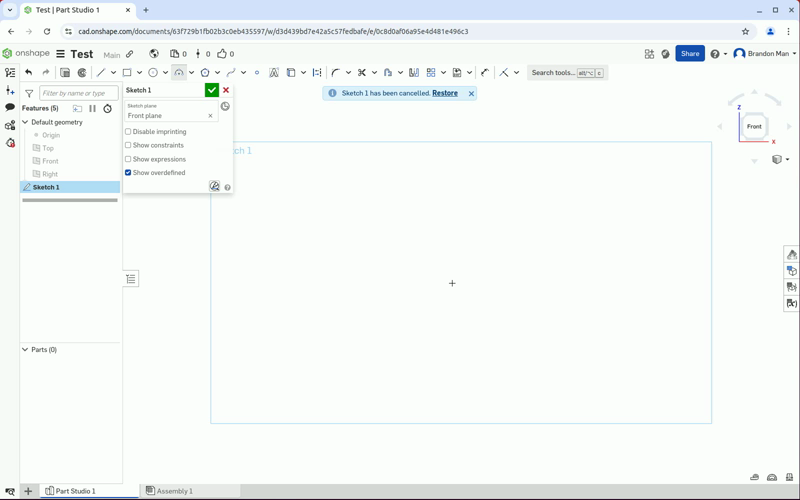
key_down(shift)
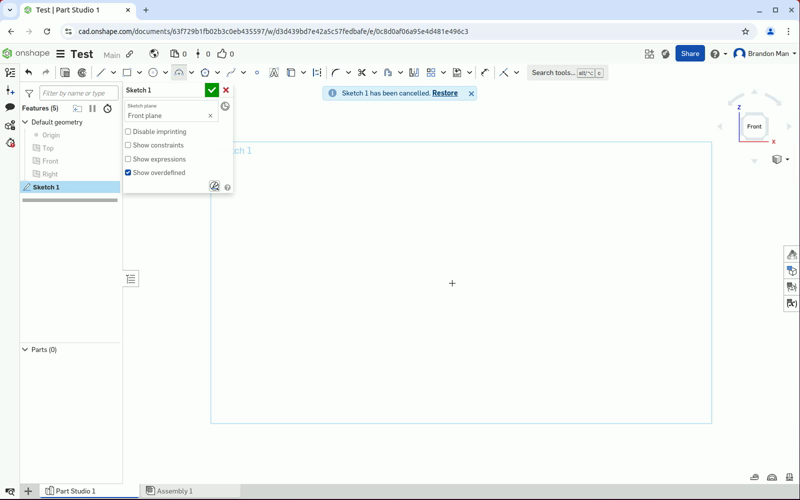
mouse_move(453, 298)
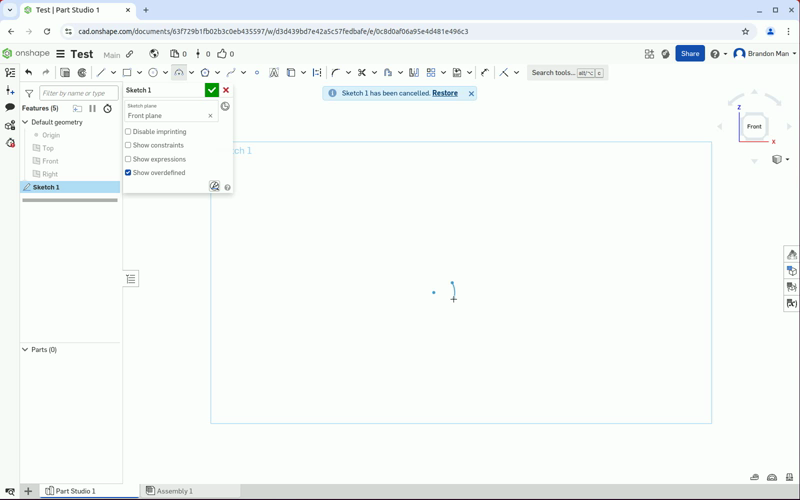
click(453, 298)
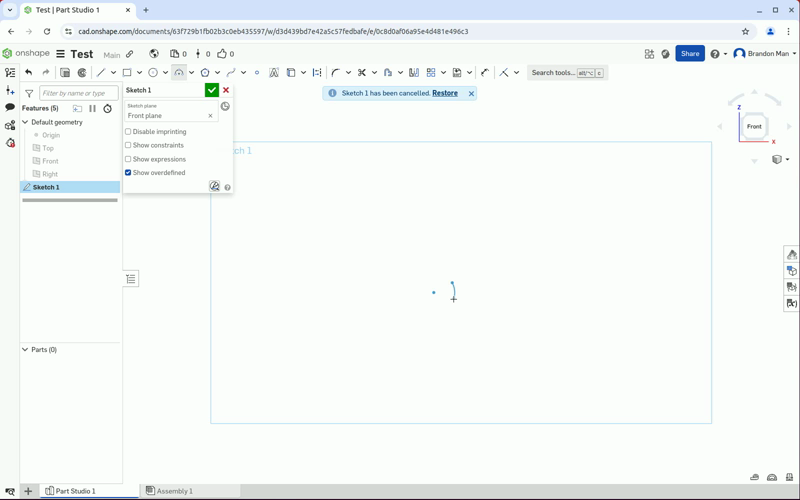
mouse_move(452, 290)
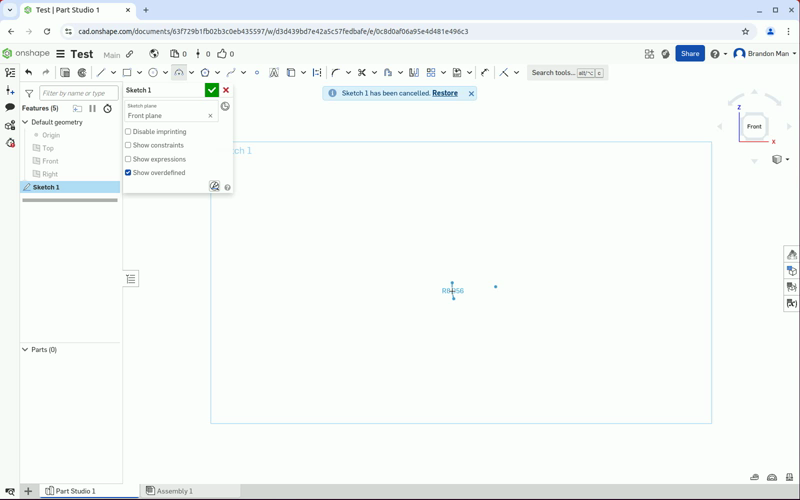
click(452, 290)
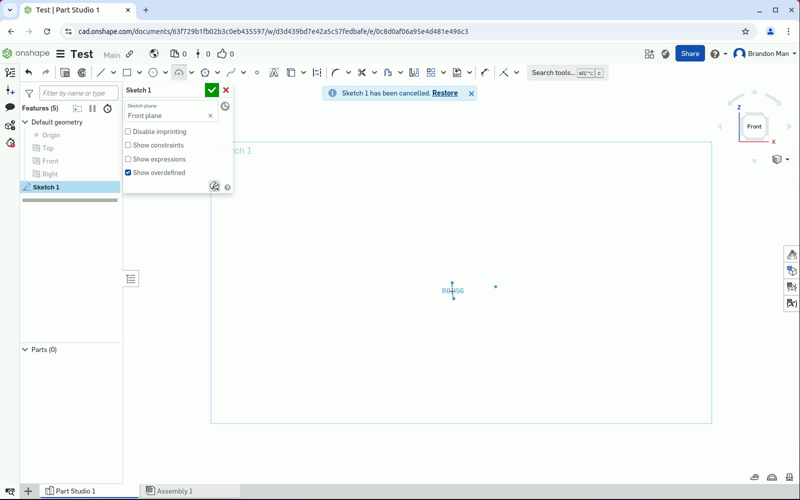
key_up(shift)
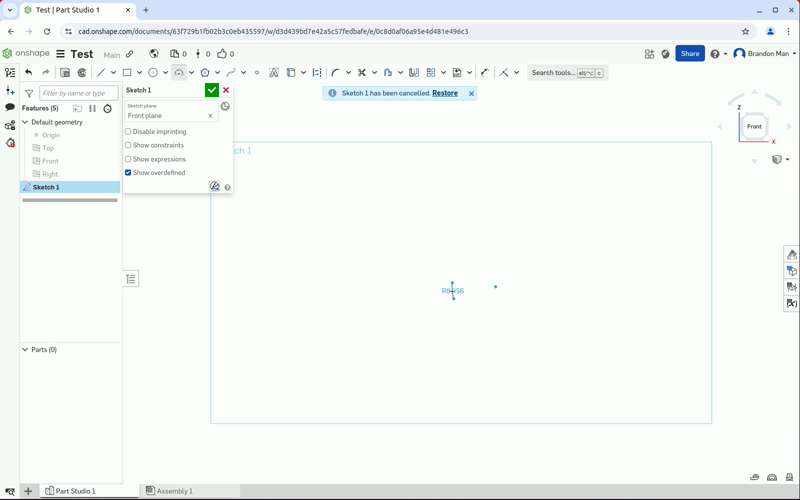
key(esc)
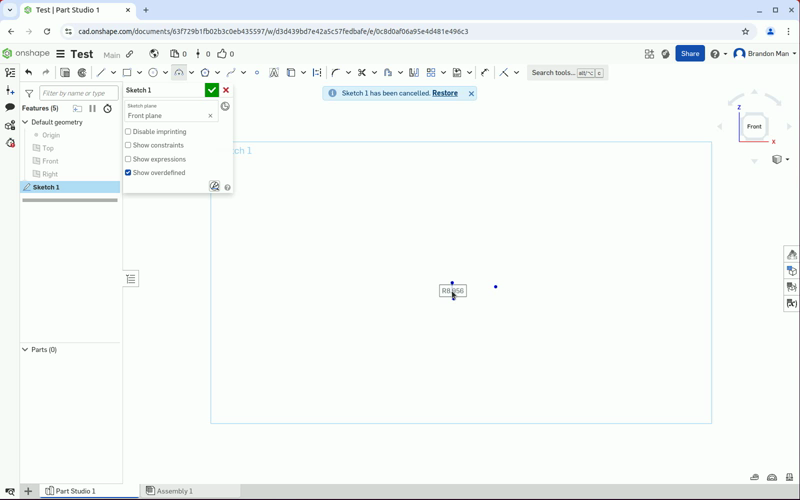
key(l)
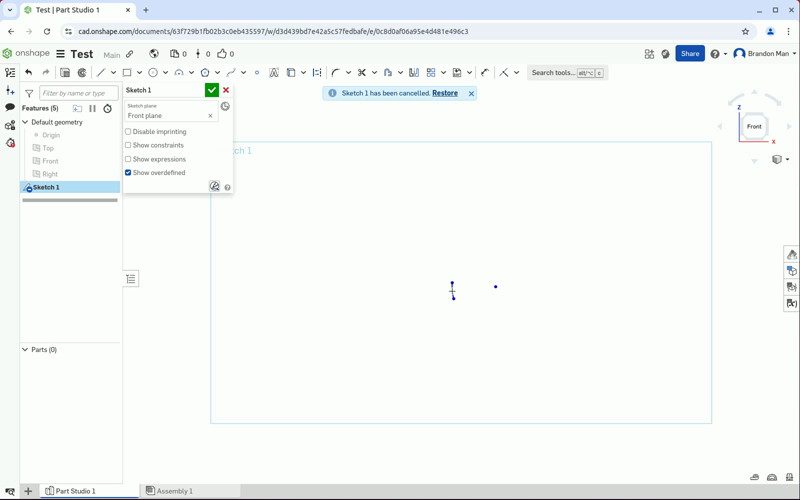
mouse_move(453, 298)
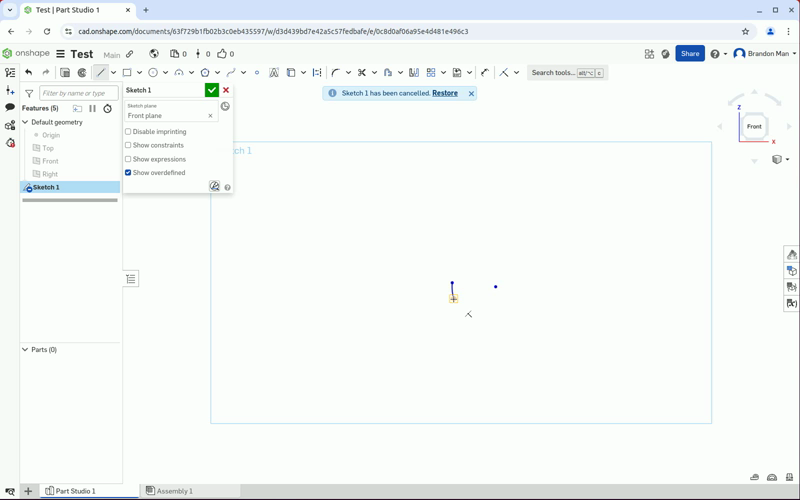
click(453, 298)
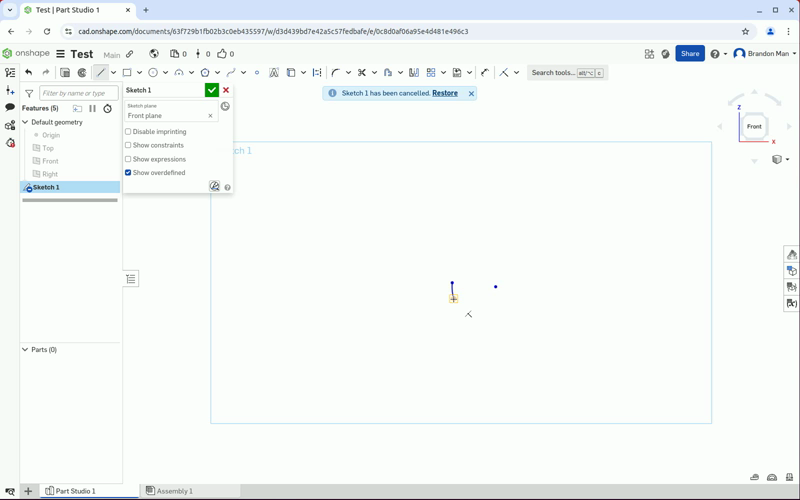
key_down(shift)
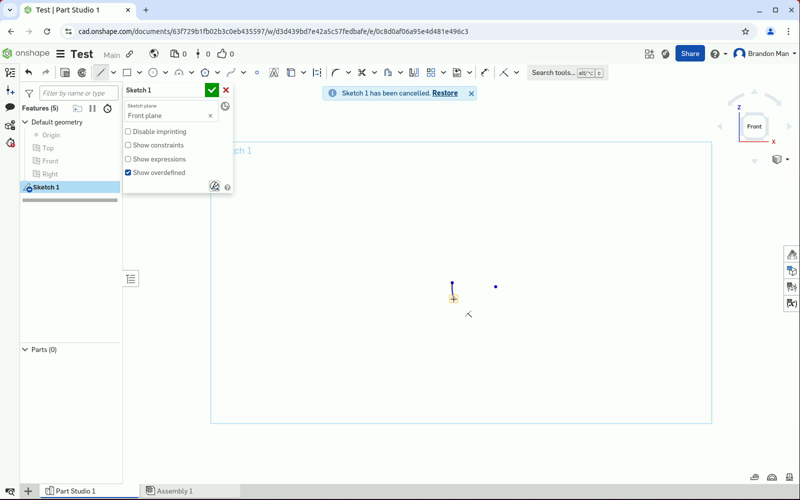
mouse_move(483, 298)
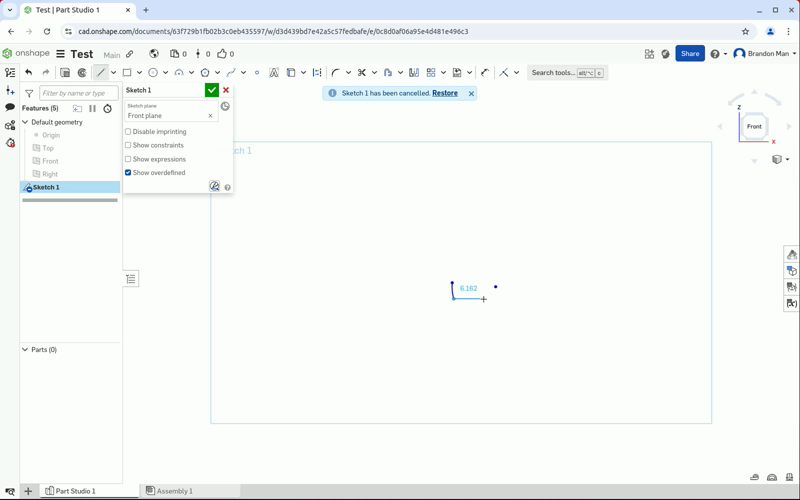
mouse_move(468, 298)
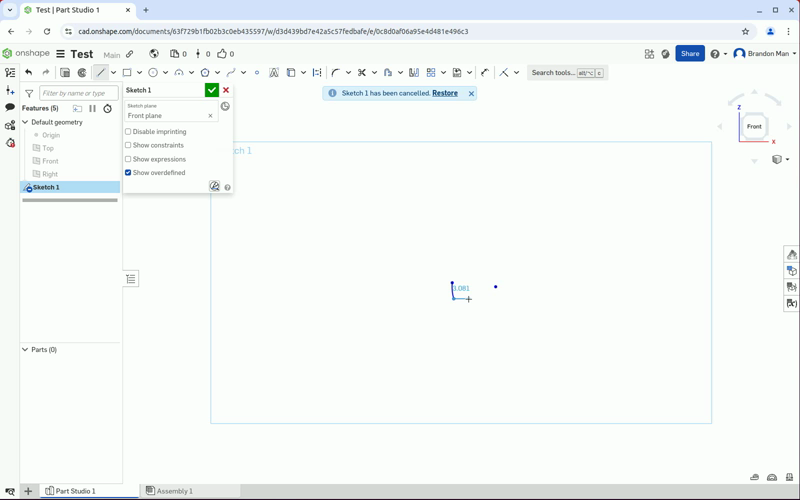
click(468, 298)
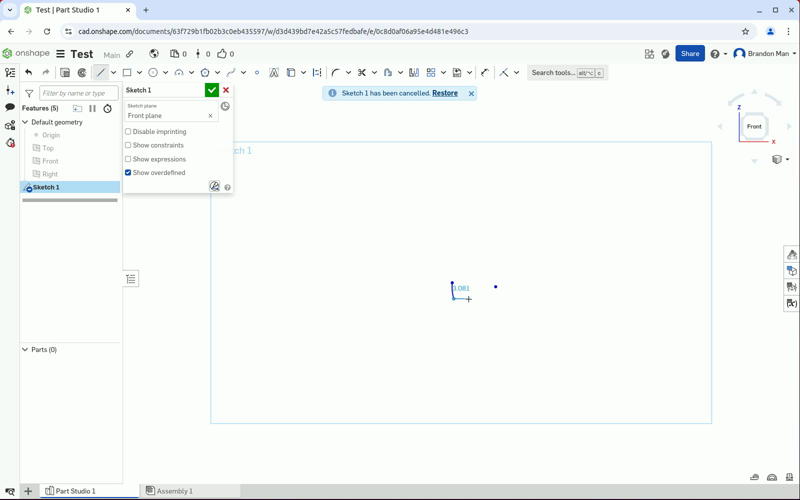
key_up(shift)
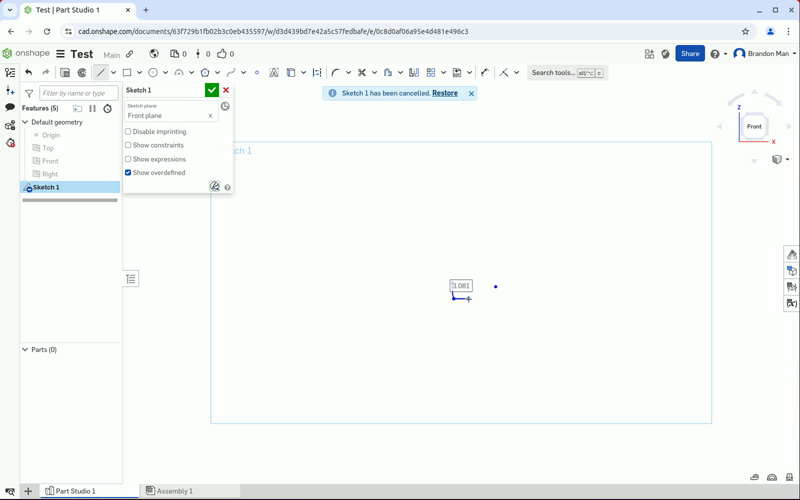
key_down(shift)
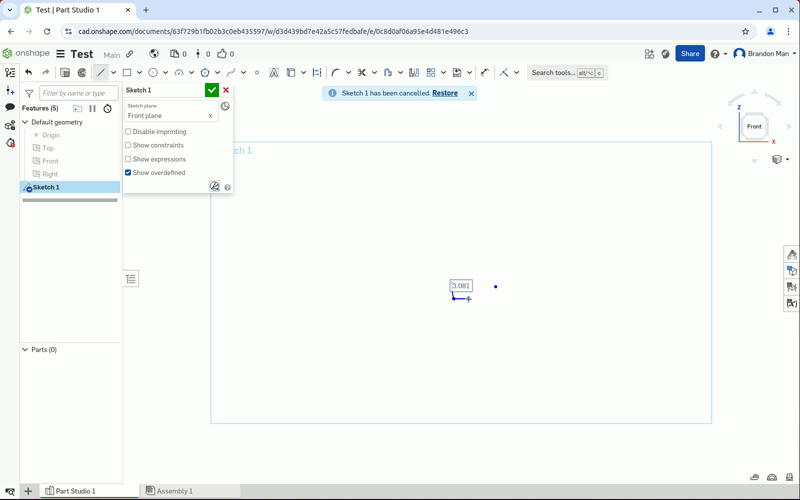
mouse_move(498, 298)
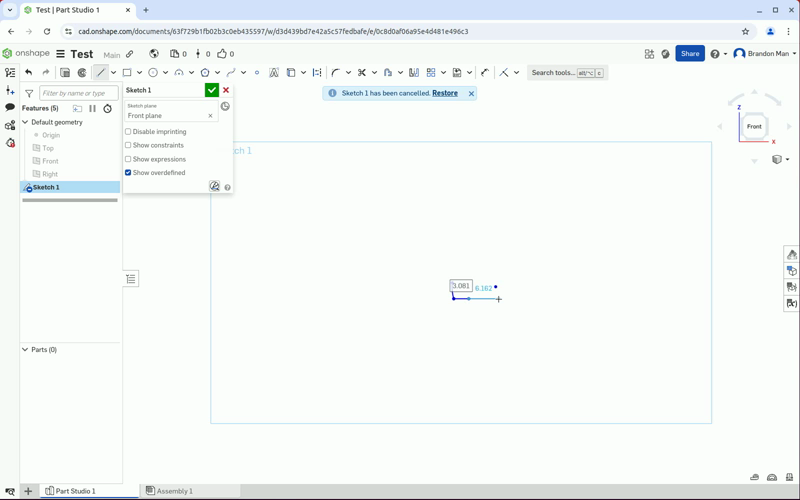
mouse_move(468, 282)
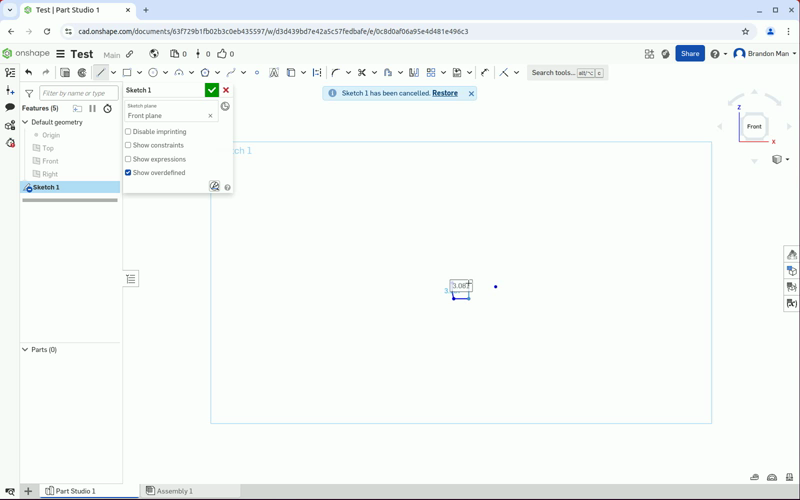
click(468, 282)
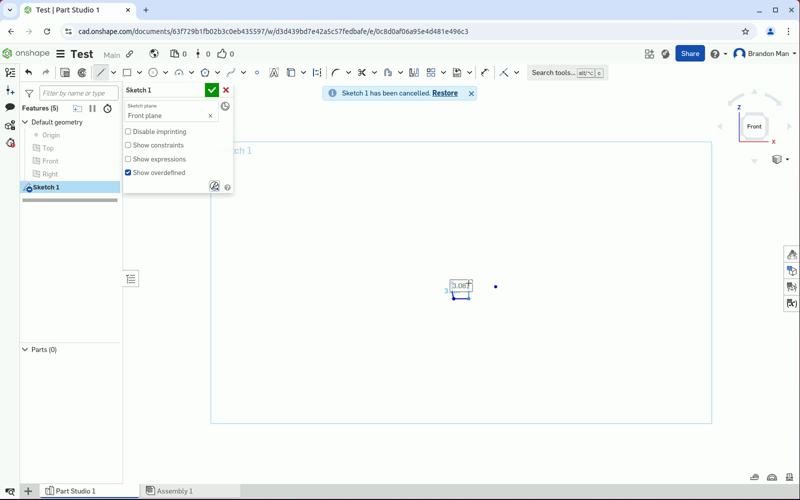
key_up(shift)
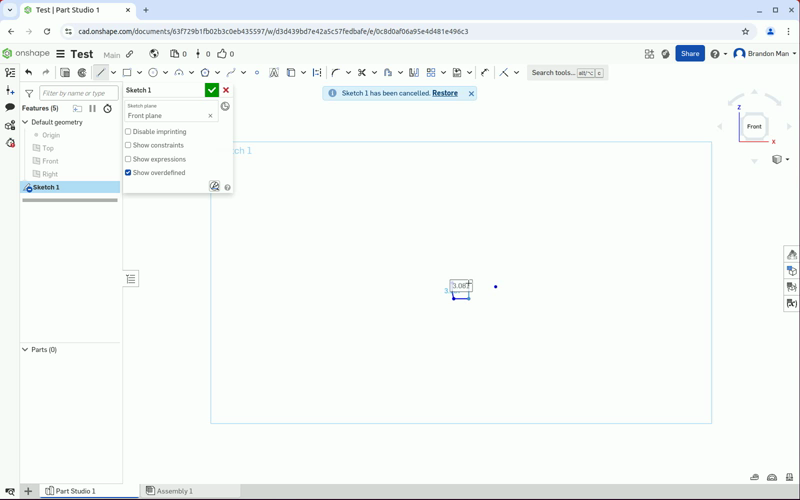
mouse_move(498, 282)
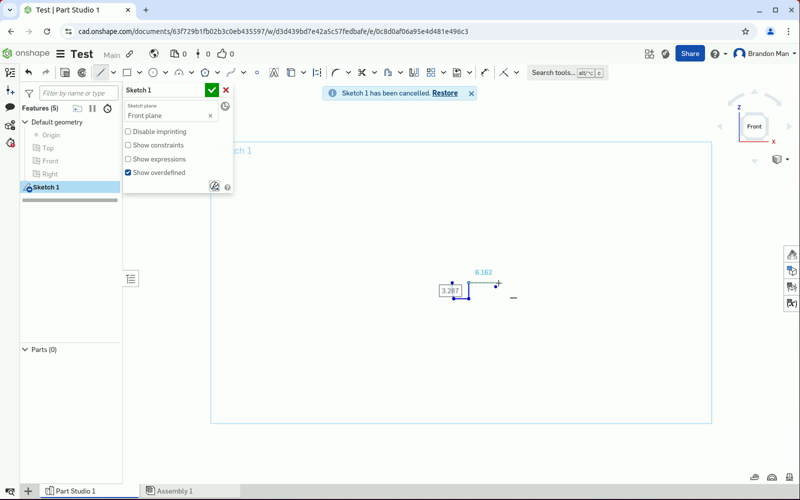
key_down(shift)
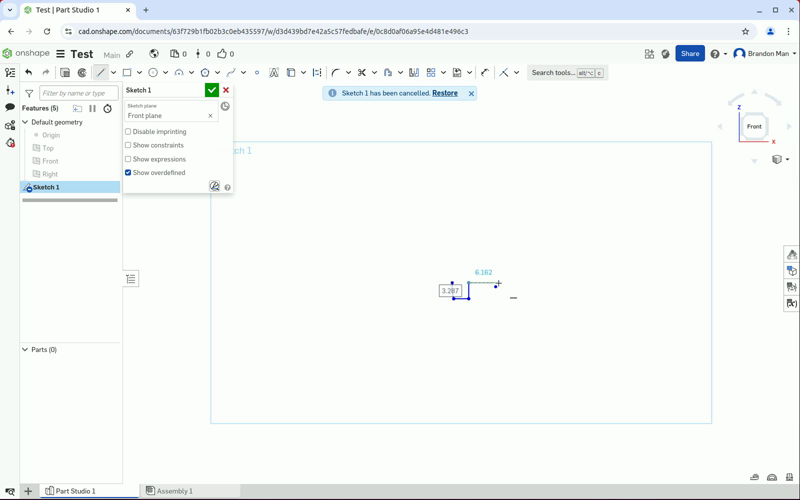
mouse_move(452, 282)
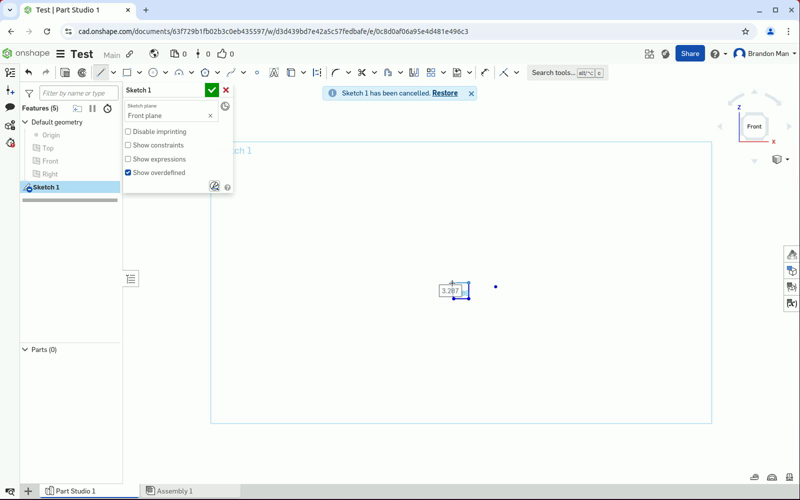
key_up(shift)
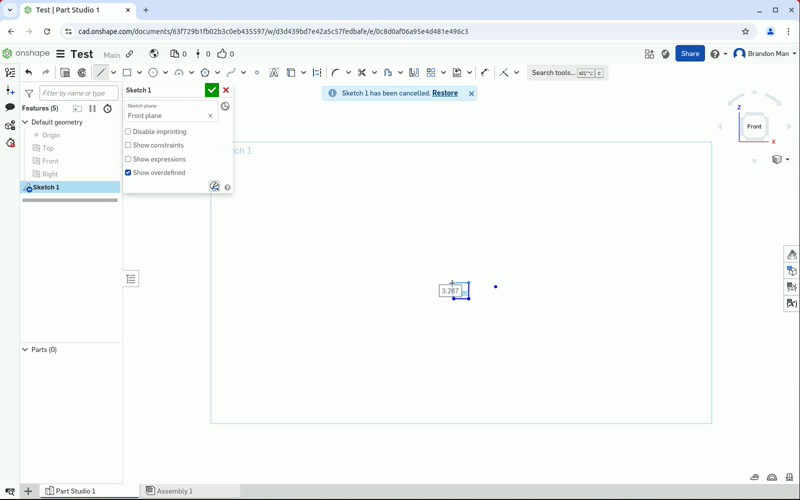
click(452, 282)
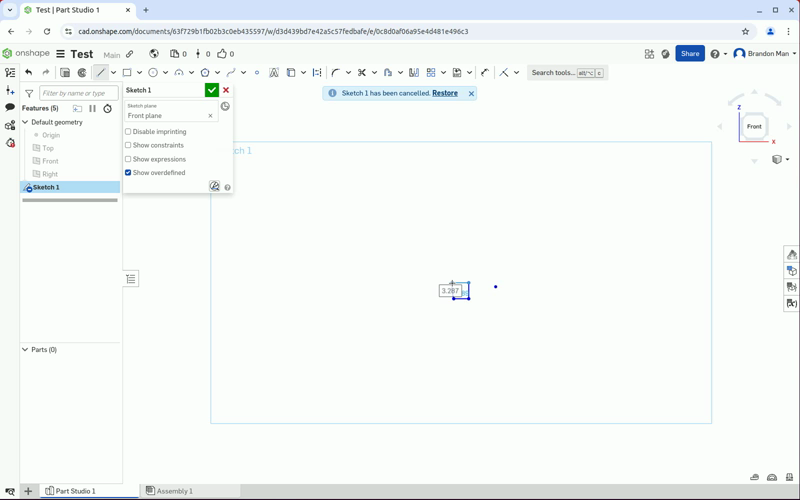
key(esc)
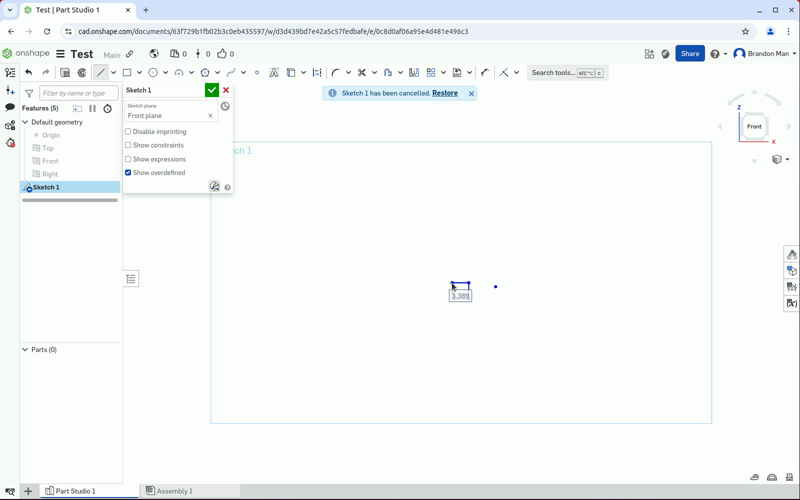
mouse_move(457, 293)
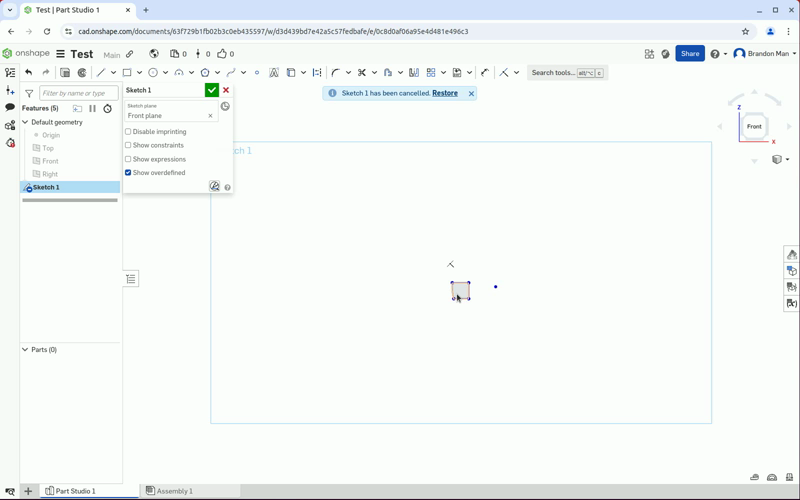
scroll(6)
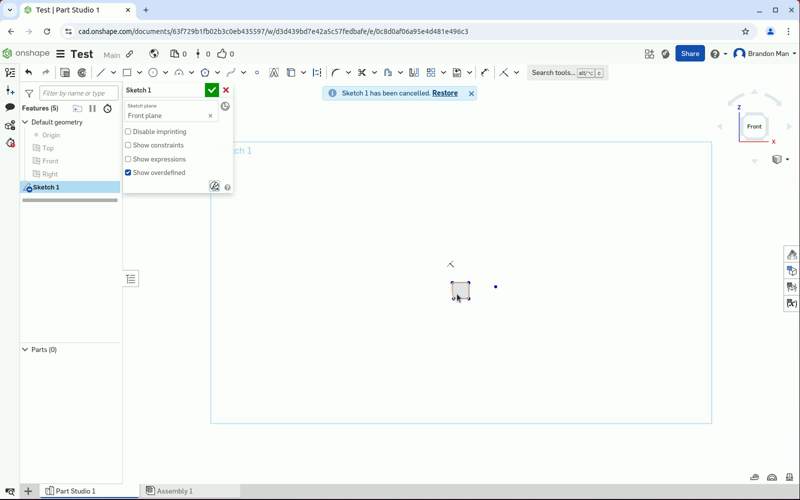
scroll(6)
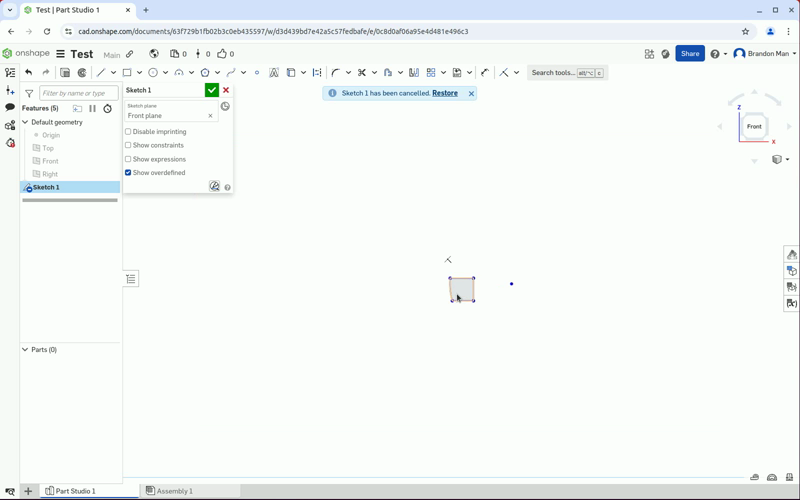
scroll(6)
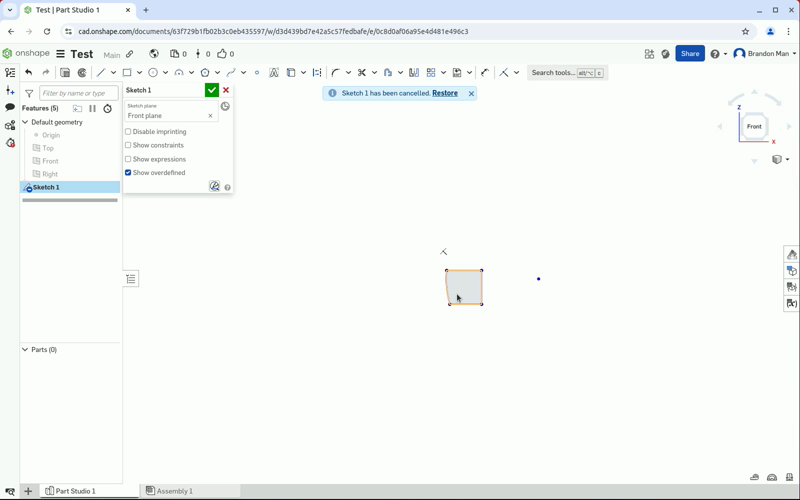
scroll(6)
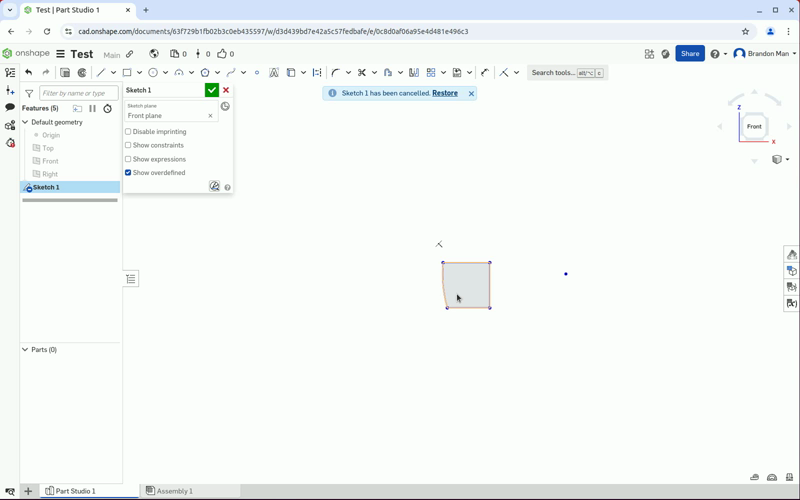
scroll(6)
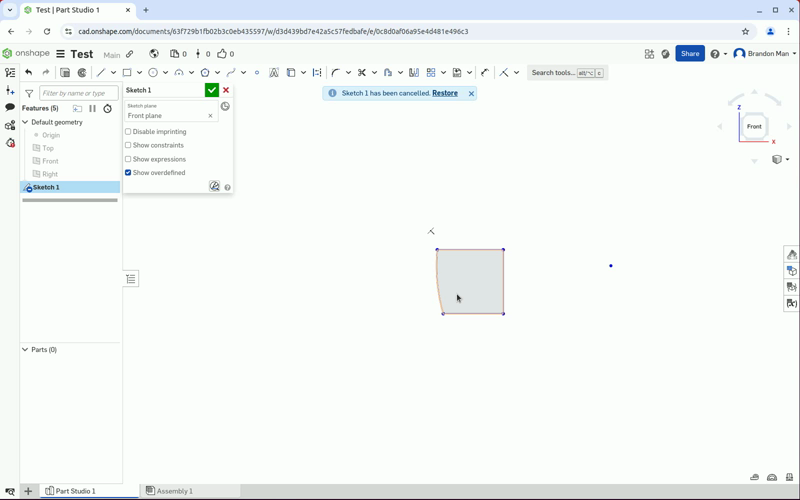
scroll(6)
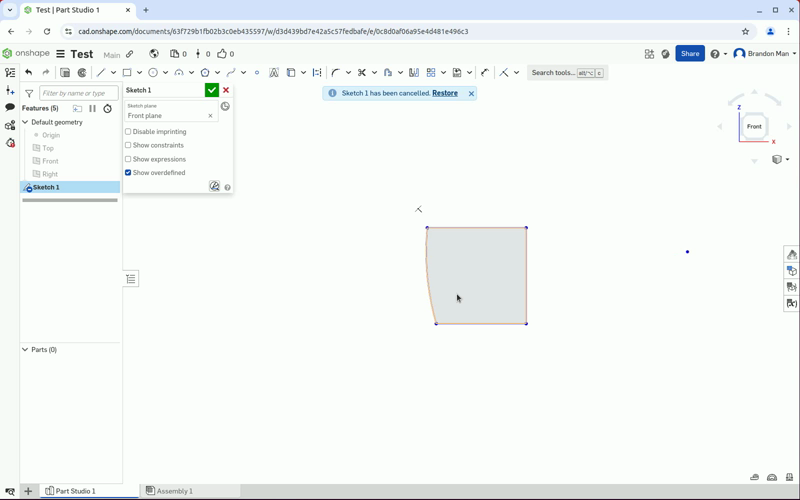
scroll(6)
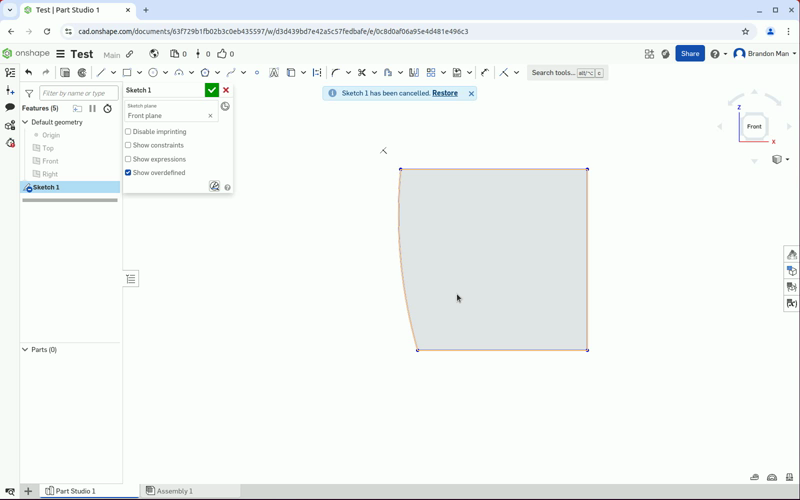
click(457, 293)
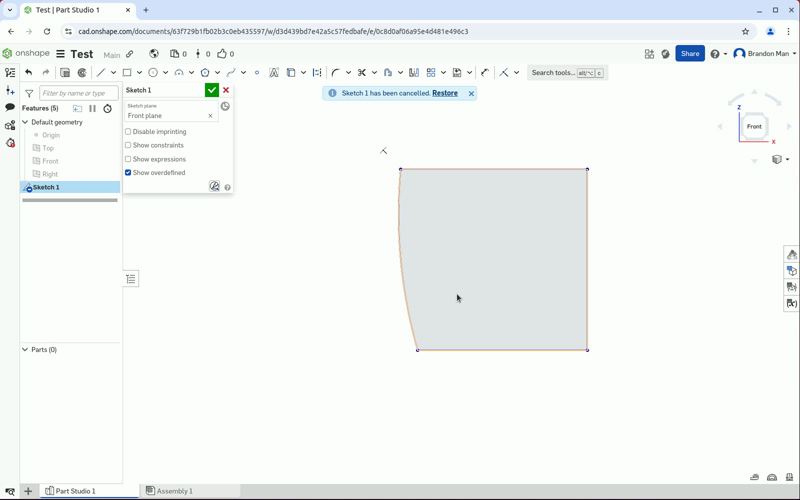
scroll(-6)
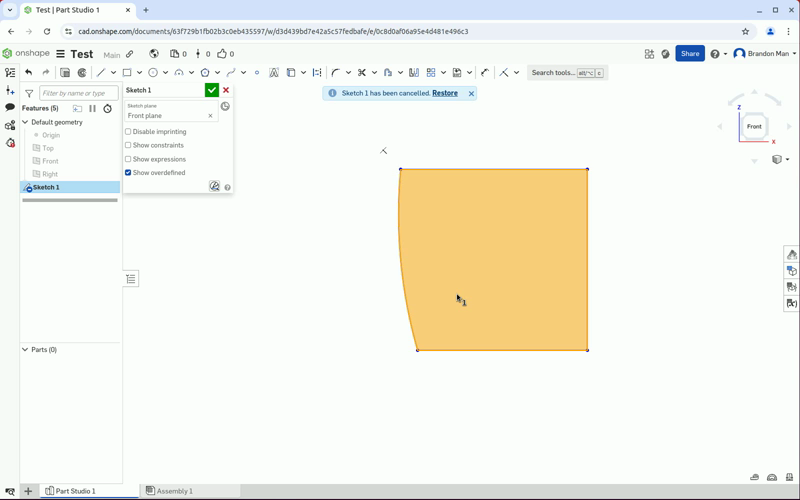
scroll(-6)
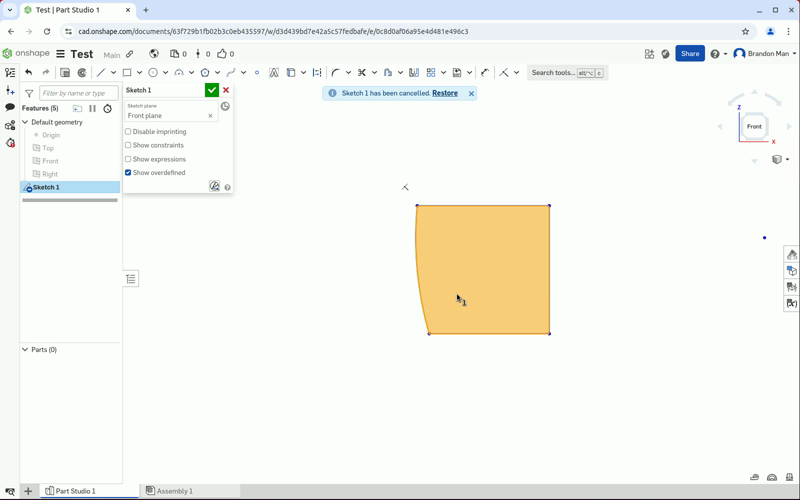
scroll(-6)
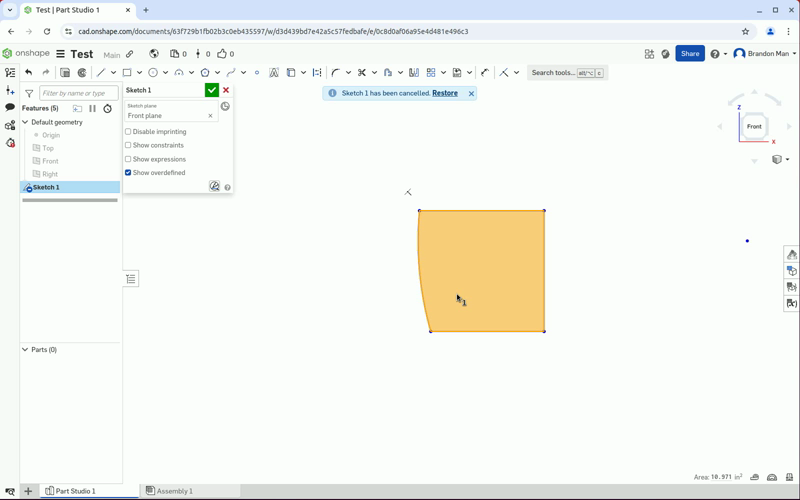
scroll(-6)
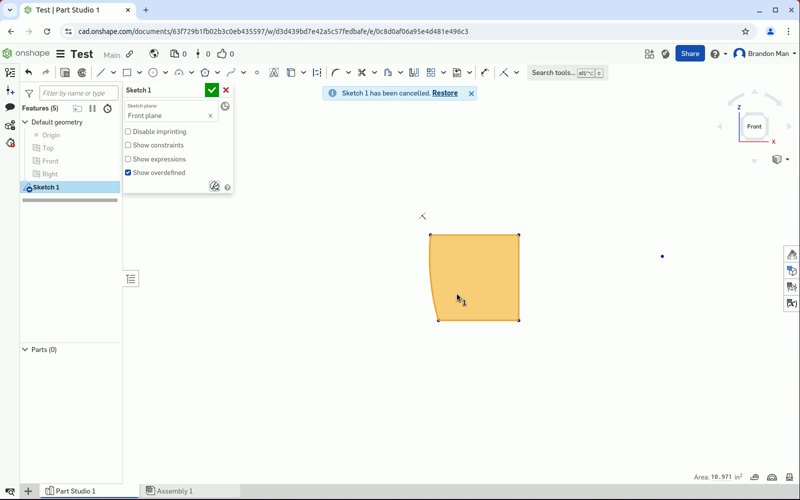
scroll(-6)
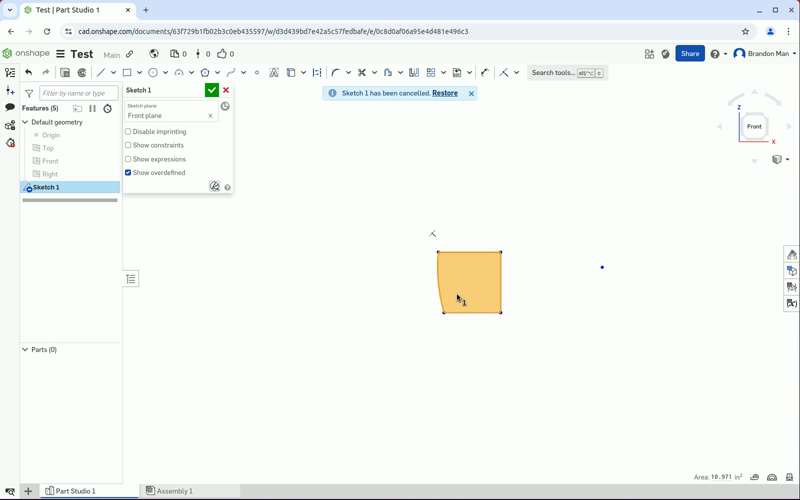
scroll(-6)
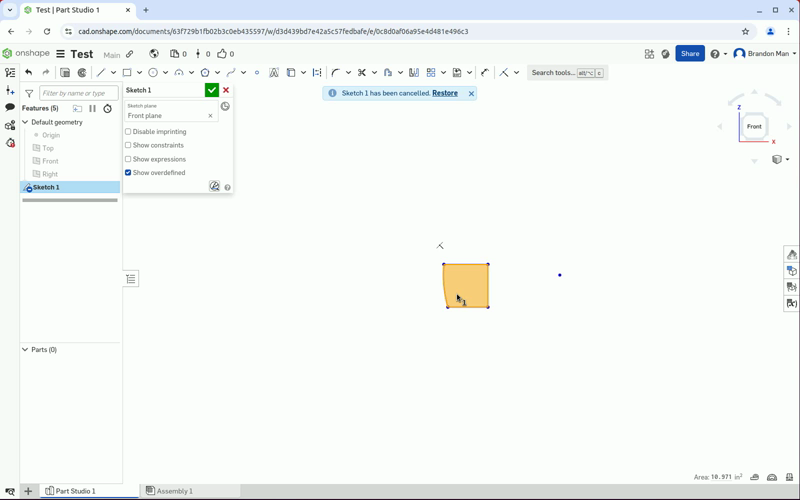
scroll(-6)
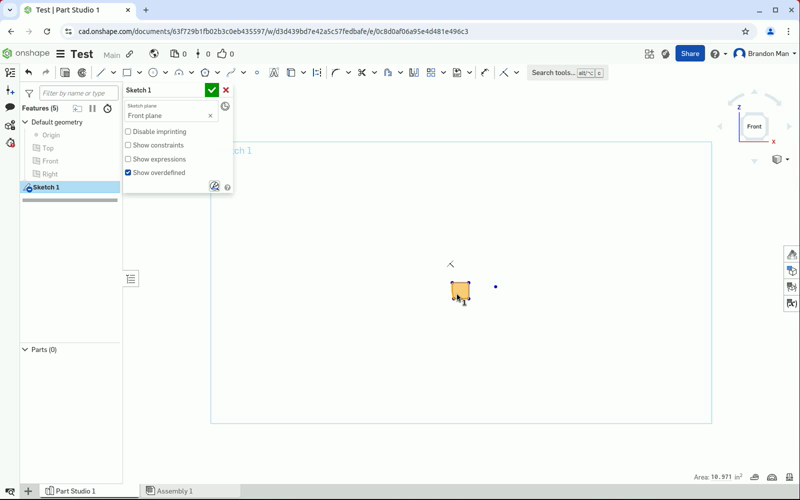
mouse_move(73, 352)
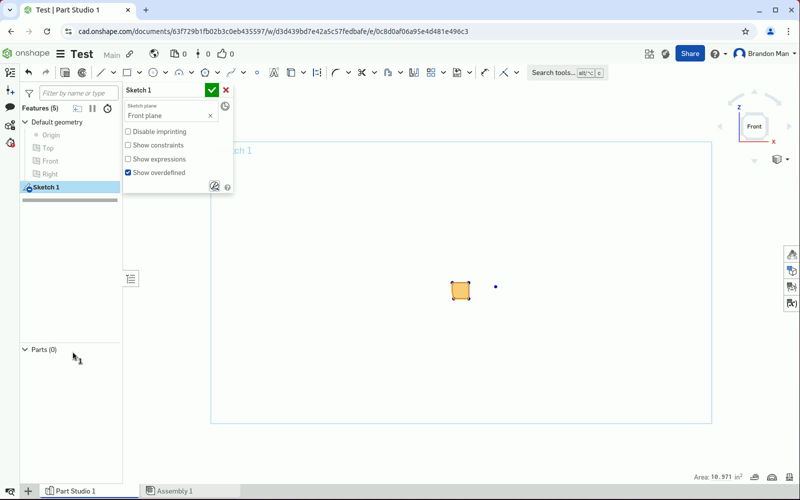
key(shift+y)
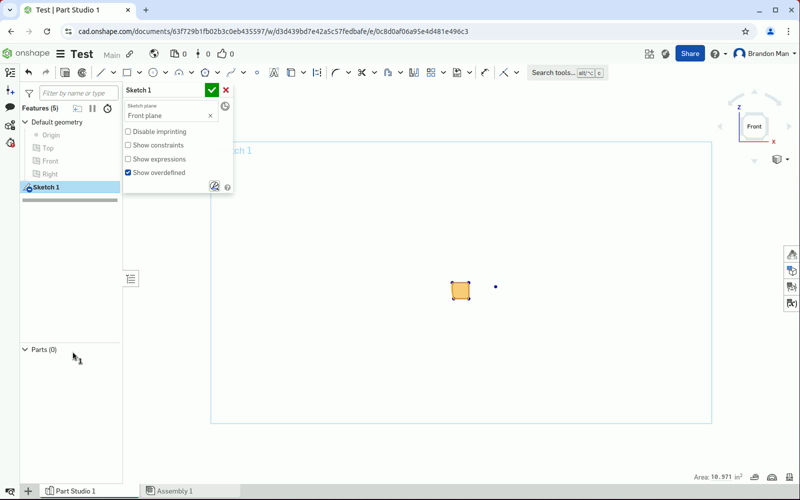
key(shift+e)
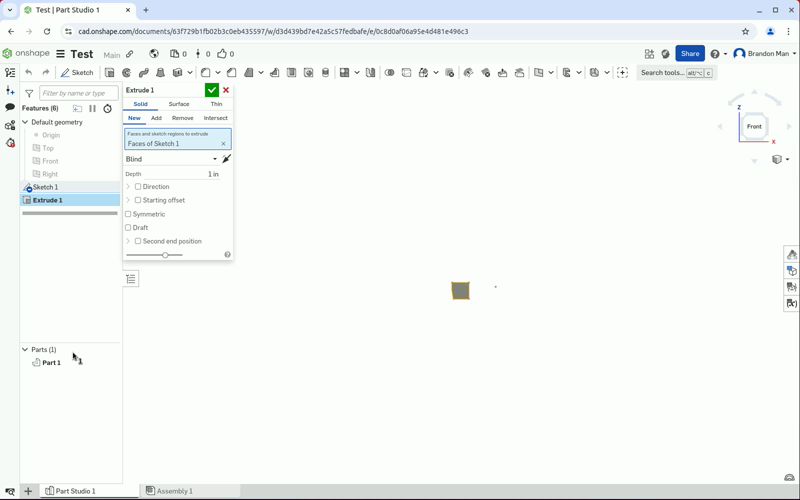
mouse_move(143, 106)
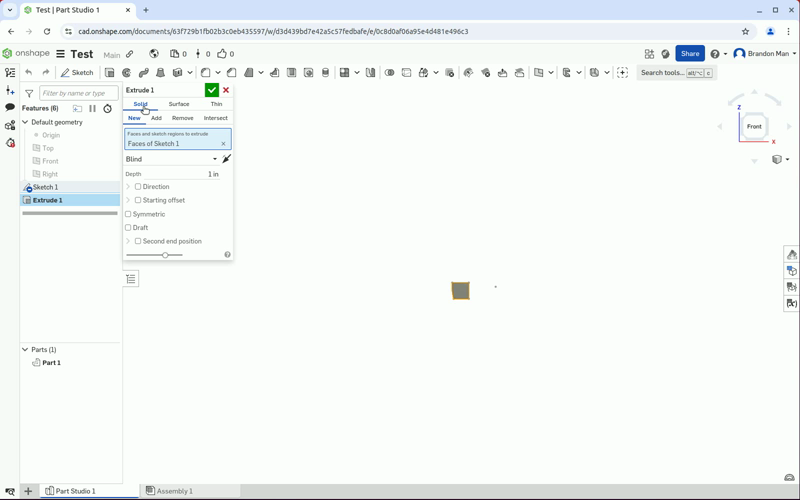
click(143, 106)
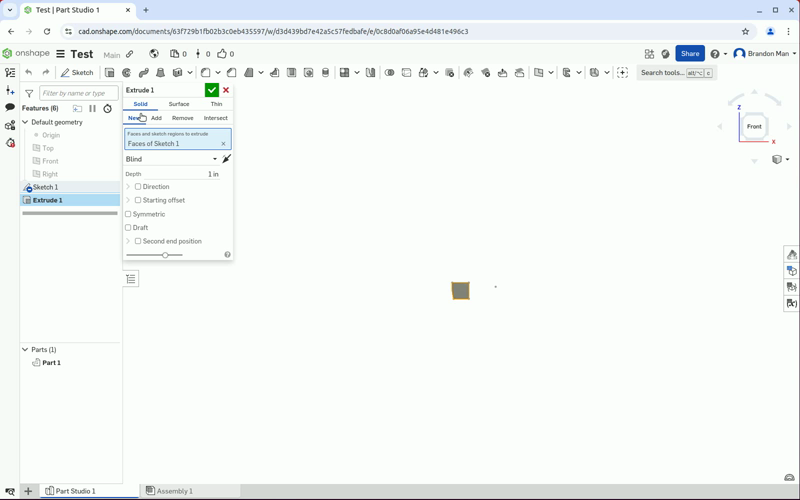
mouse_move(137, 120)
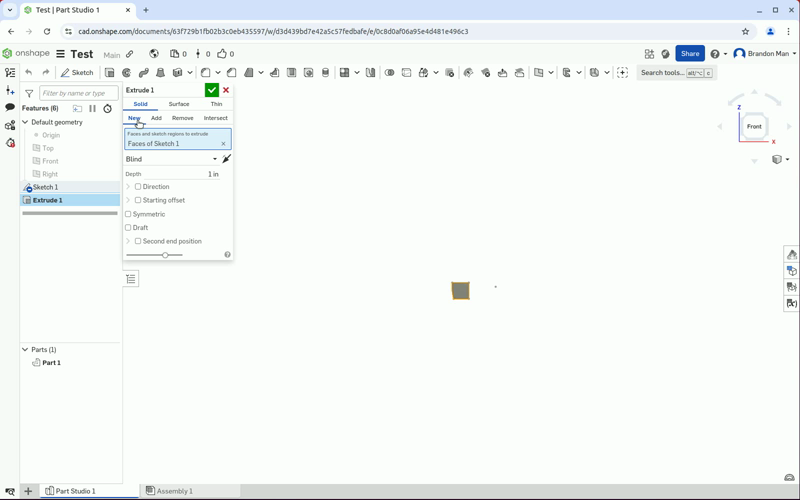
click(137, 120)
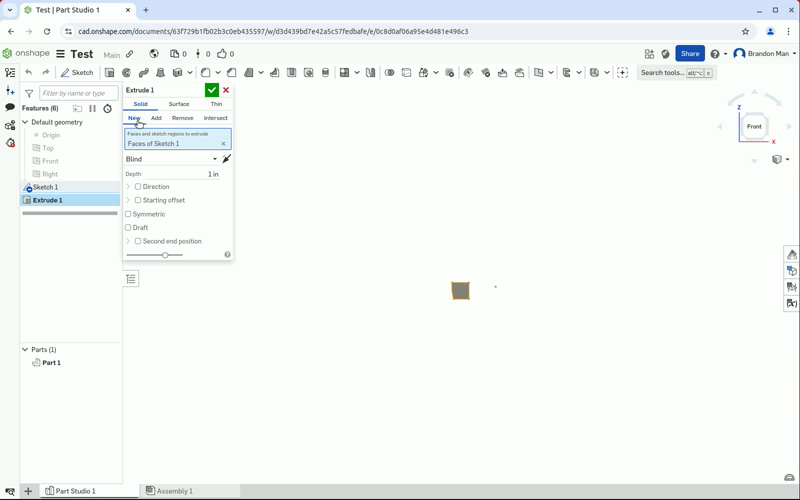
key(tab, 4)
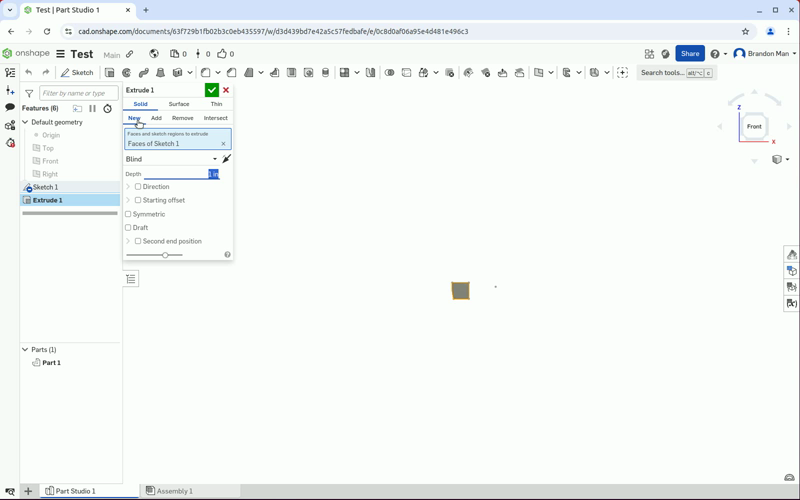
text(0.722)
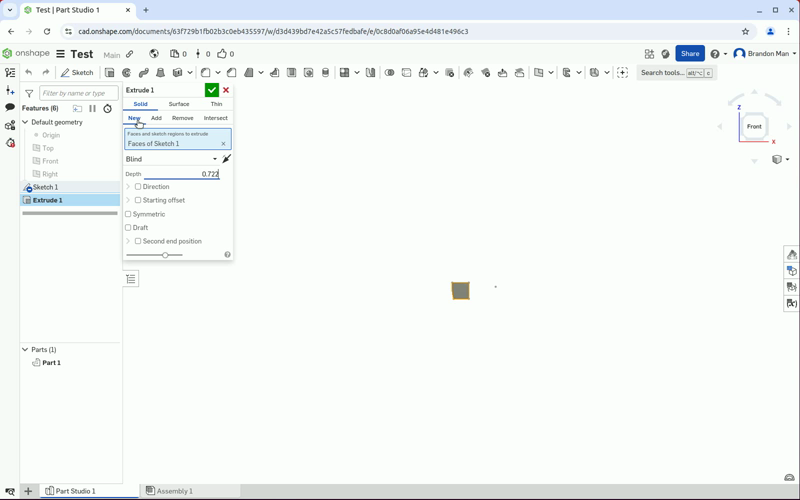
key(enter)
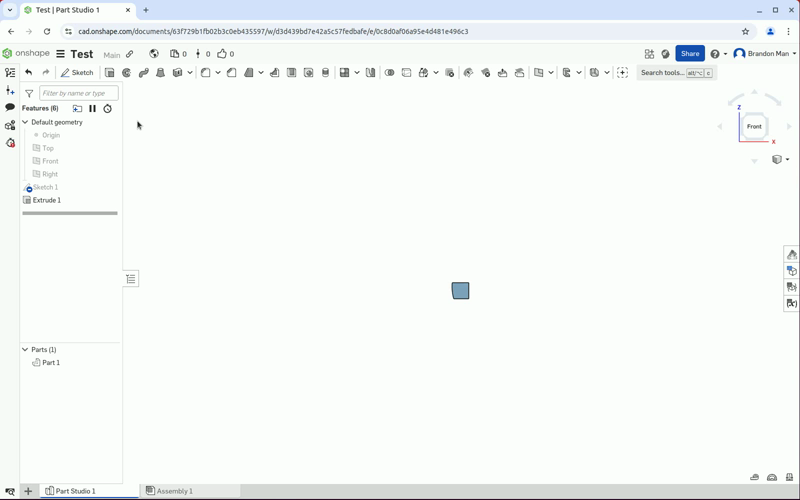
key(shift+h)
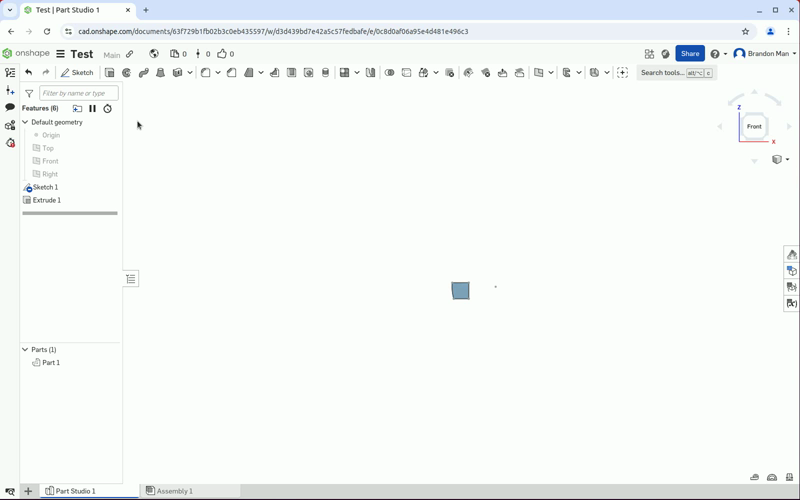
key(shift+h)
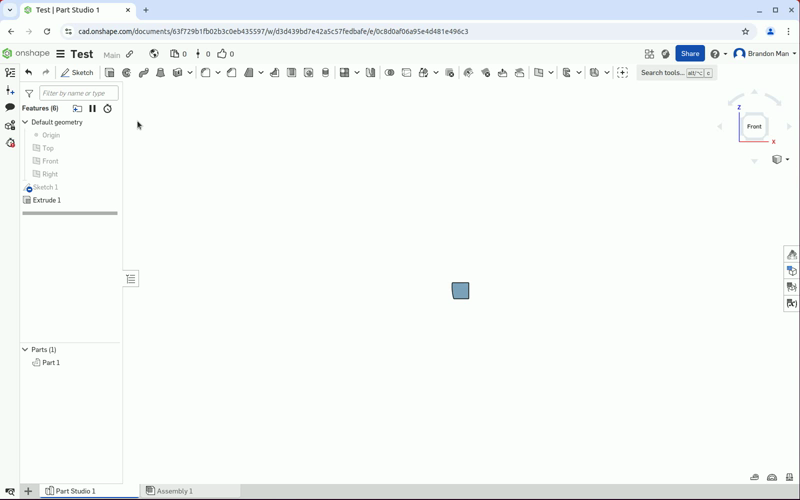
mouse_move(73, 189)
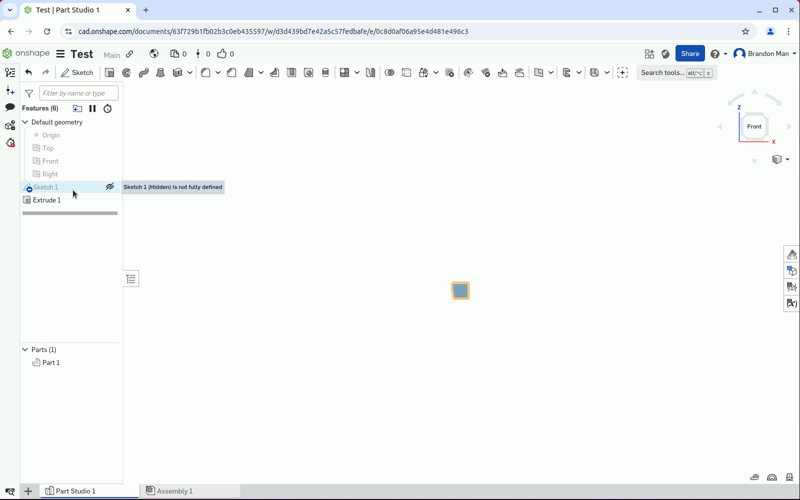
click(73, 189)
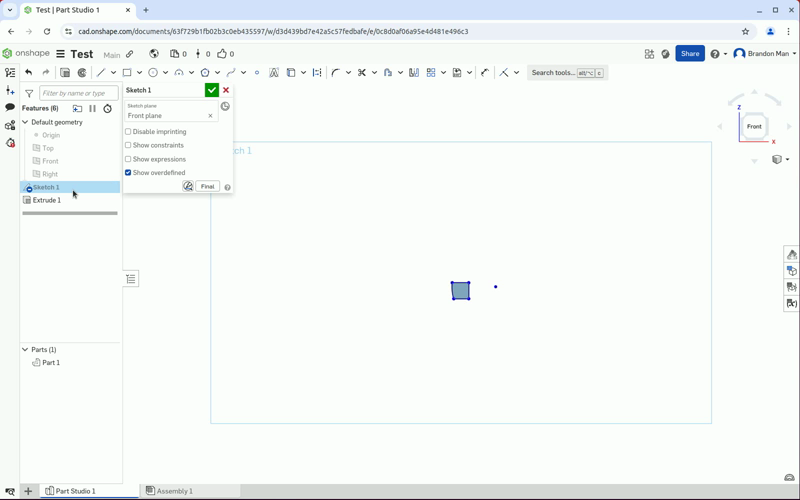
mouse_move(229, 92)
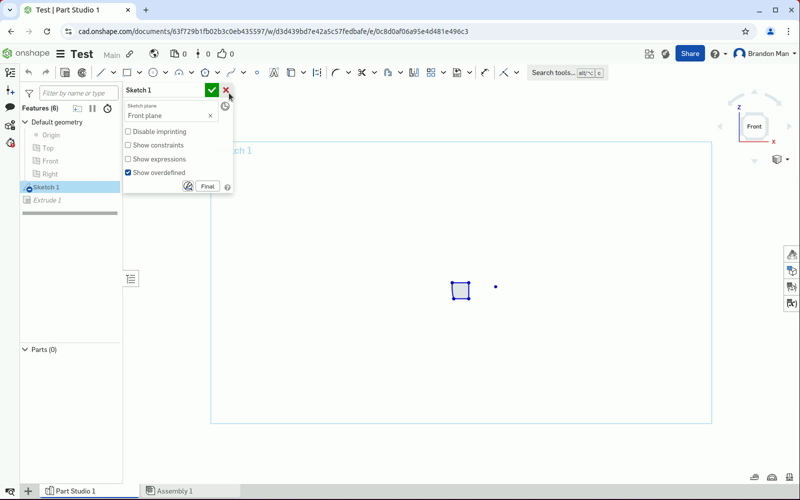
click(229, 92)
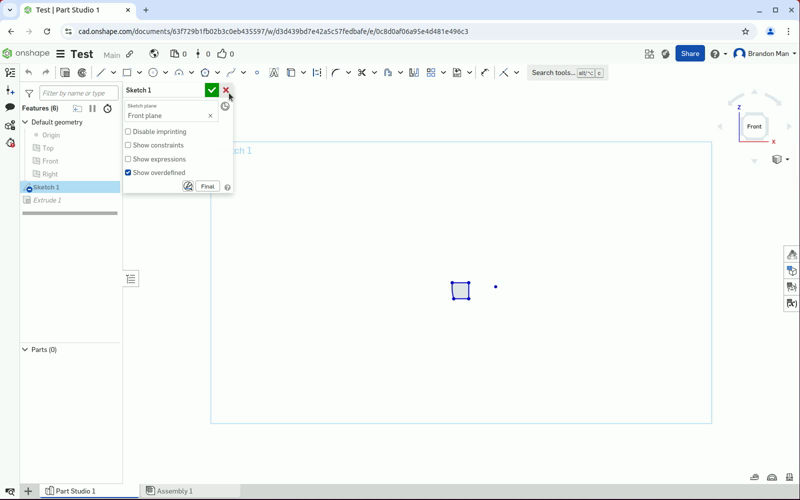
key(shift+s)
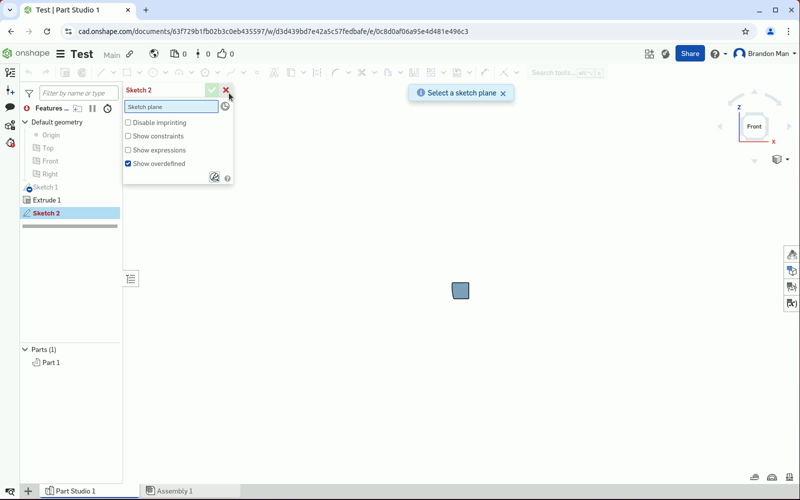
mouse_move(73, 163)
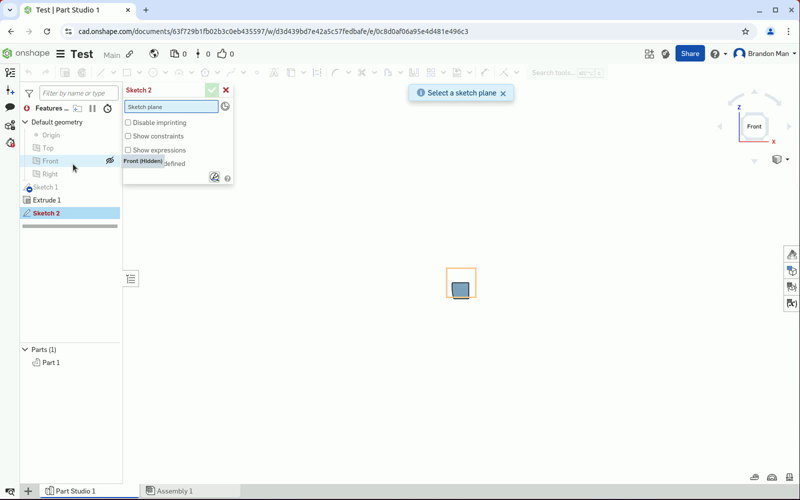
click(73, 163)
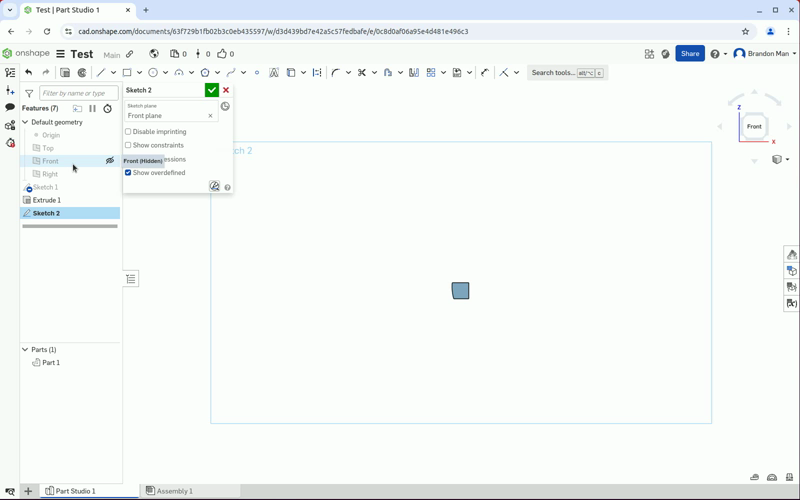
mouse_move(73, 352)
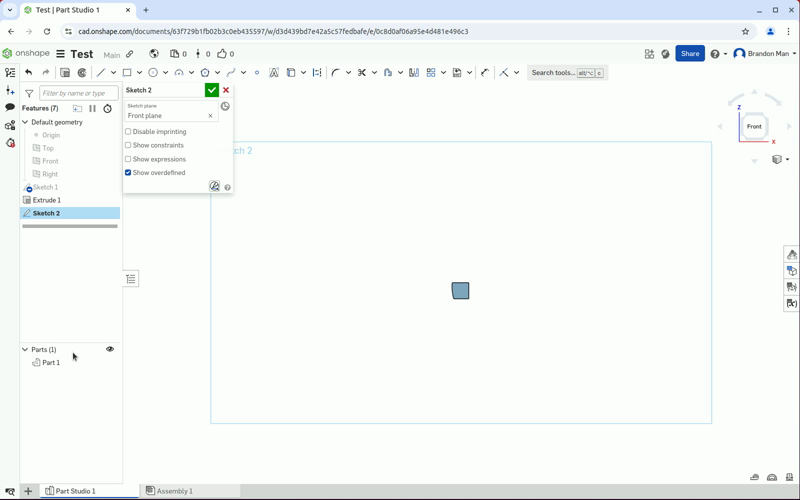
key(y)
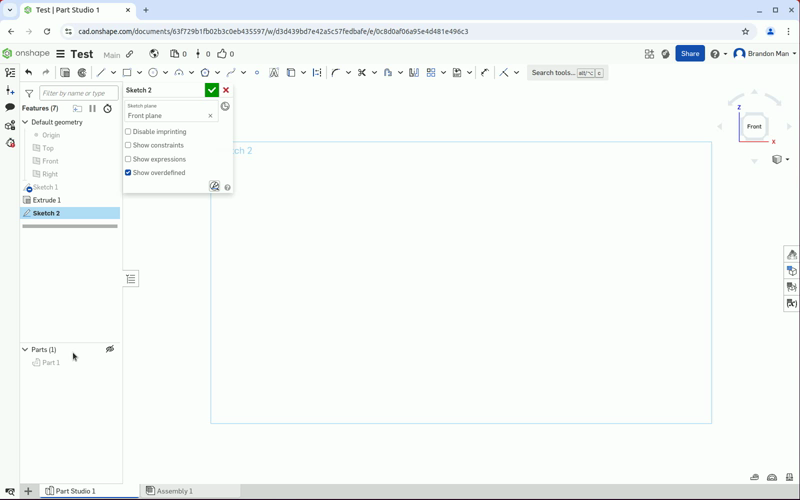
key(l)
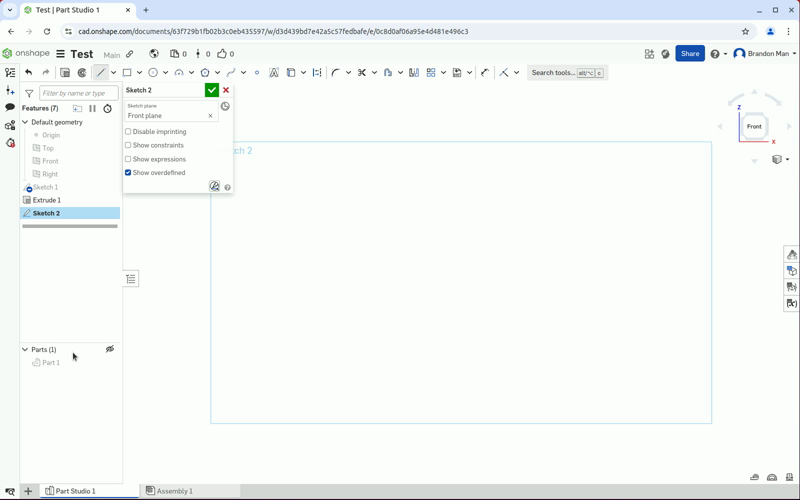
key_down(shift)
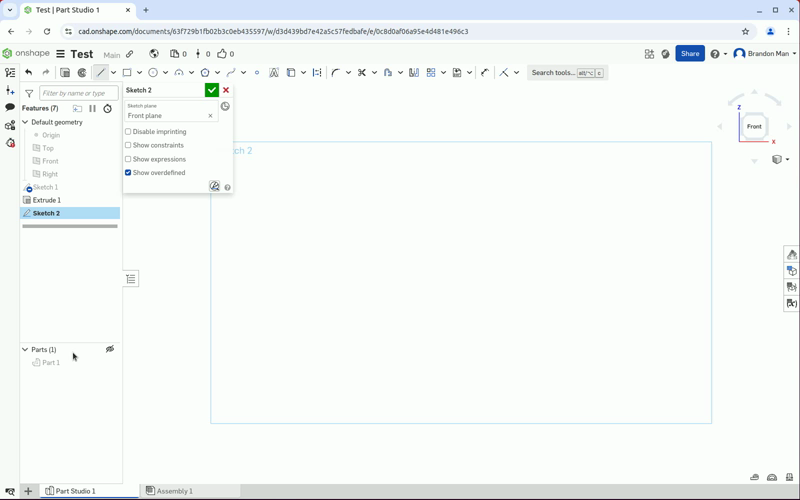
mouse_move(452, 282)
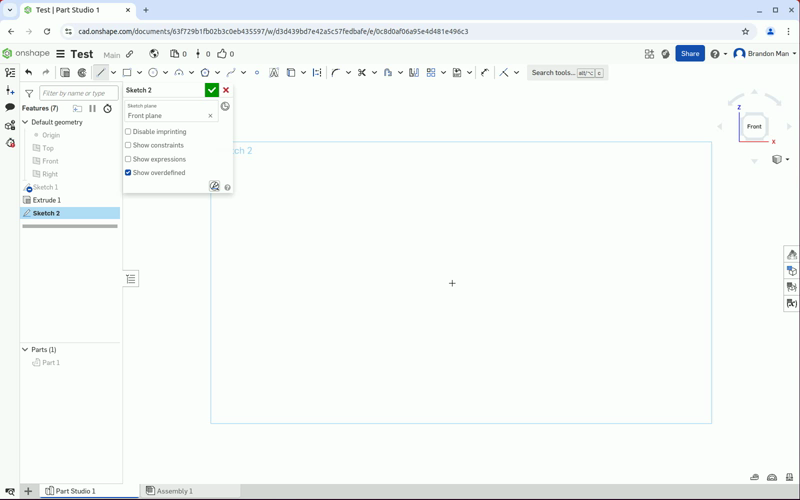
click(452, 282)
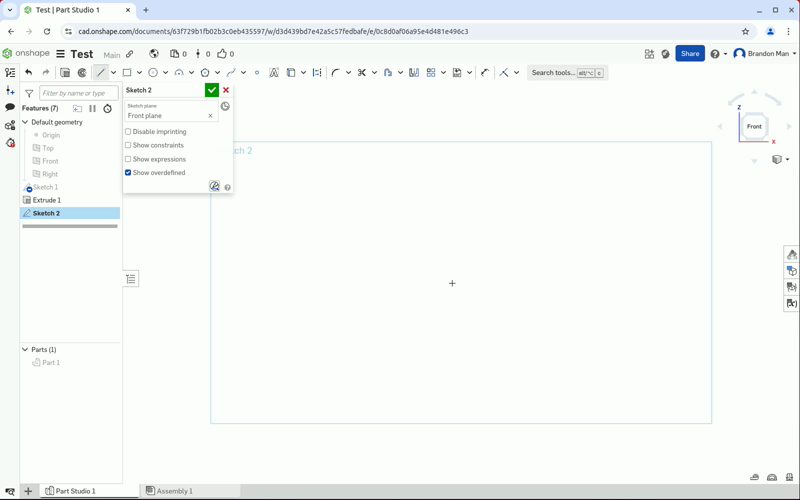
key_up(shift)
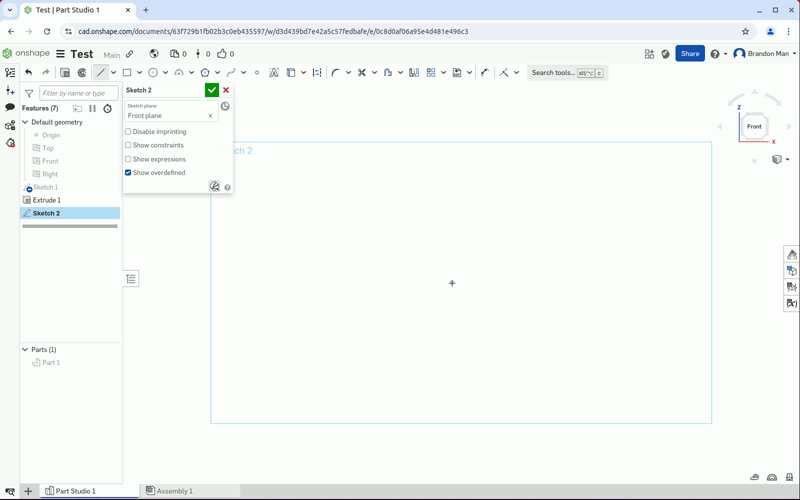
key_down(shift)
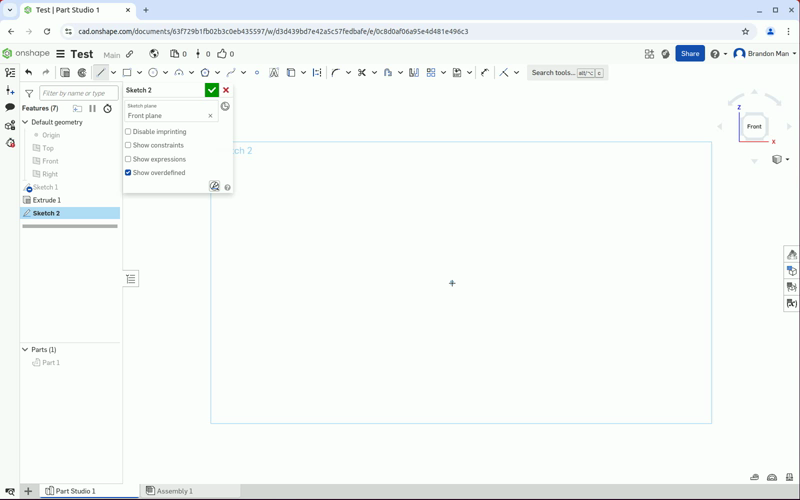
mouse_move(482, 282)
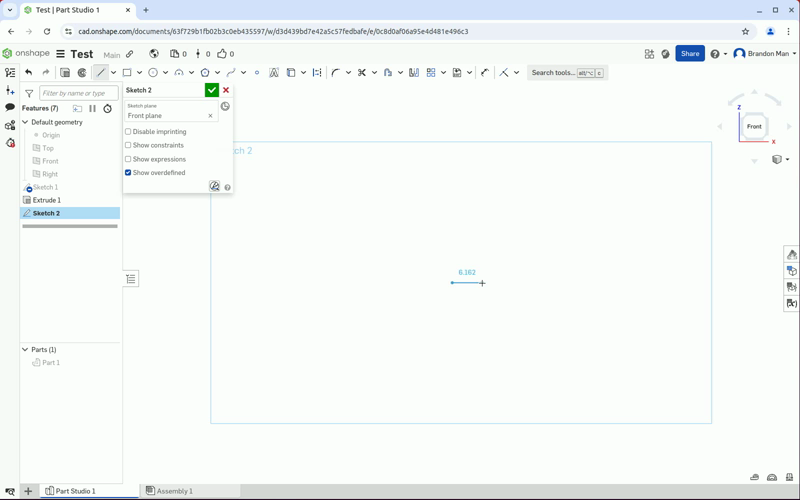
mouse_move(468, 282)
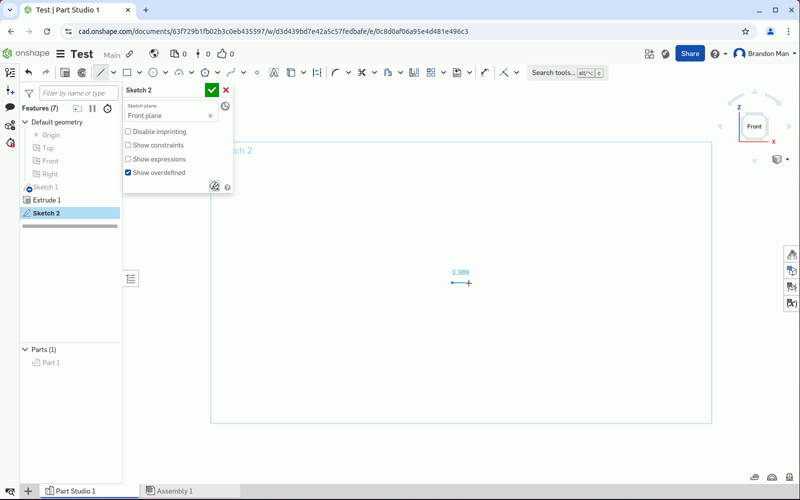
click(468, 282)
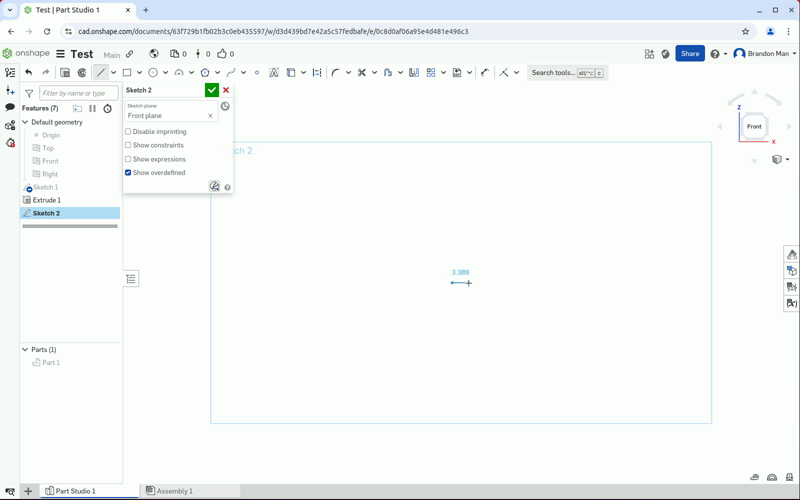
key_up(shift)
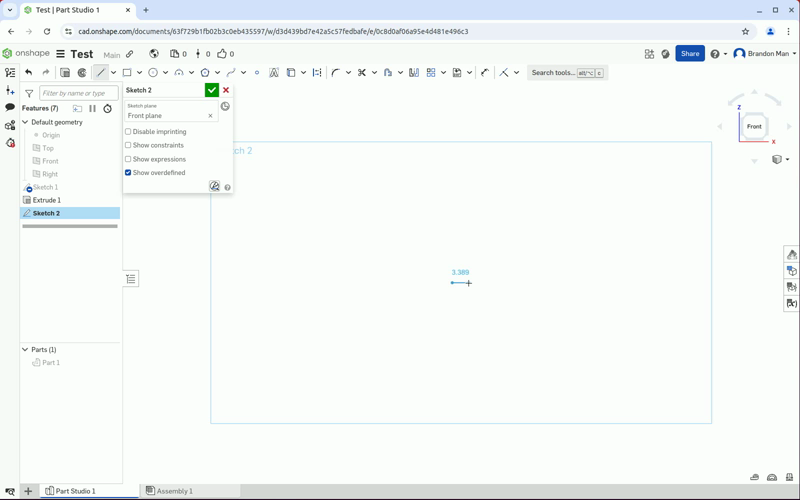
key_down(shift)
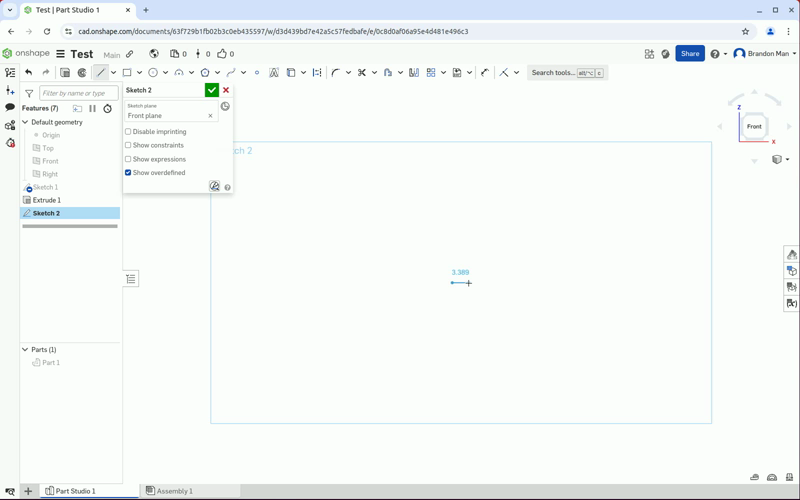
mouse_move(498, 282)
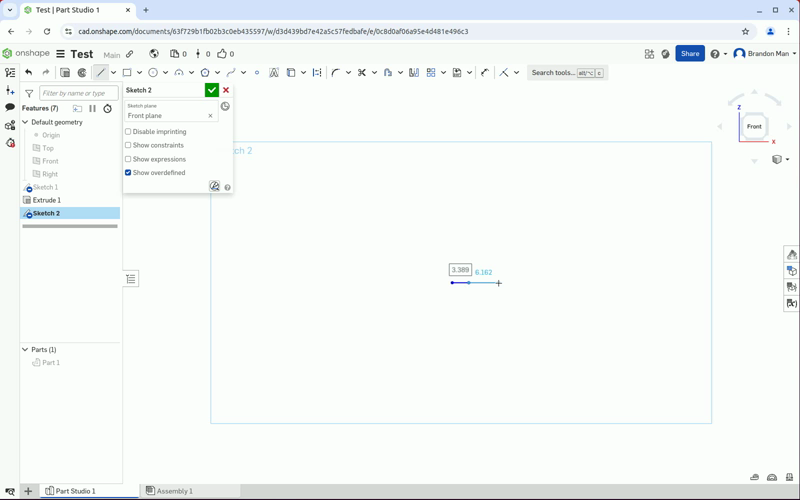
mouse_move(468, 267)
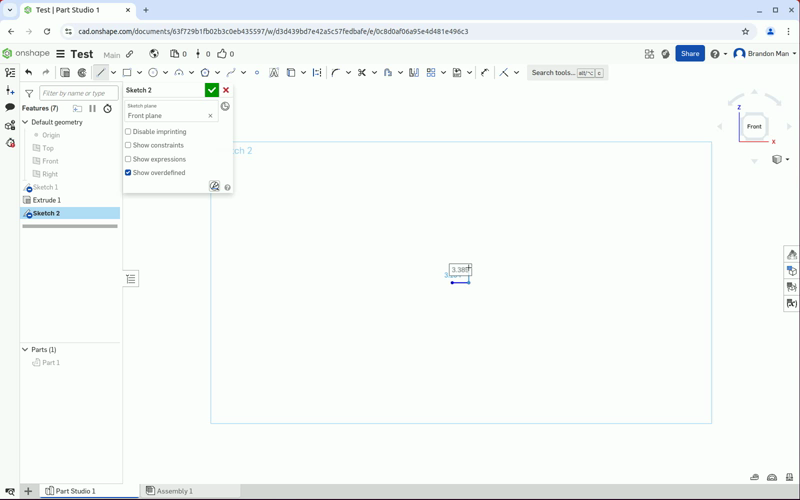
click(468, 267)
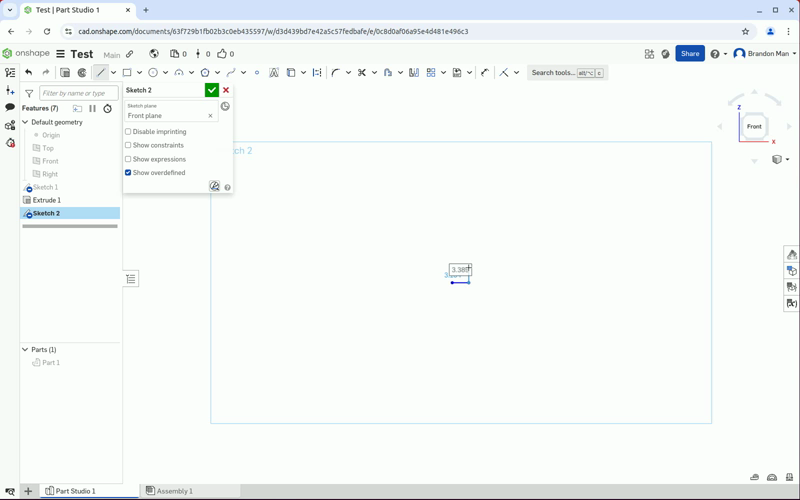
key_up(shift)
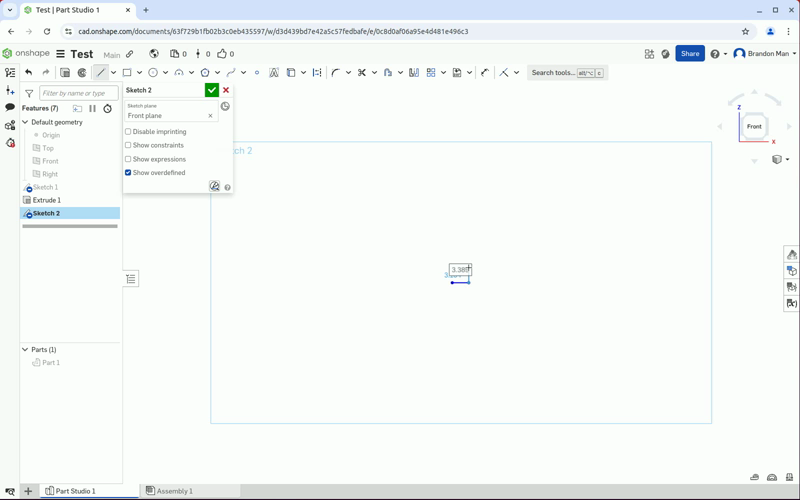
key_down(shift)
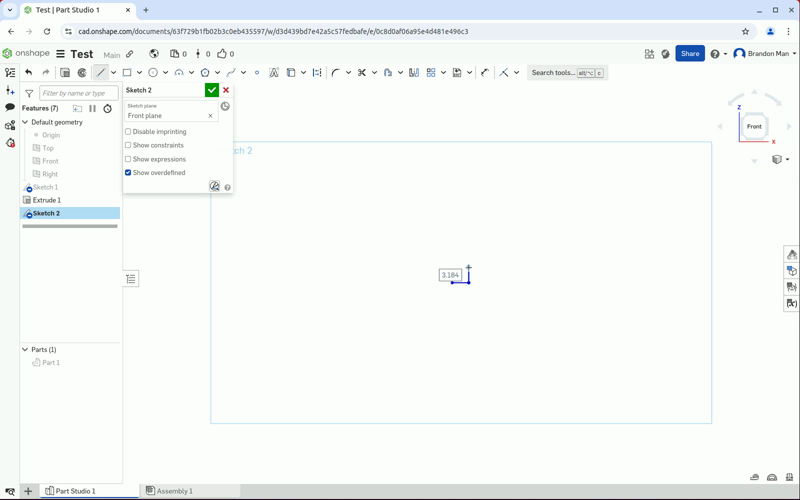
mouse_move(498, 267)
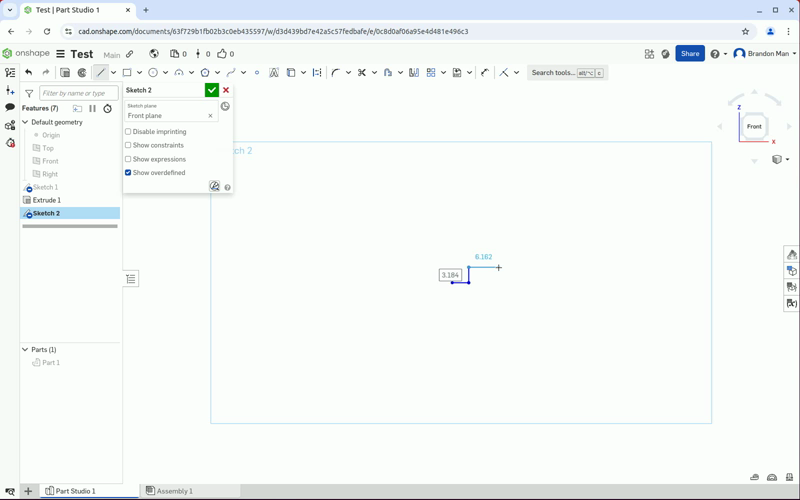
mouse_move(453, 267)
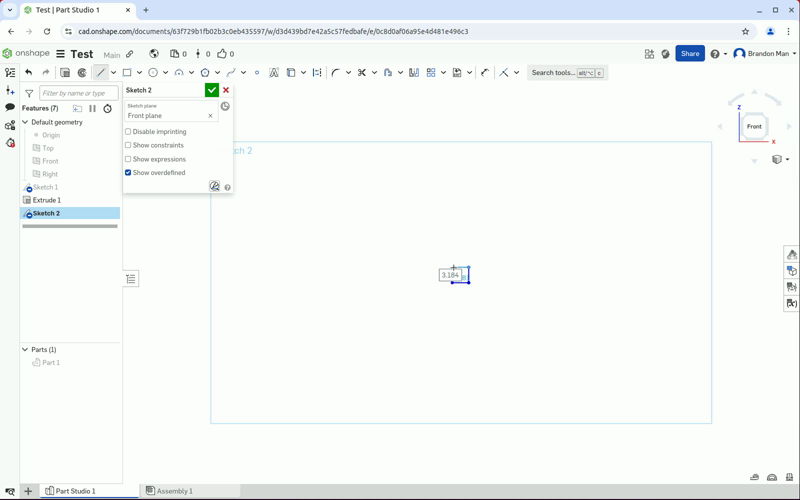
click(453, 267)
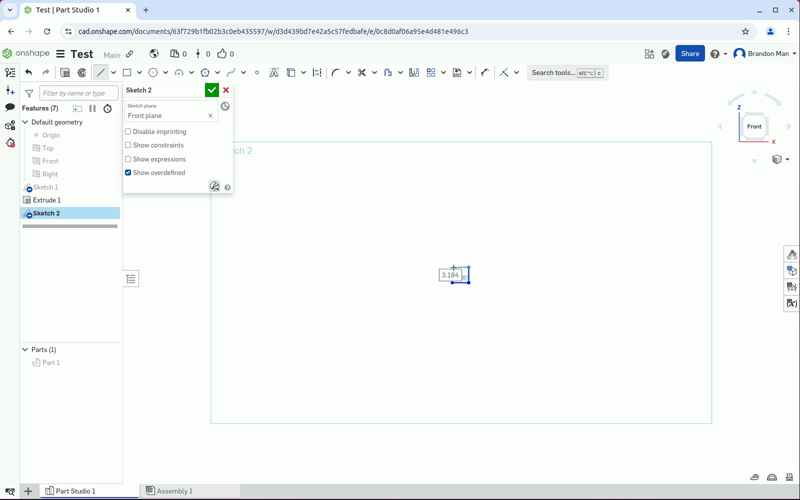
key_up(shift)
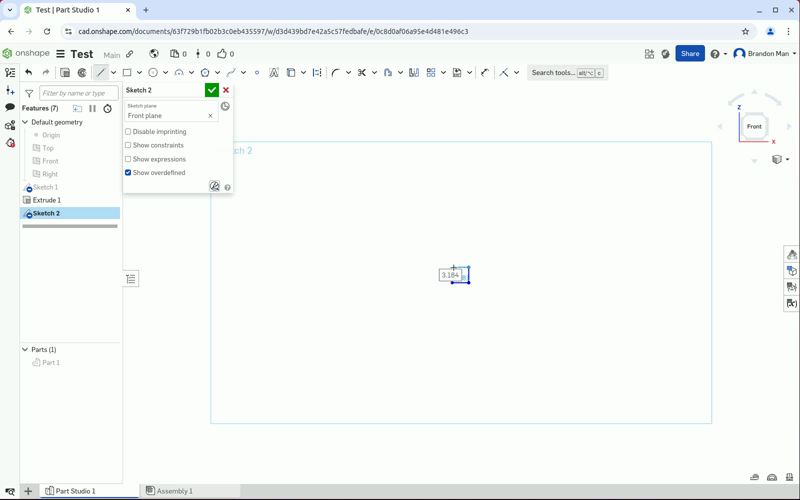
key(esc)
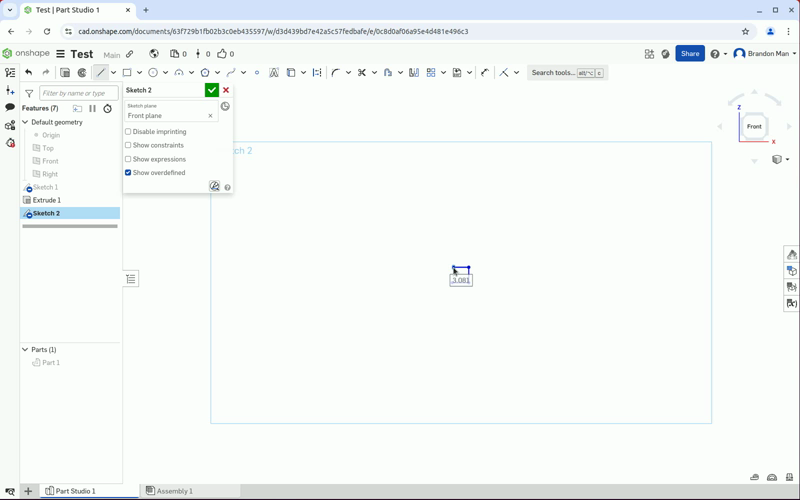
key(a)
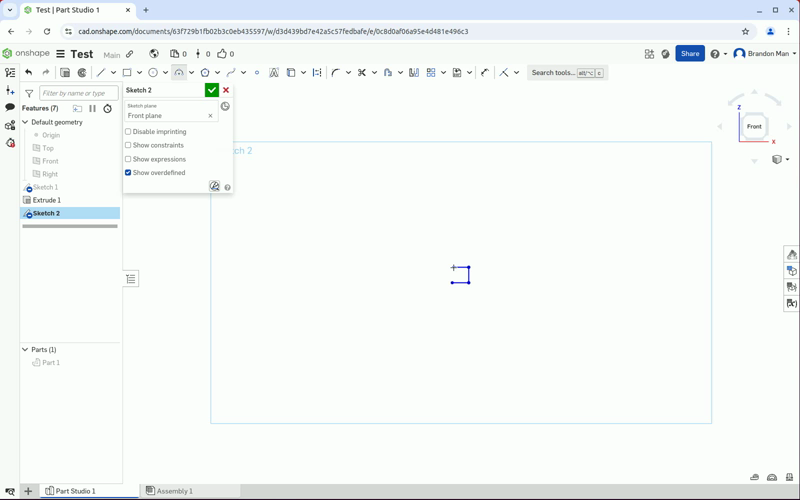
mouse_move(453, 267)
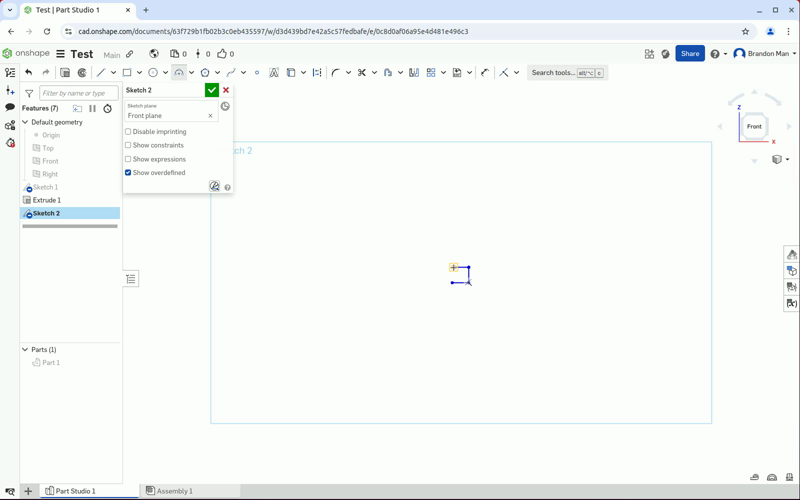
click(453, 267)
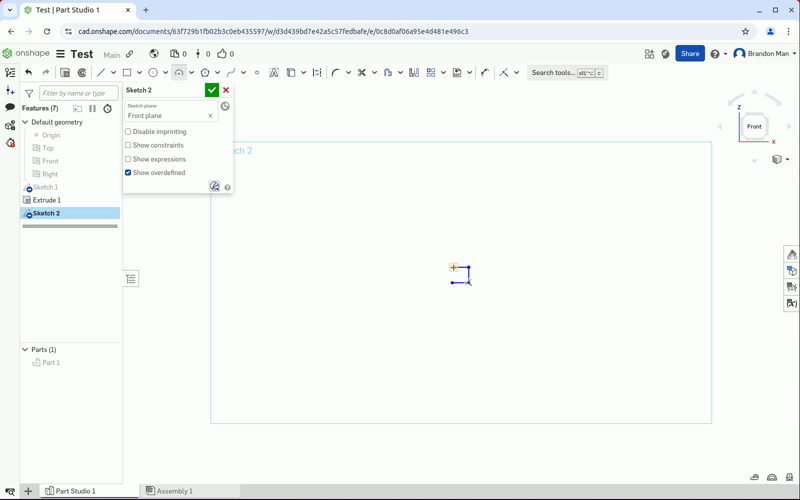
mouse_move(452, 282)
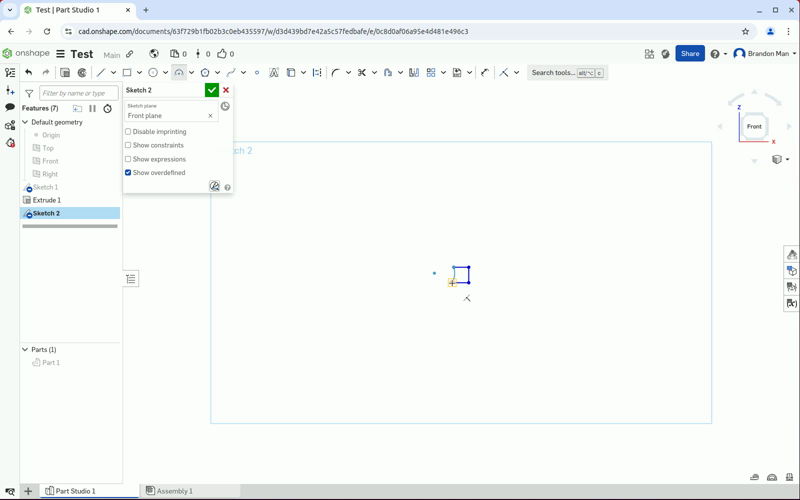
click(452, 282)
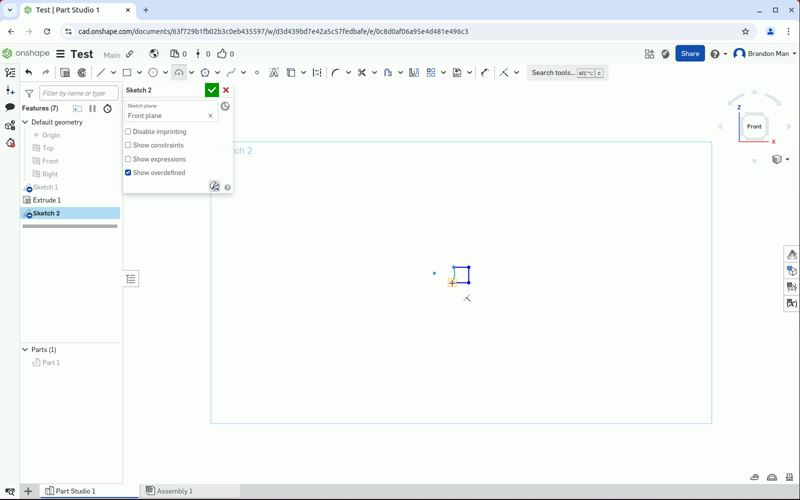
key_down(shift)
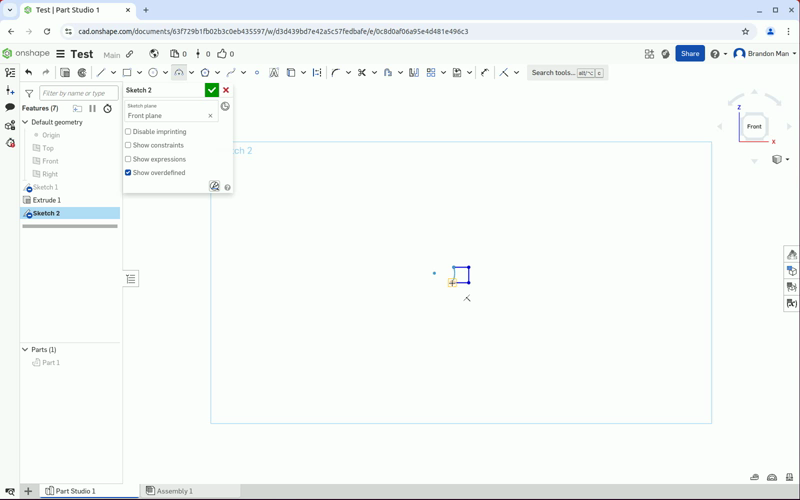
mouse_move(452, 275)
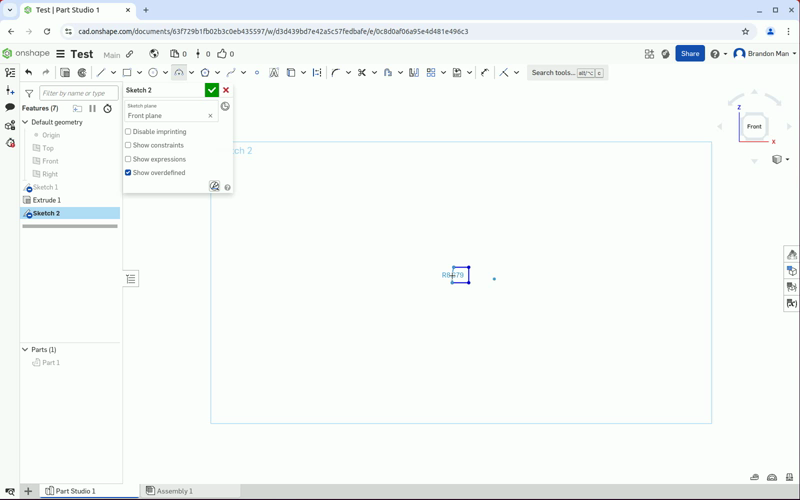
click(452, 275)
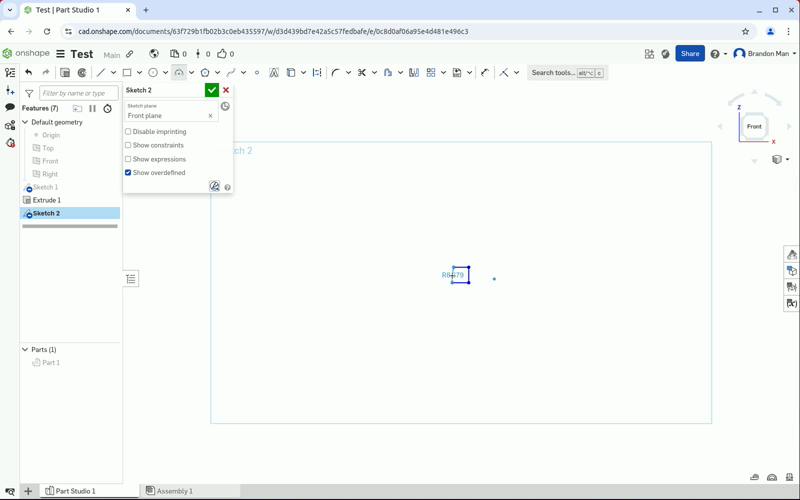
key_up(shift)
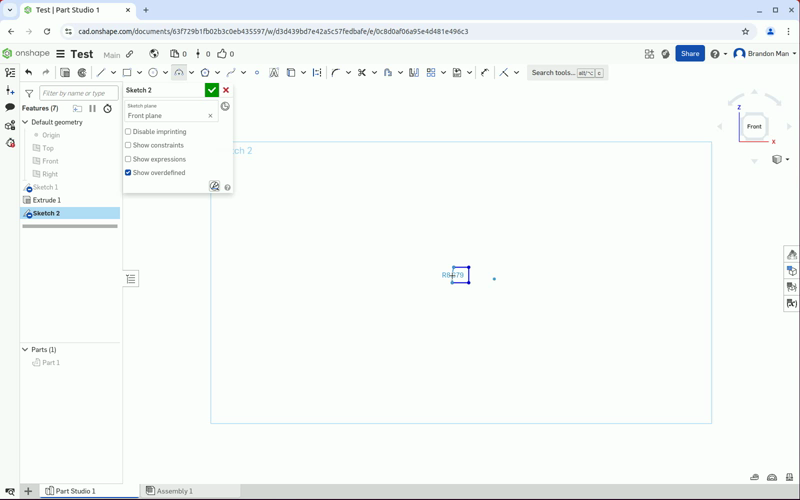
key(esc)
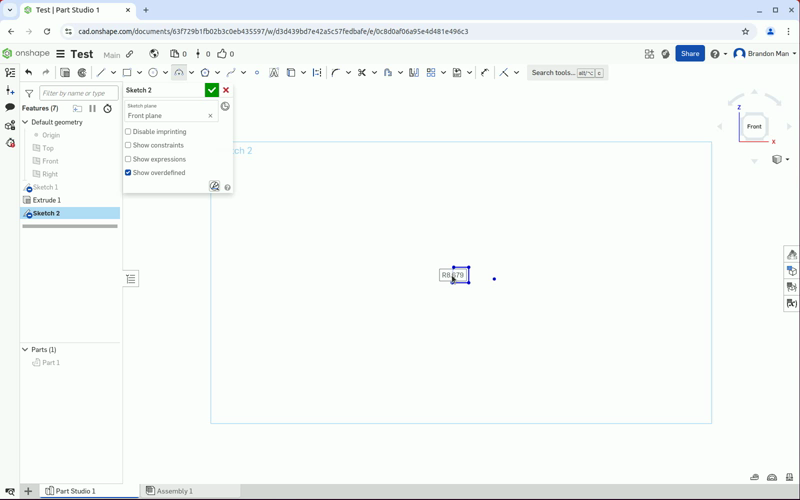
mouse_move(464, 280)
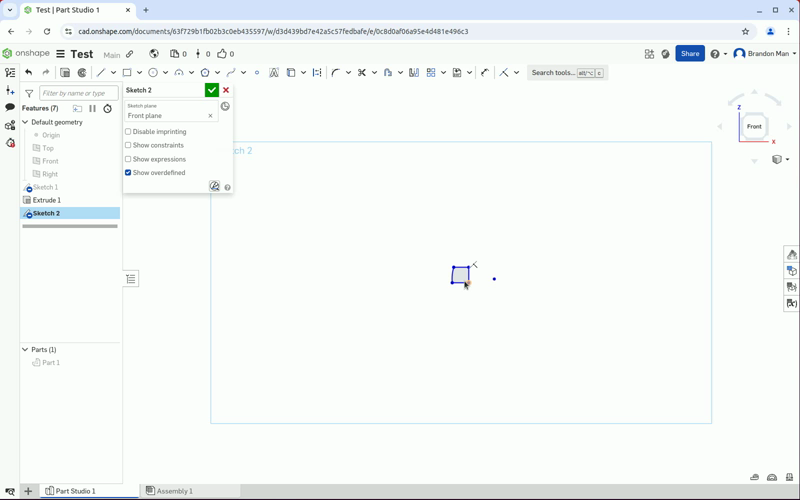
scroll(6)
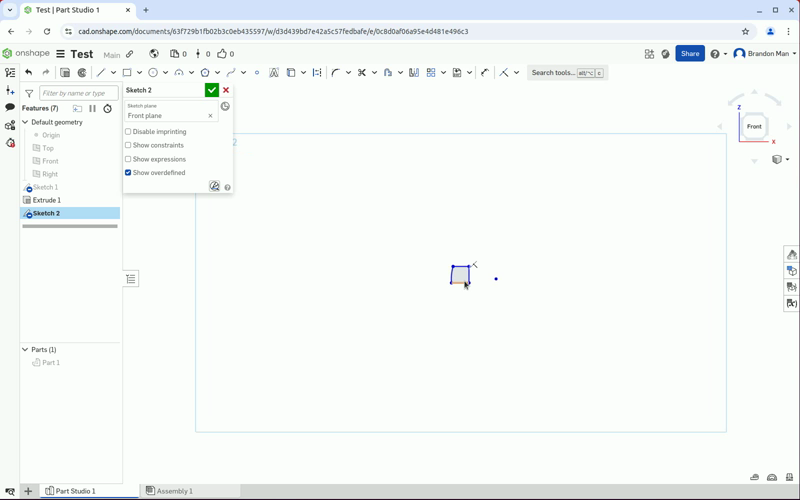
scroll(6)
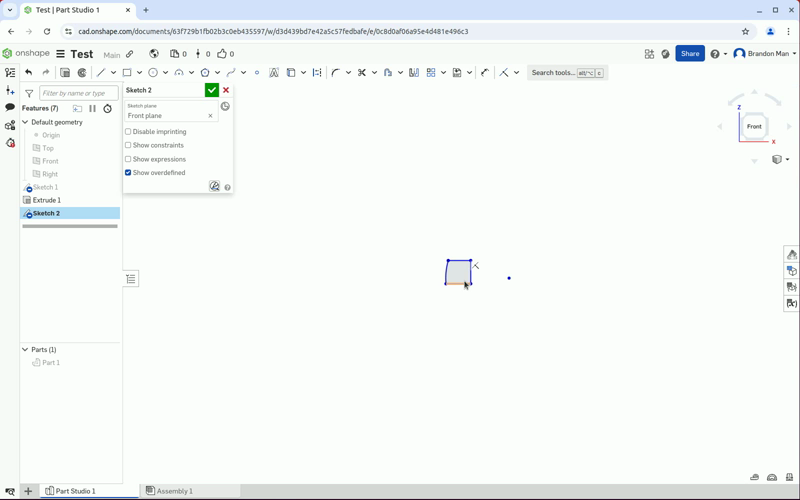
scroll(6)
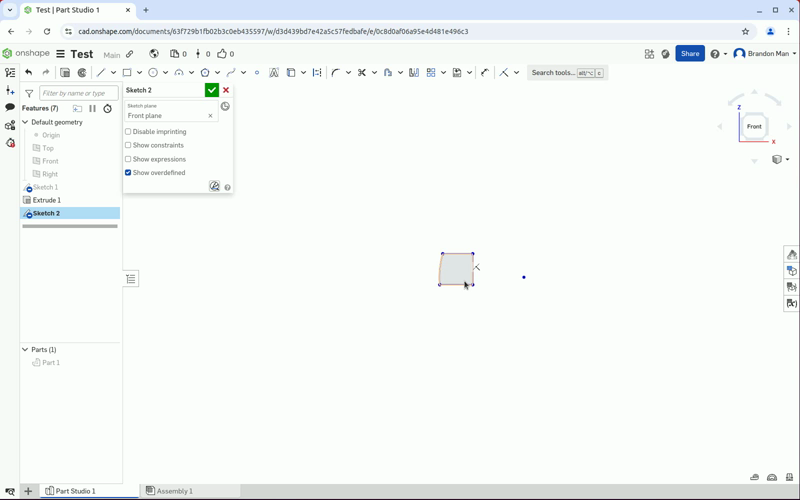
scroll(6)
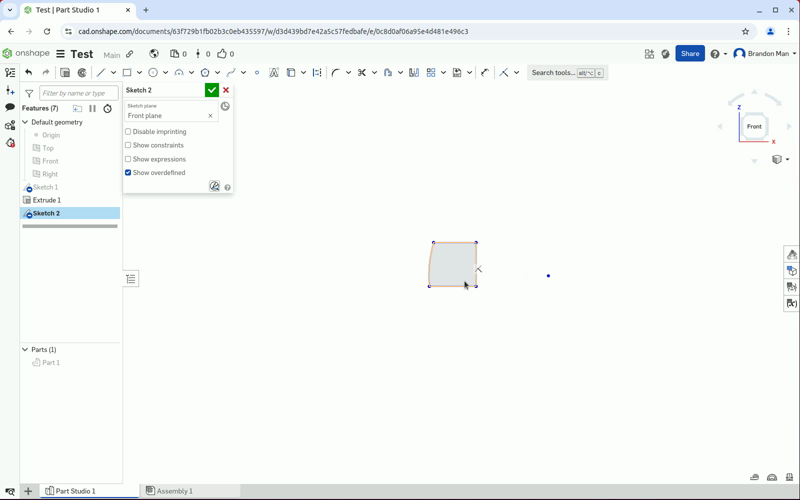
scroll(6)
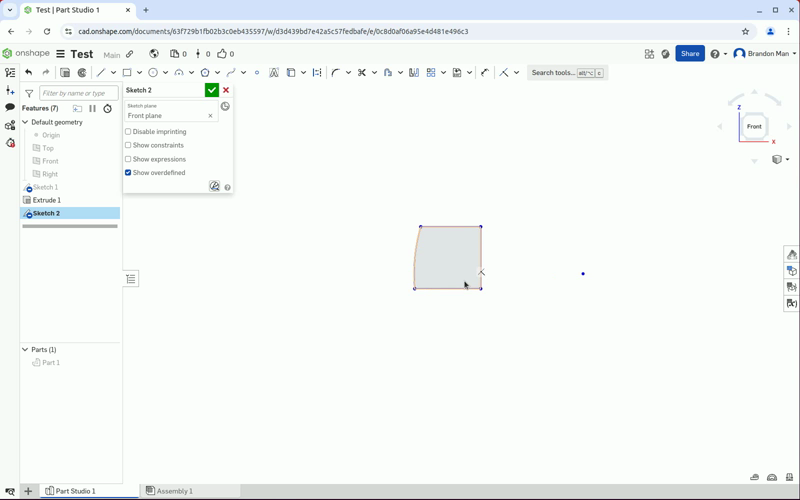
scroll(6)
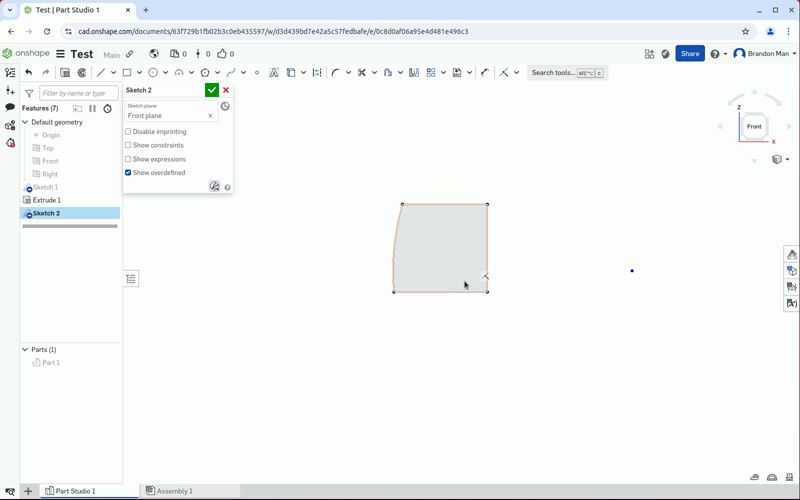
scroll(6)
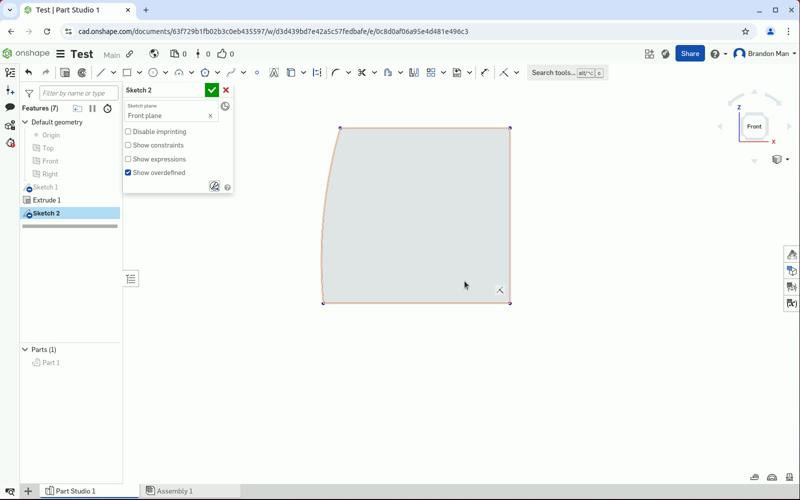
click(464, 280)
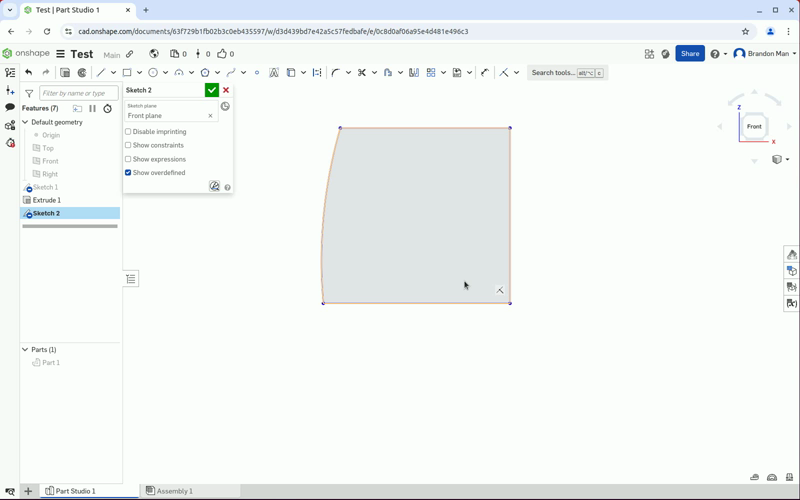
scroll(-6)
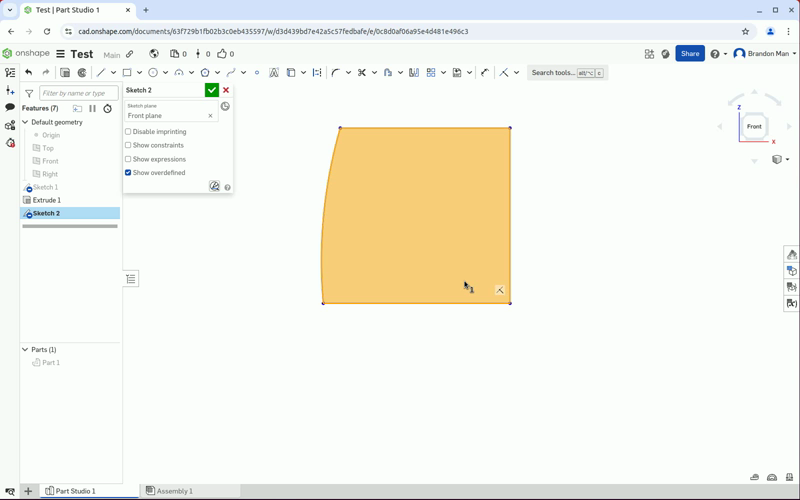
scroll(-6)
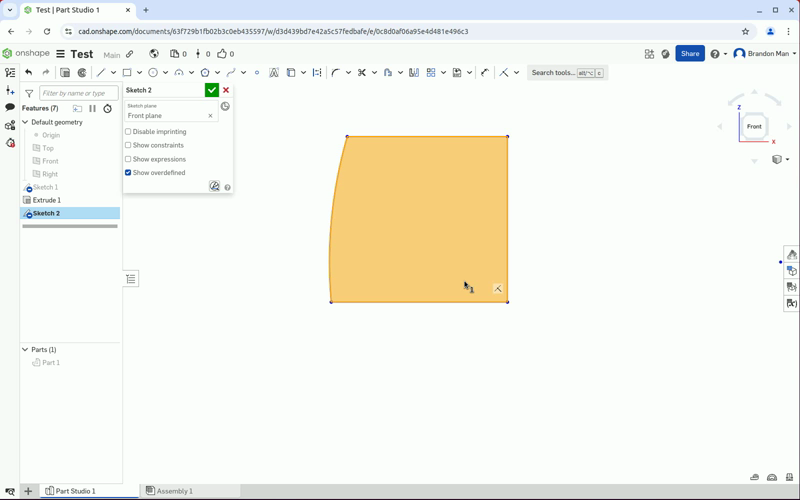
scroll(-6)
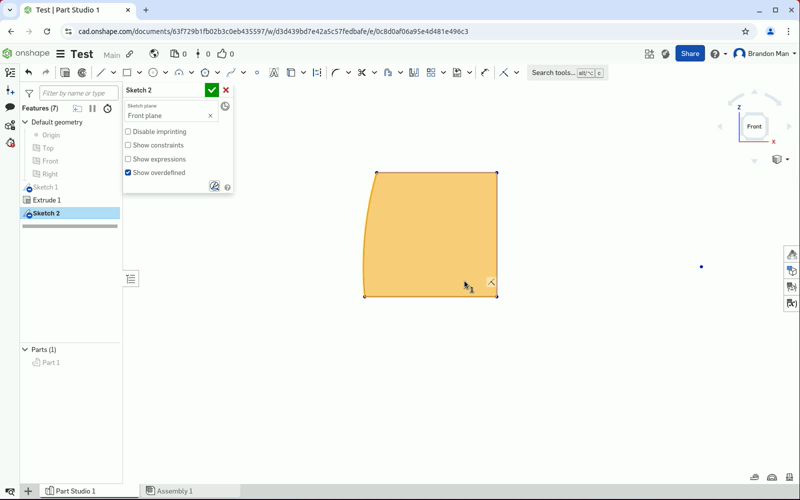
scroll(-6)
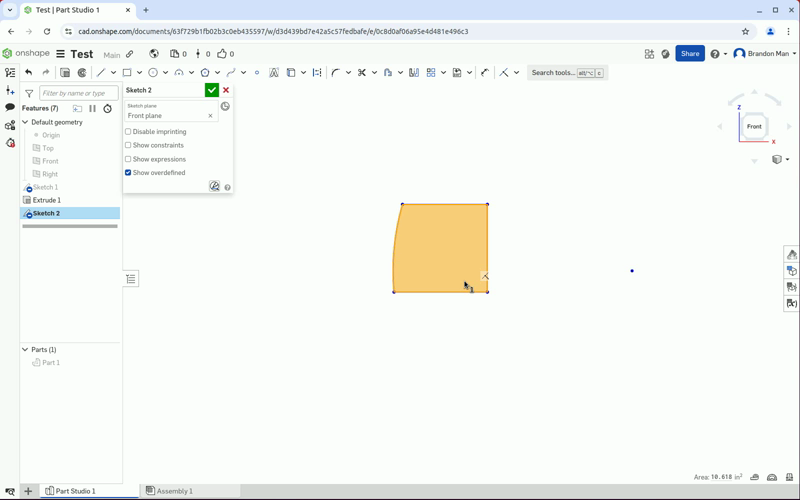
scroll(-6)
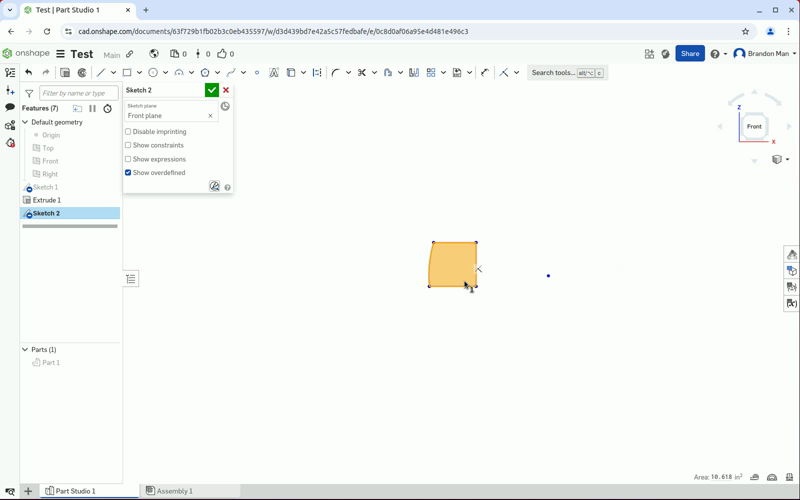
scroll(-6)
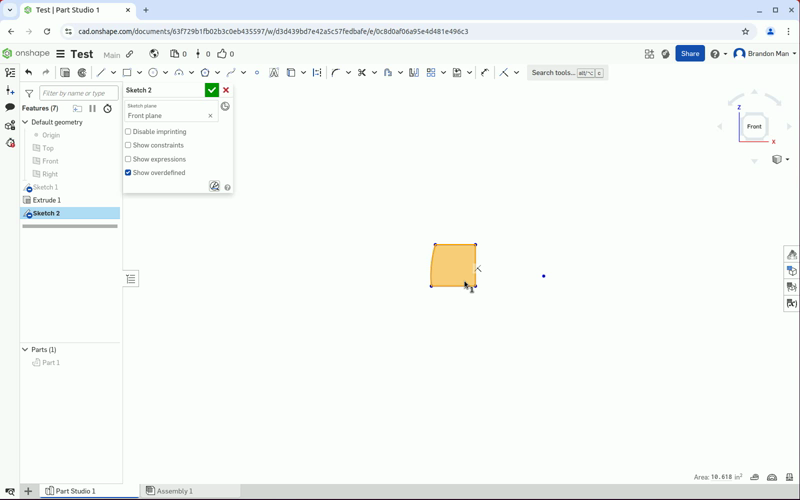
scroll(-6)
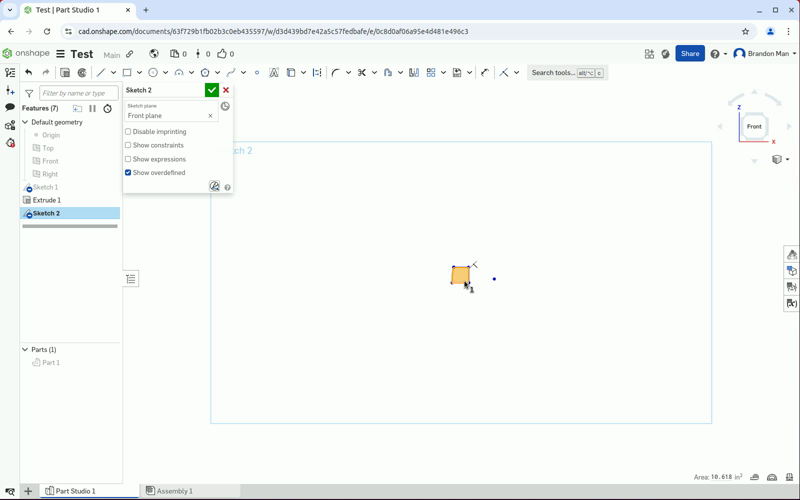
mouse_move(73, 352)
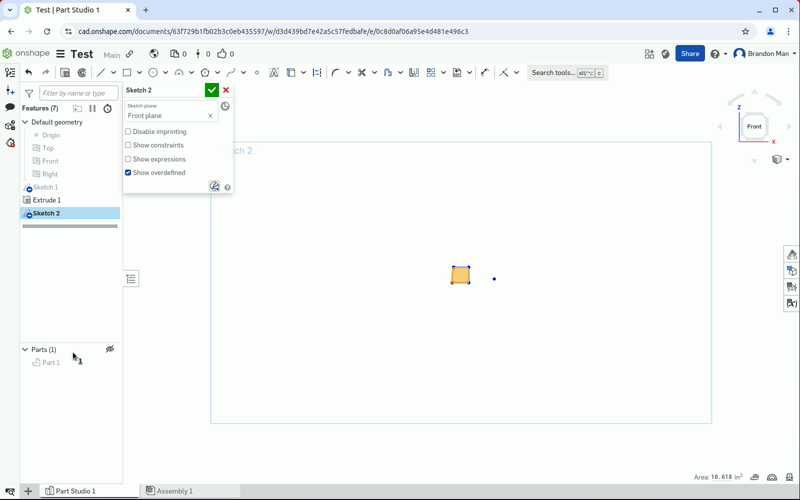
key(shift+y)
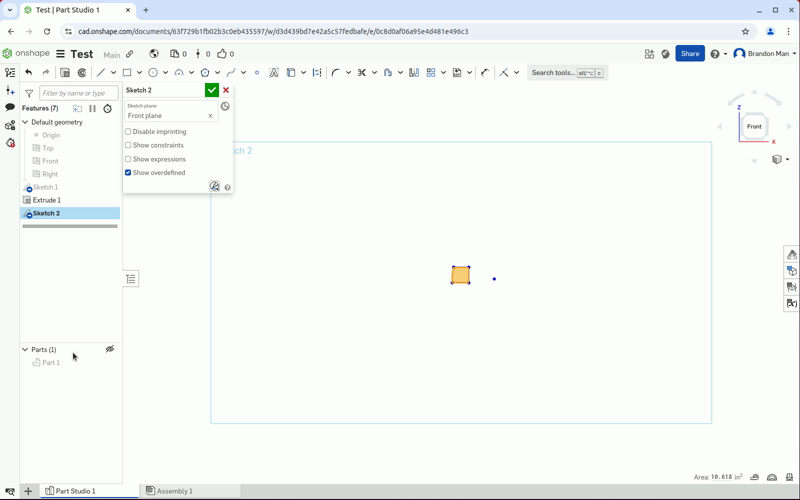
key(shift+e)
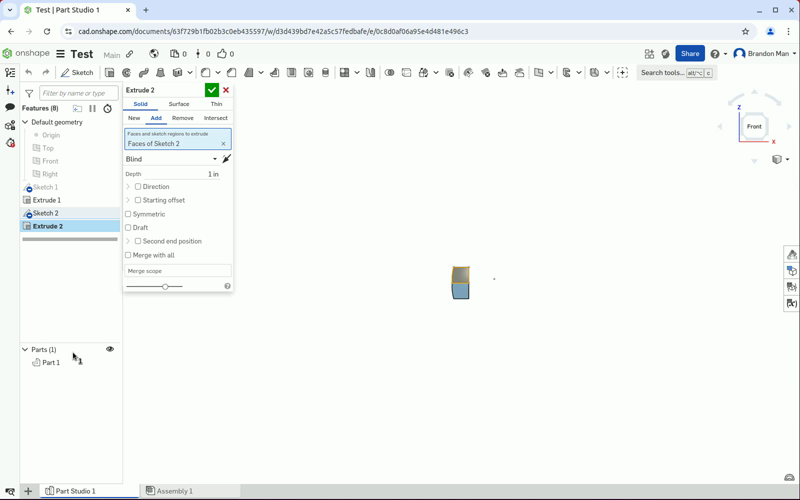
mouse_move(143, 106)
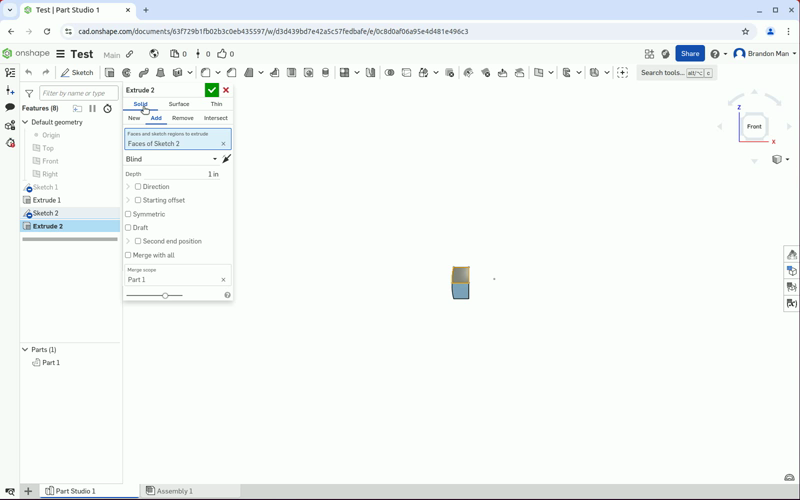
click(143, 106)
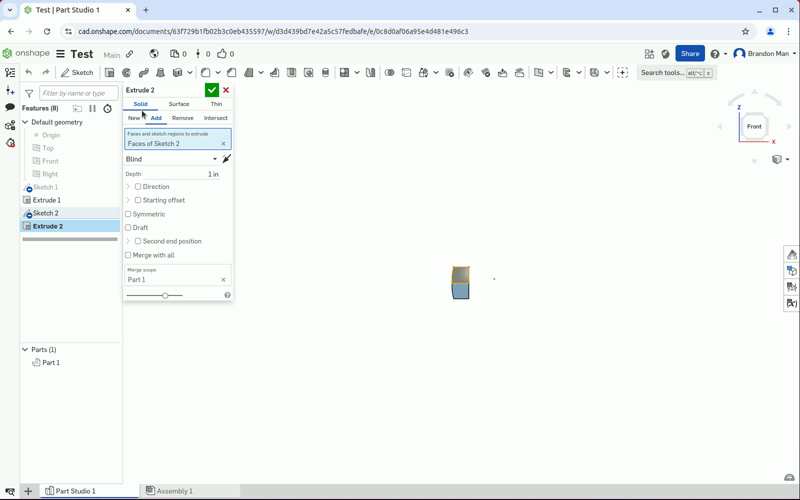
mouse_move(137, 120)
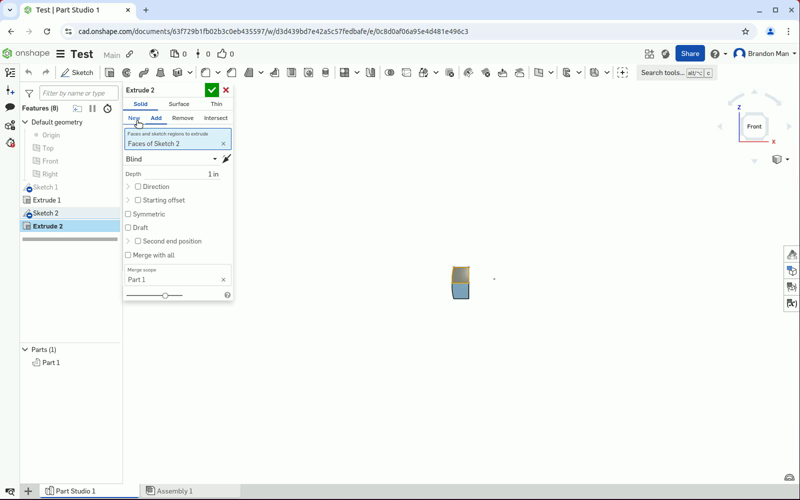
click(137, 120)
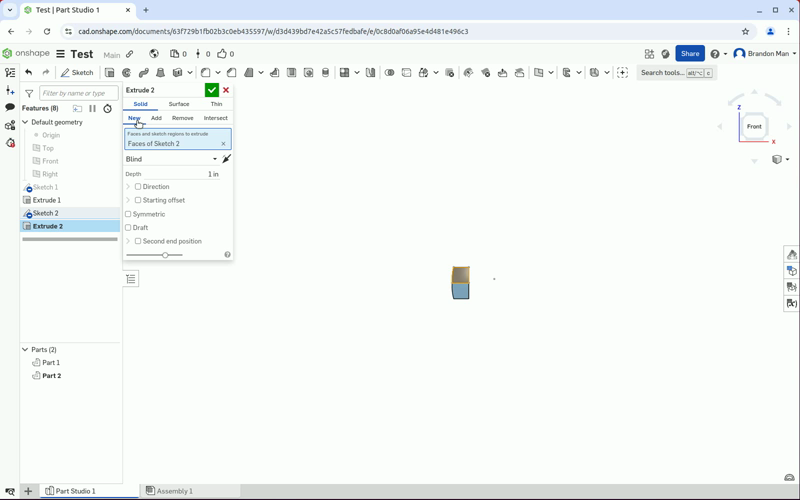
key(tab, 4)
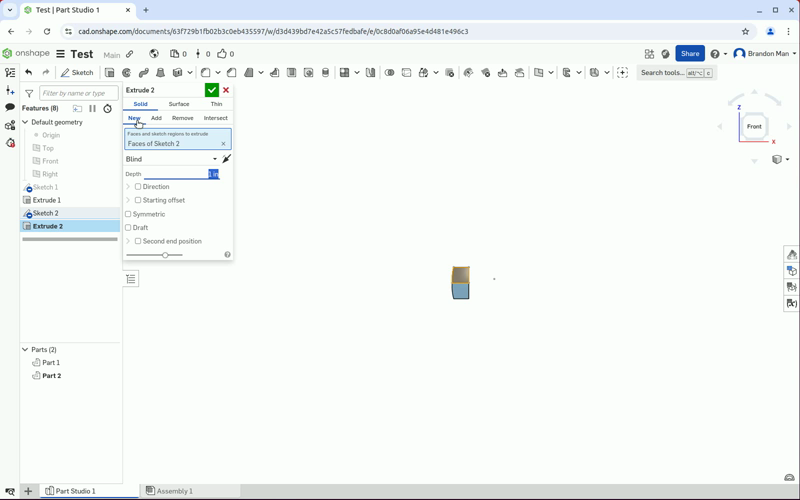
text(0.722)
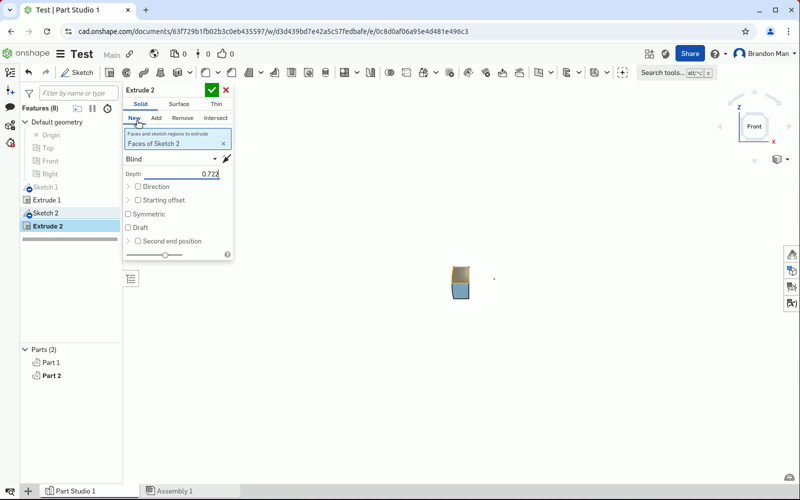
key(enter)
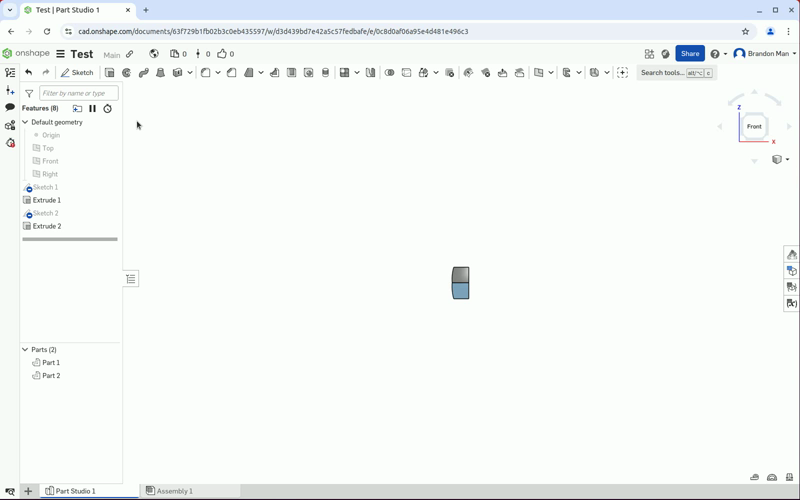
key(shift+h)
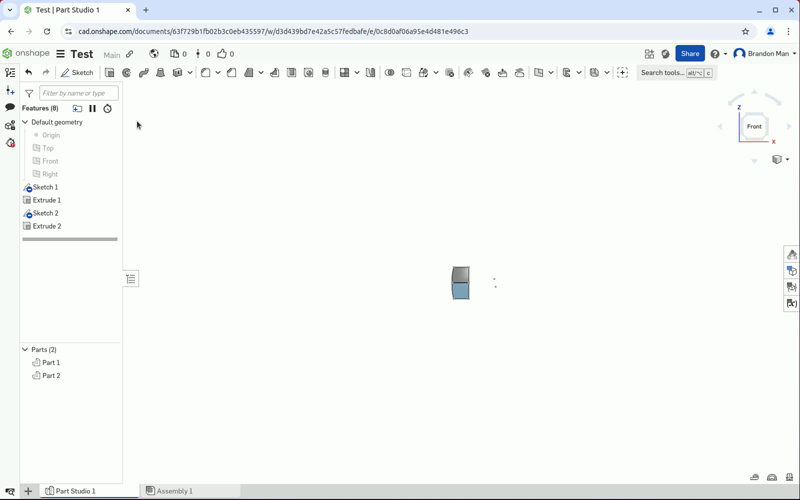
key(shift+h)
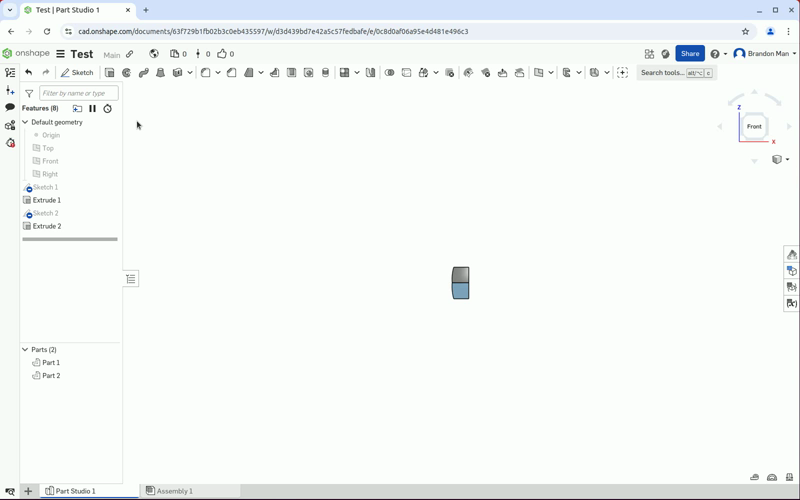
mouse_move(73, 189)
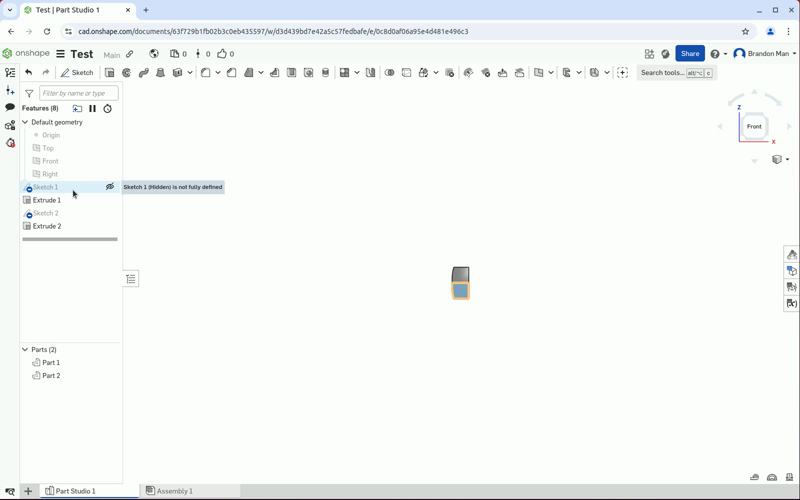
click(73, 189)
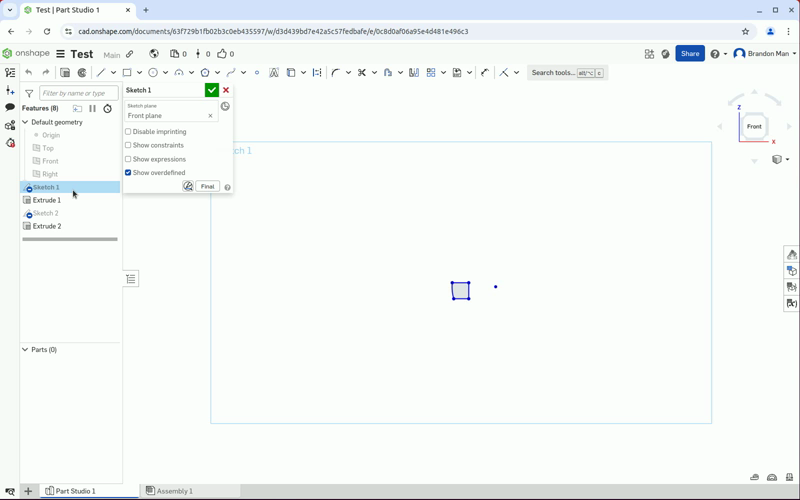
mouse_move(229, 92)
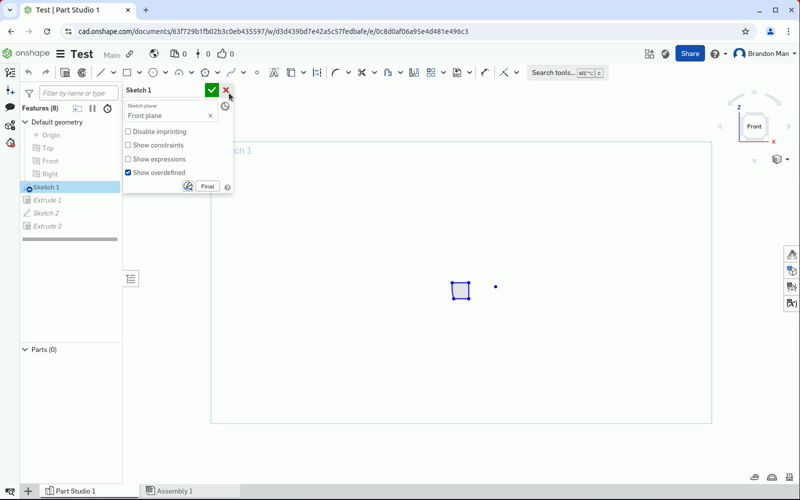
click(229, 92)
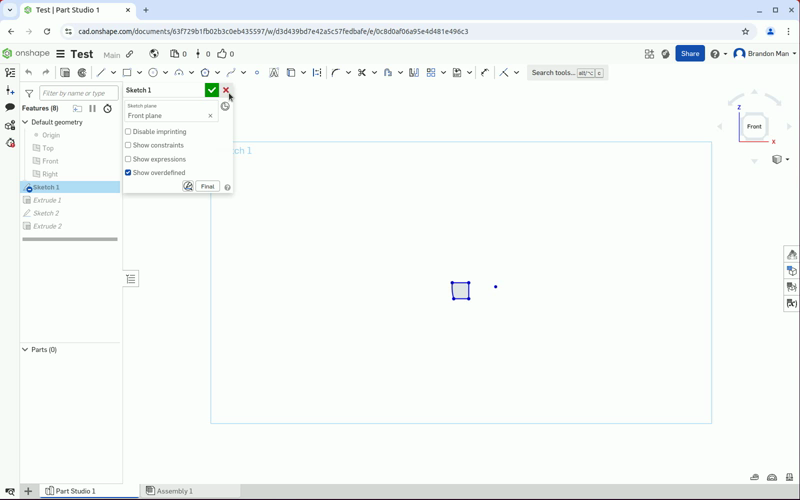
key(shift+s)
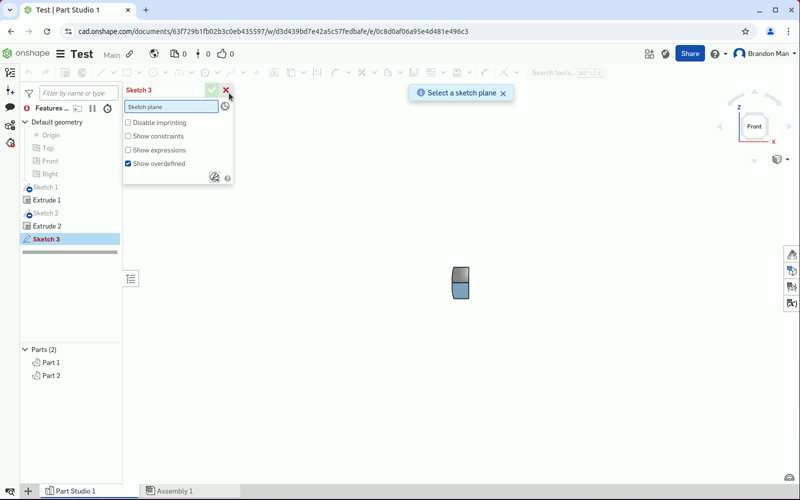
mouse_move(73, 163)
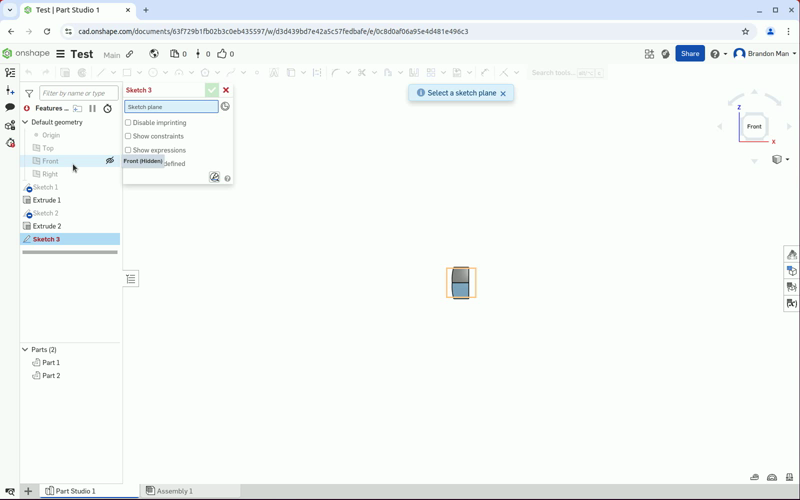
click(73, 163)
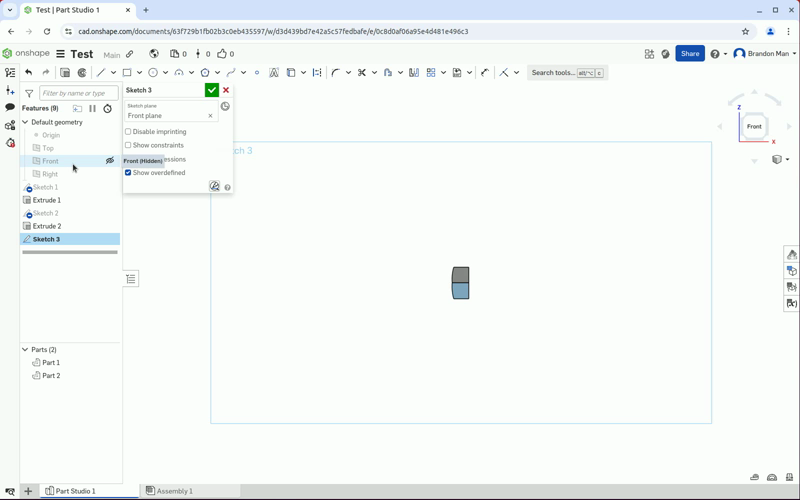
mouse_move(73, 352)
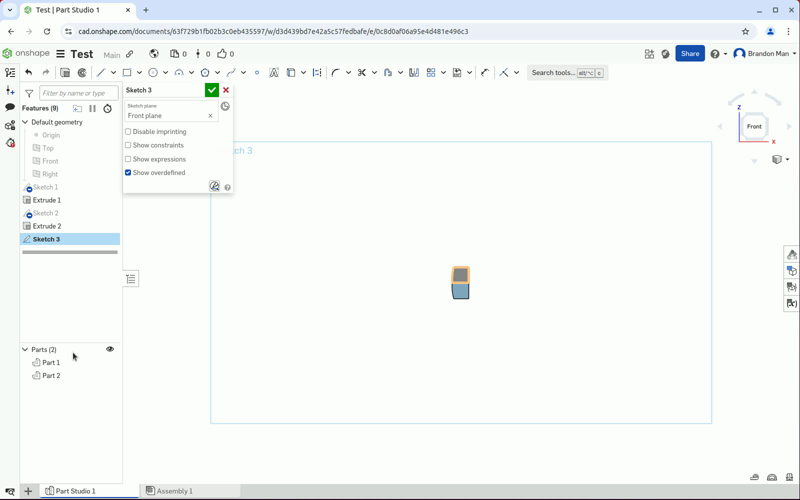
key(y)
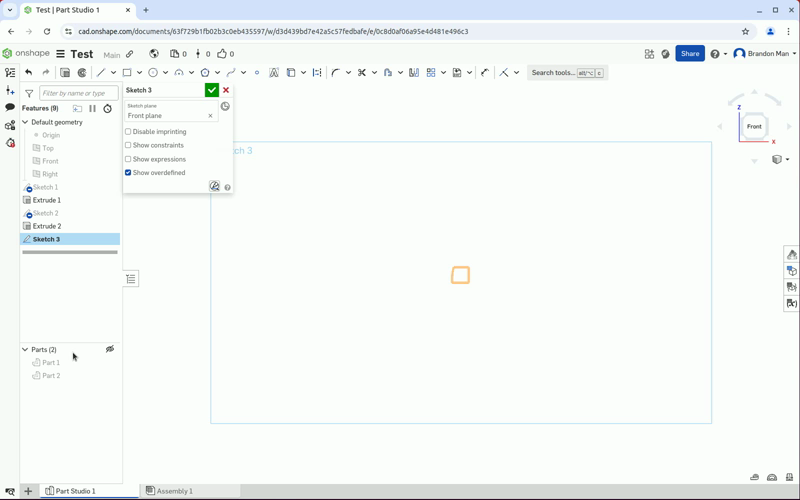
key(l)
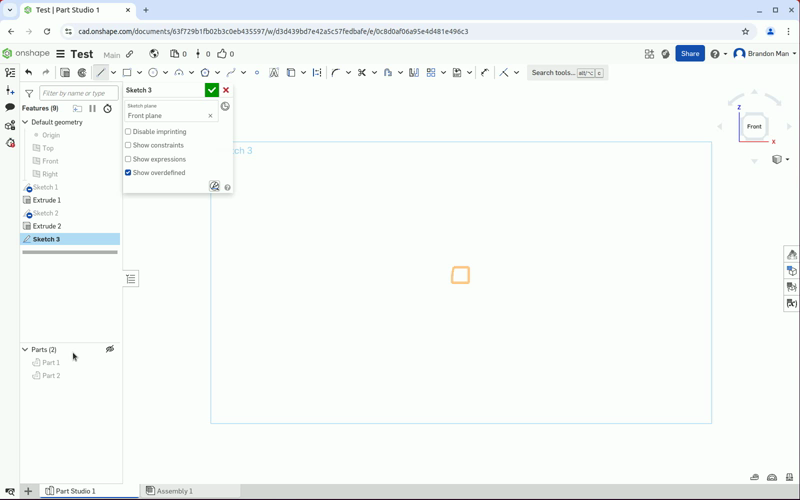
key_down(shift)
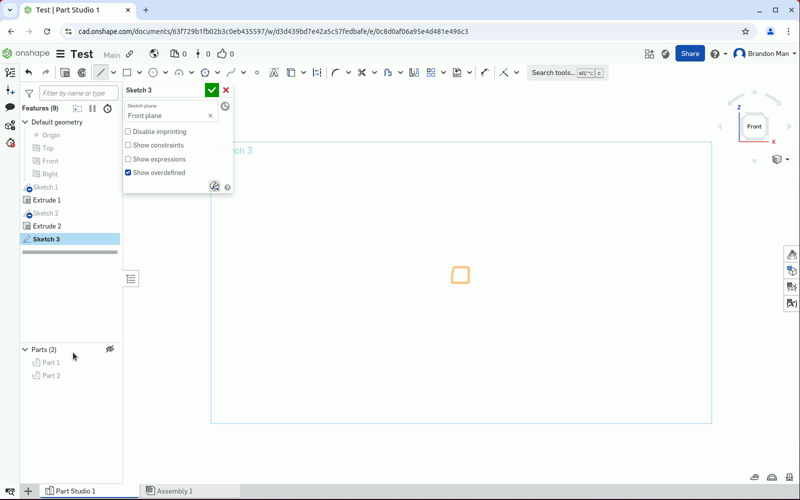
mouse_move(551, 288)
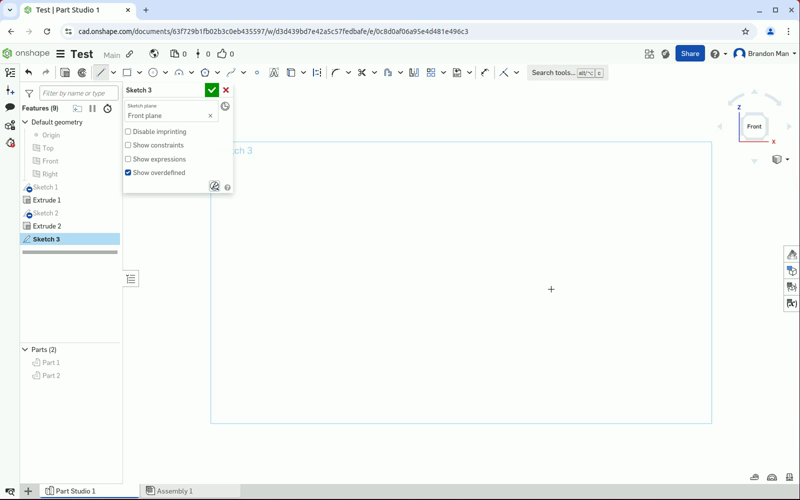
click(551, 288)
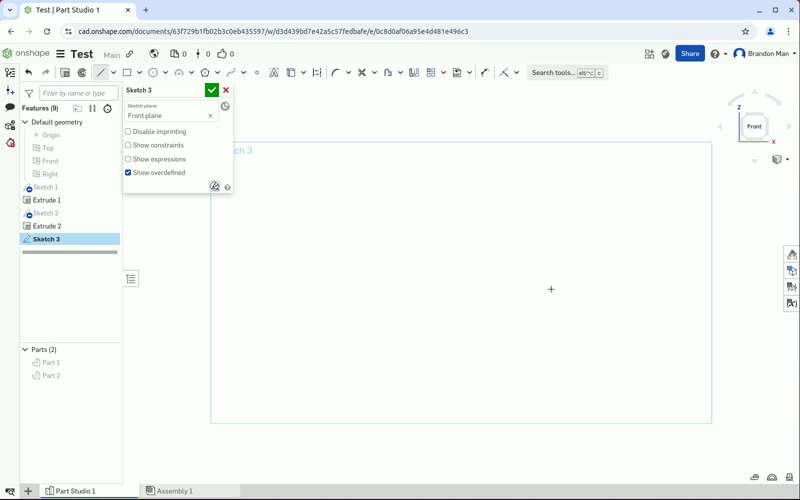
key_up(shift)
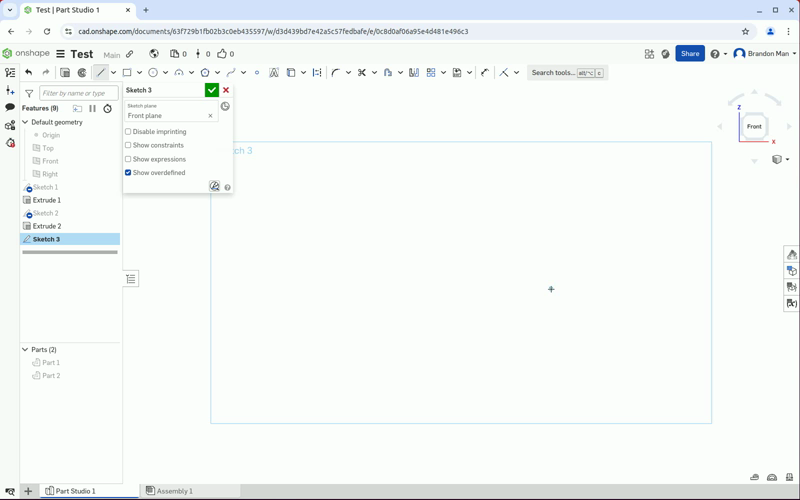
key_down(shift)
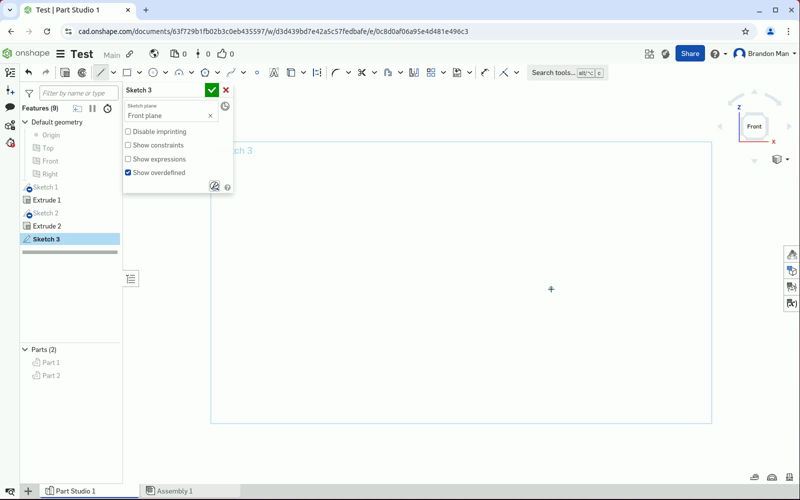
mouse_move(581, 288)
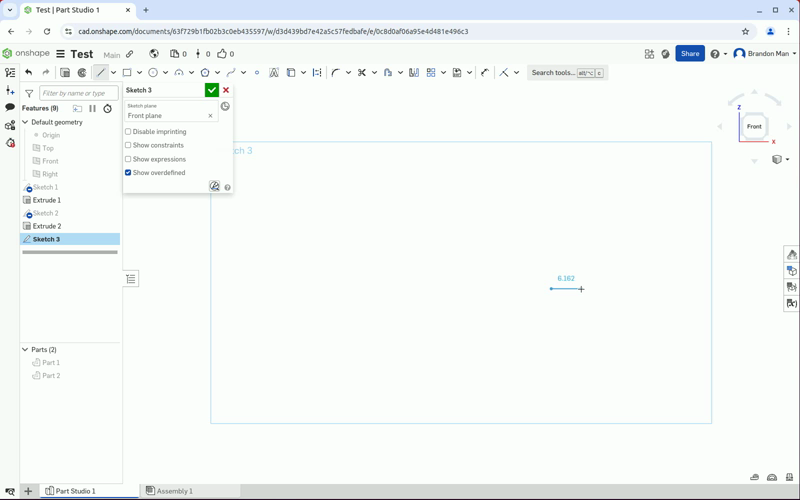
mouse_move(574, 288)
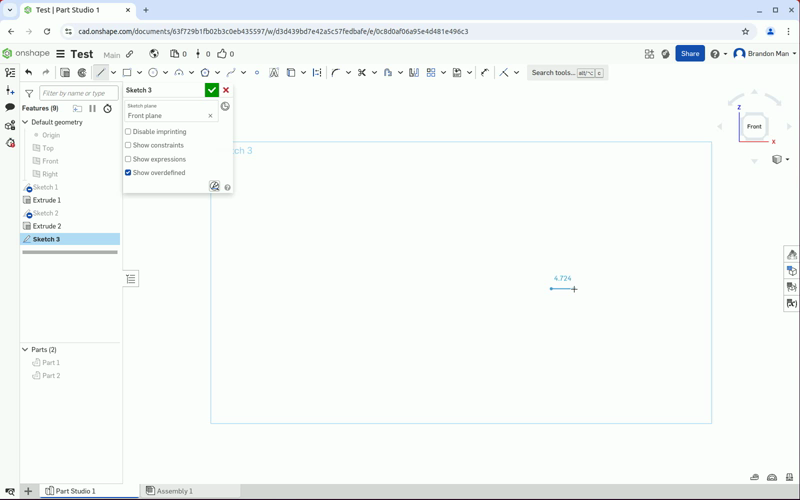
click(574, 288)
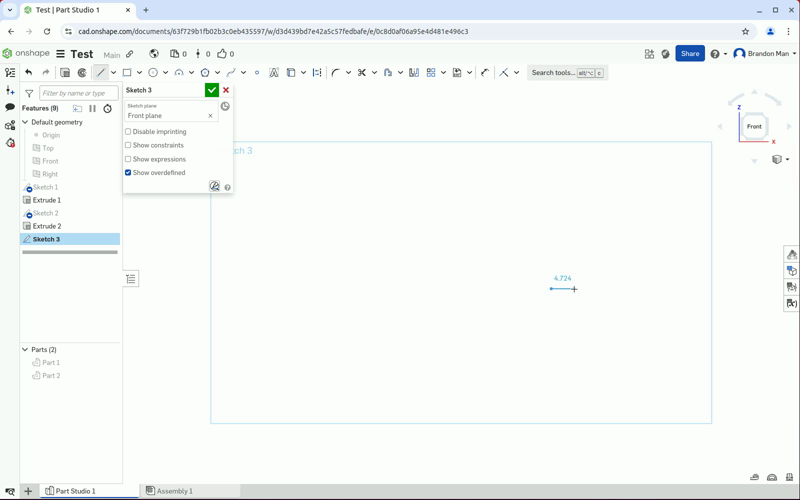
key_up(shift)
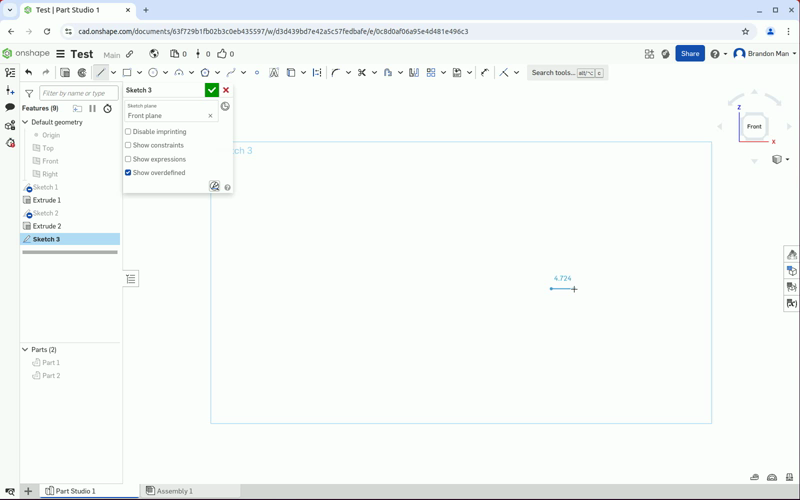
key_down(shift)
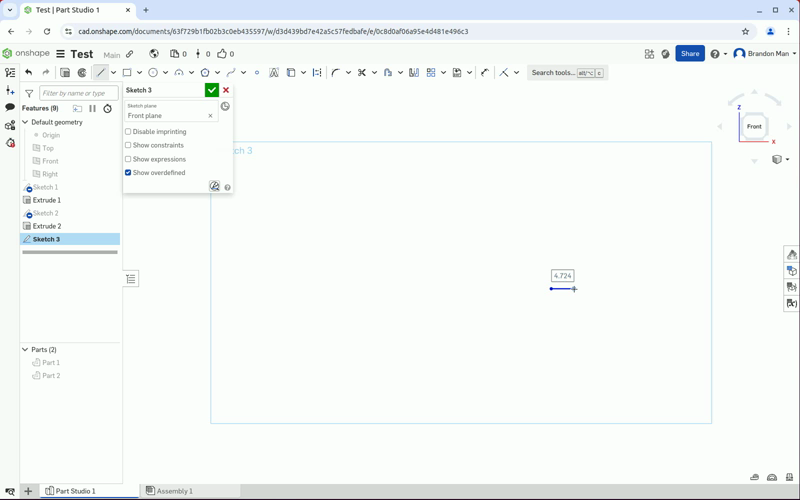
mouse_move(589, 288)
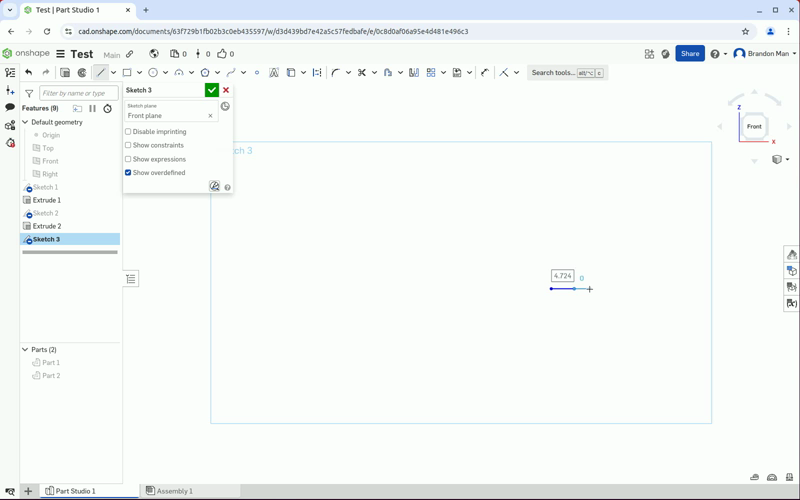
mouse_move(574, 276)
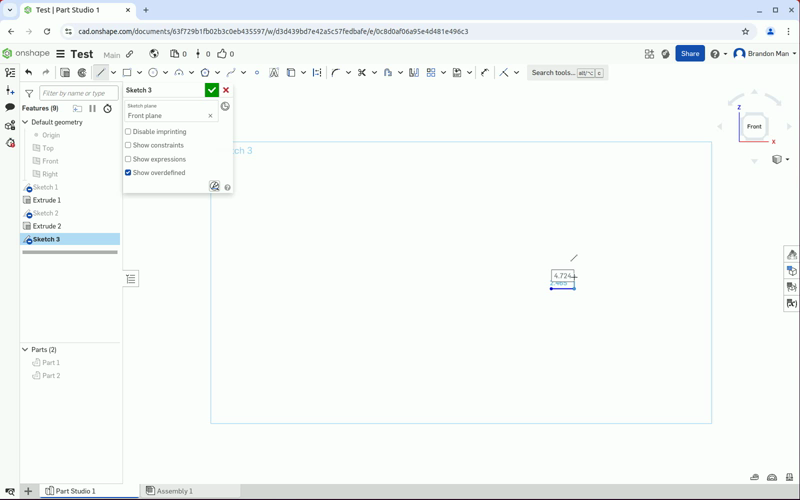
click(574, 276)
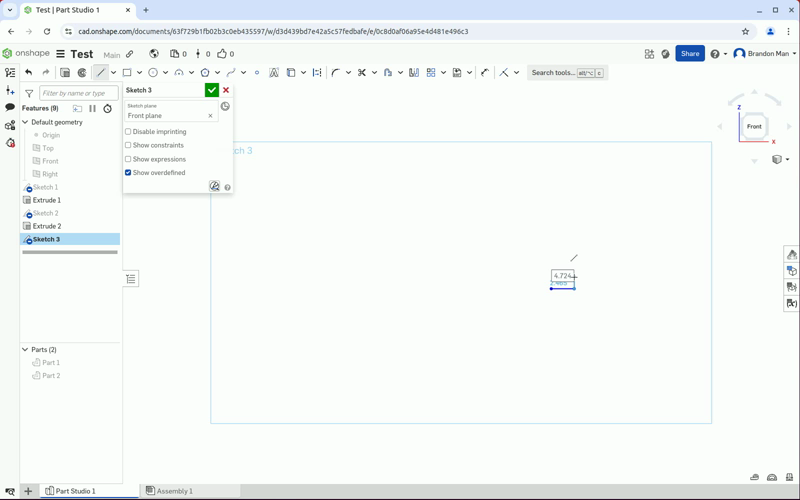
key_up(shift)
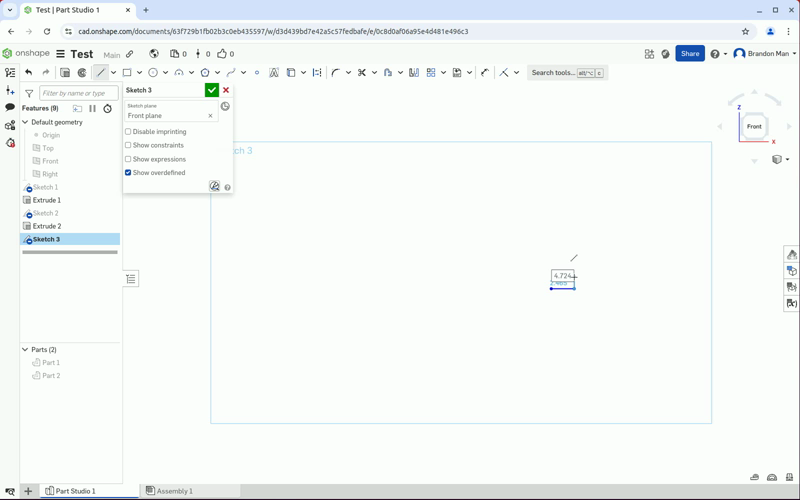
key_down(shift)
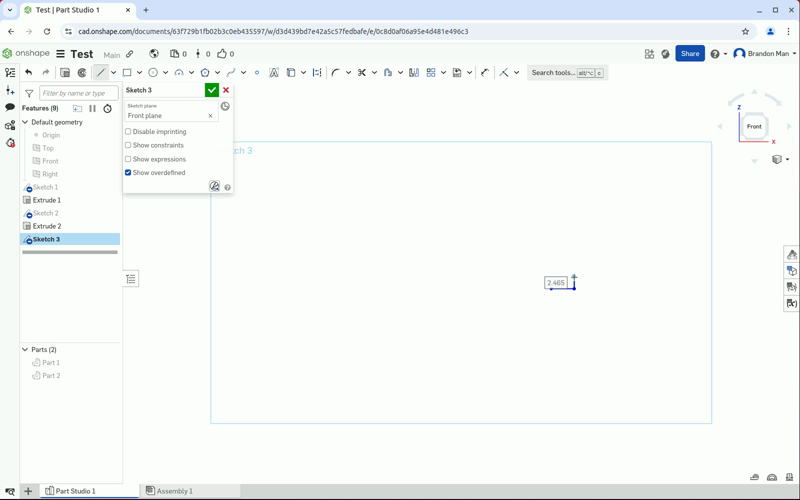
mouse_move(589, 276)
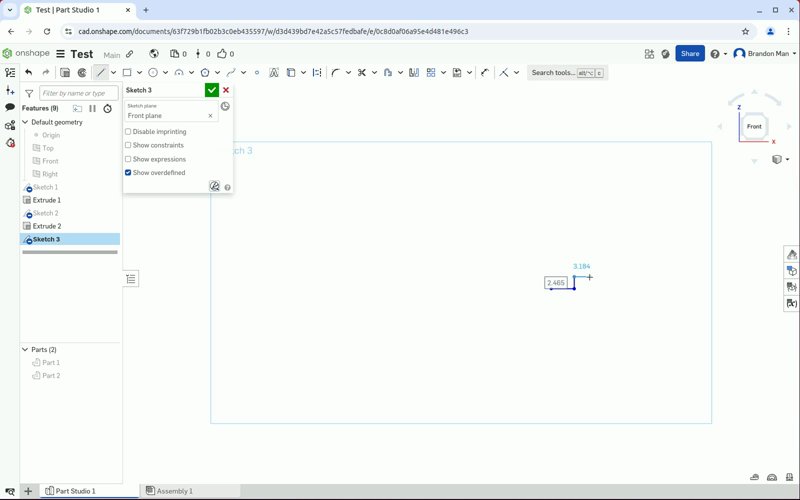
mouse_move(551, 276)
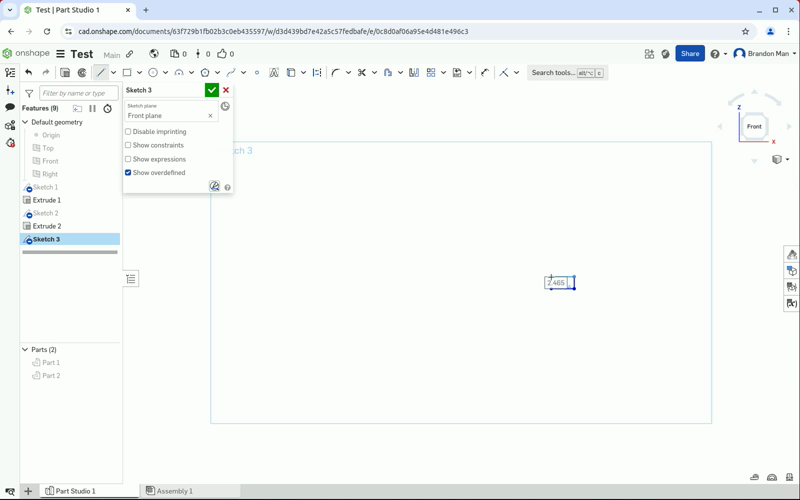
click(551, 276)
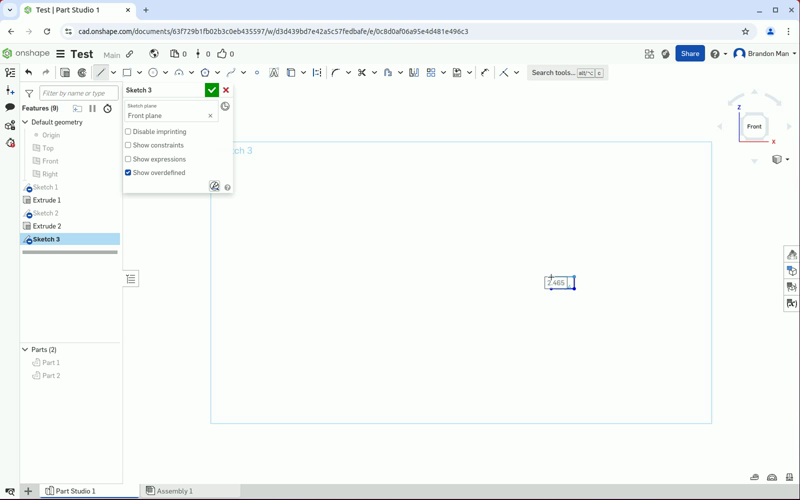
key_up(shift)
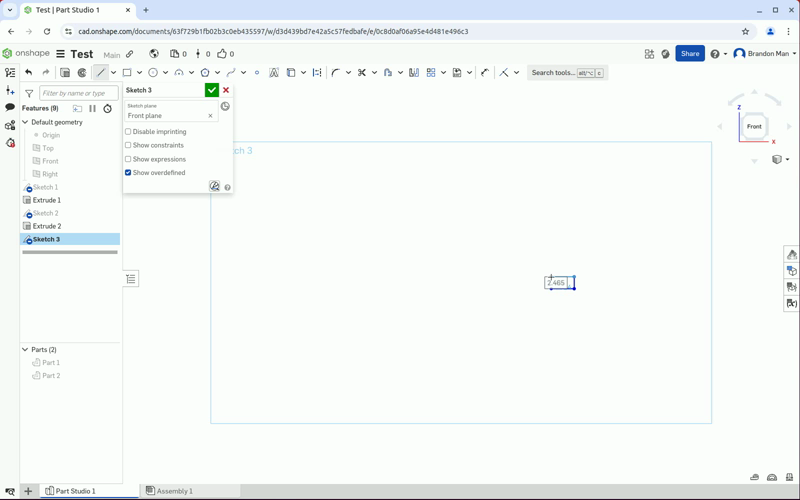
key_down(shift)
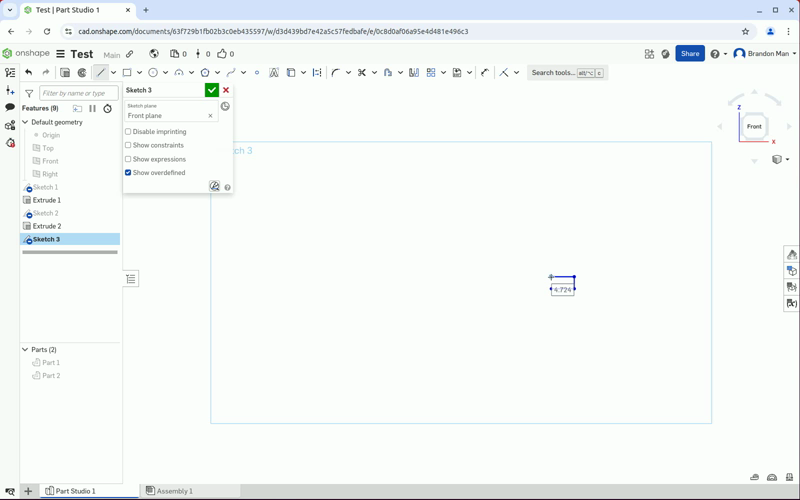
mouse_move(581, 276)
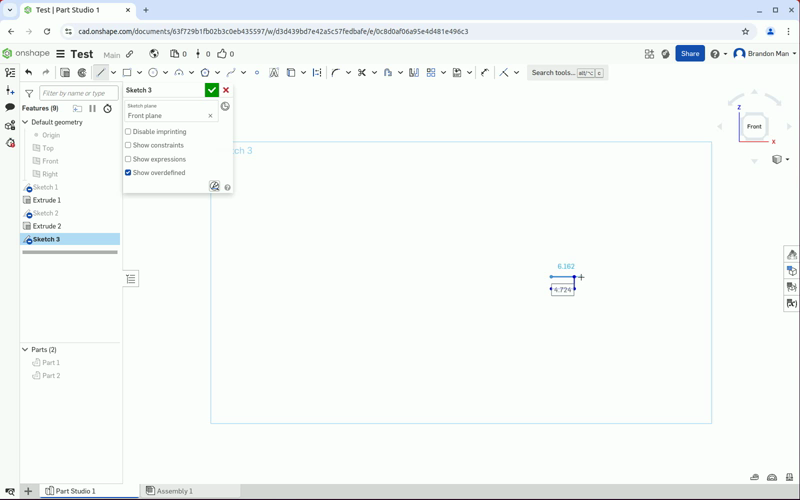
mouse_move(551, 282)
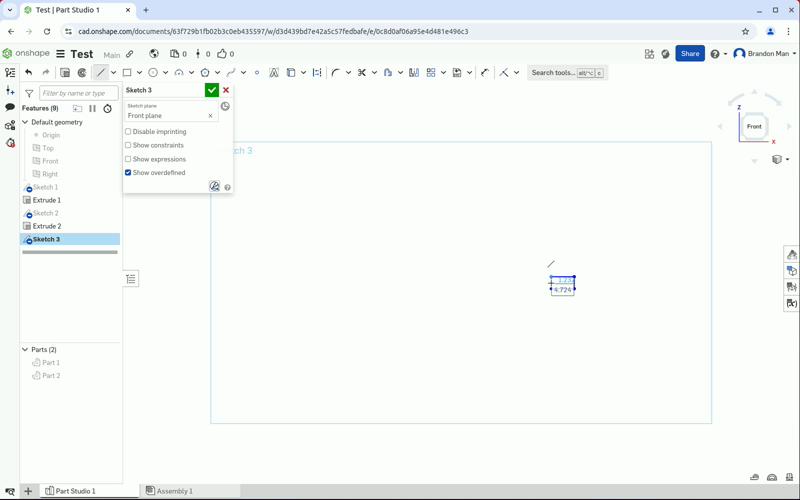
scroll(6)
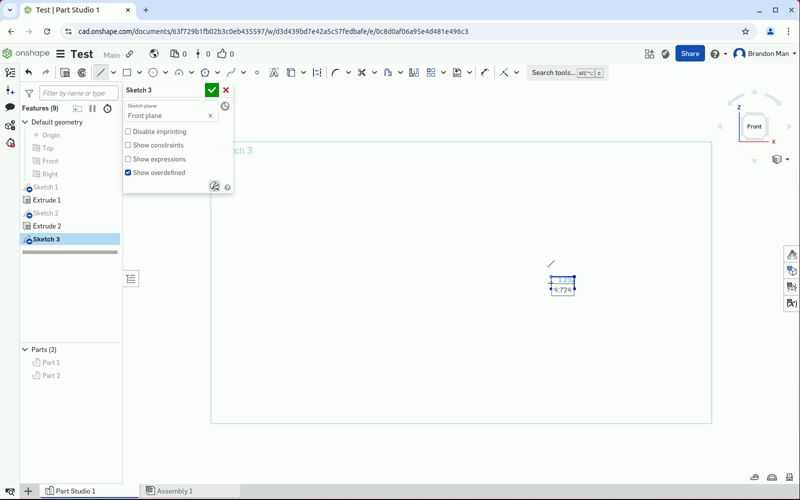
scroll(6)
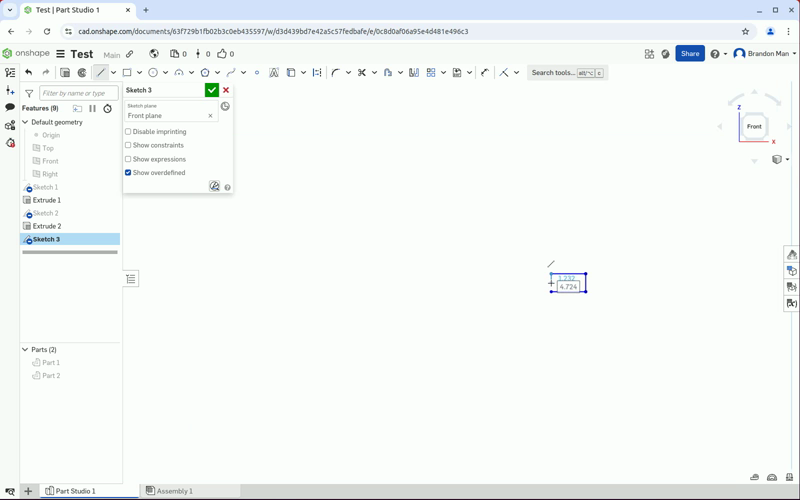
scroll(6)
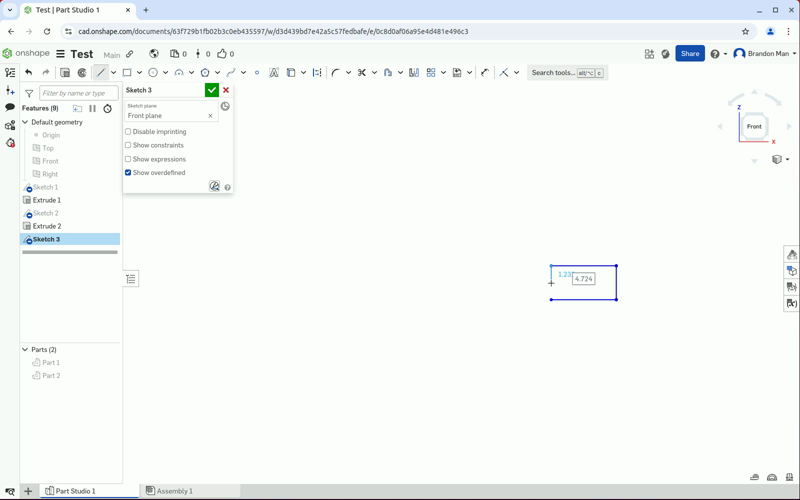
scroll(6)
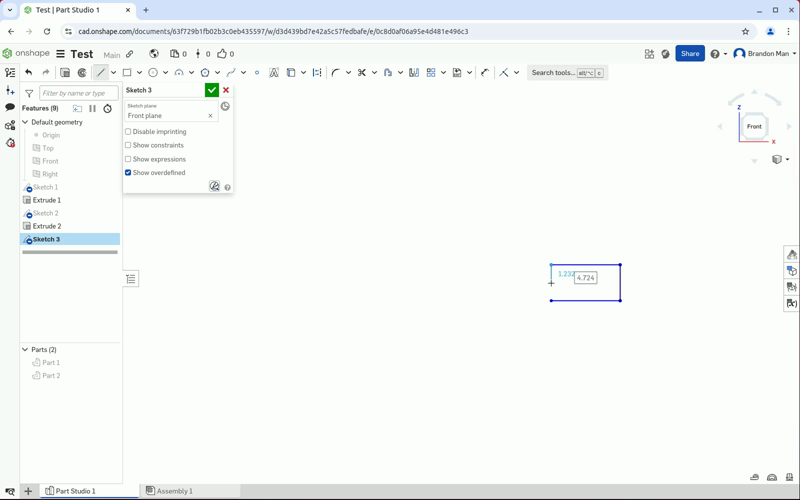
scroll(6)
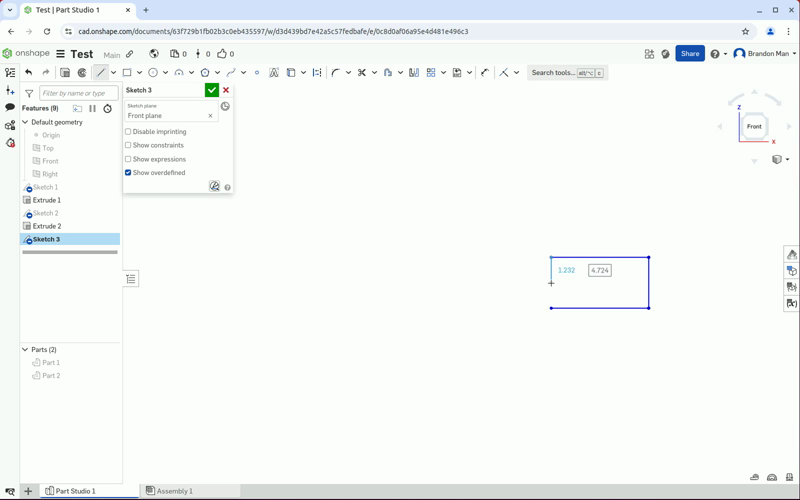
scroll(6)
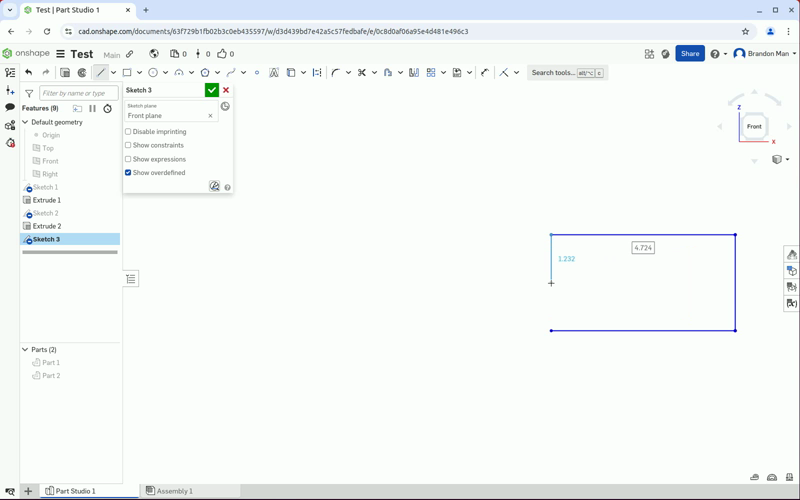
scroll(6)
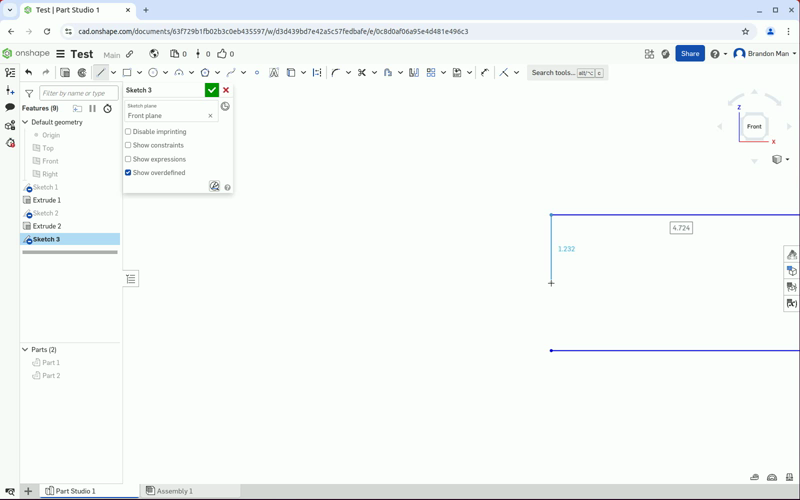
click(551, 282)
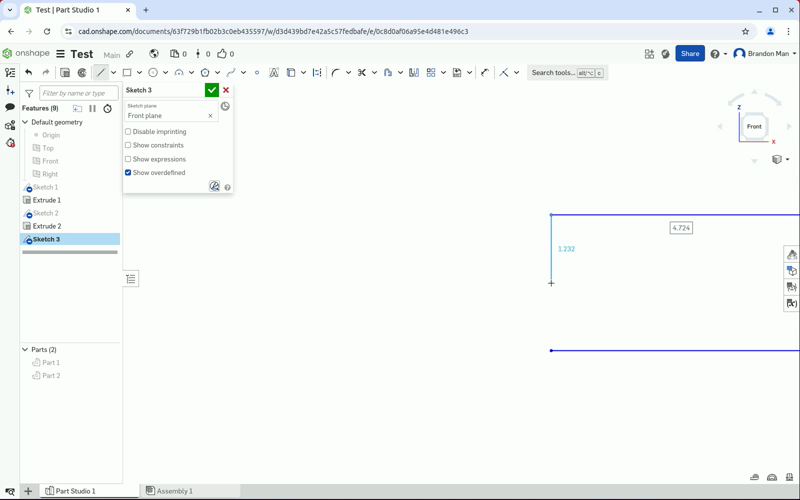
scroll(-6)
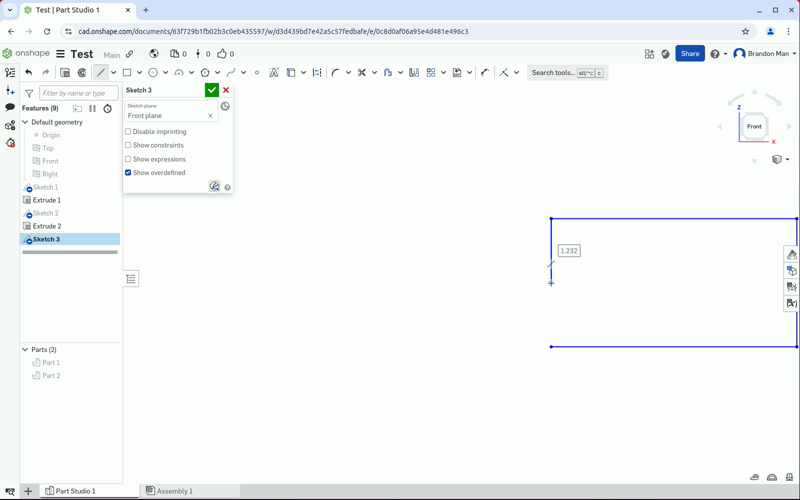
scroll(-6)
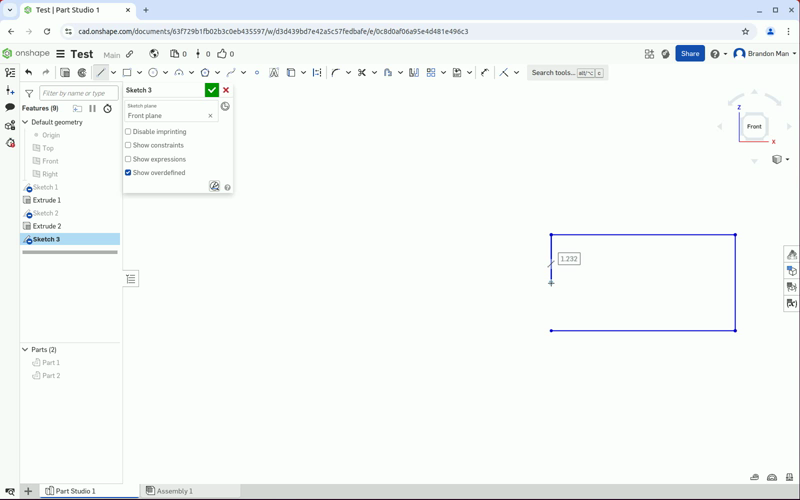
scroll(-6)
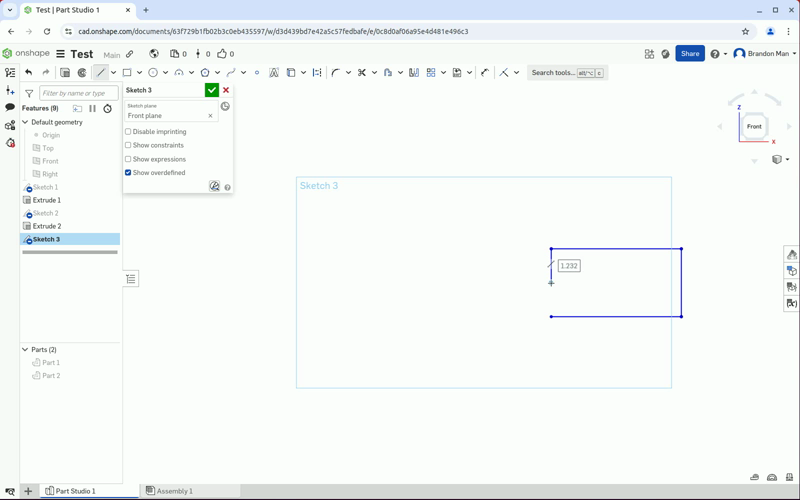
scroll(-6)
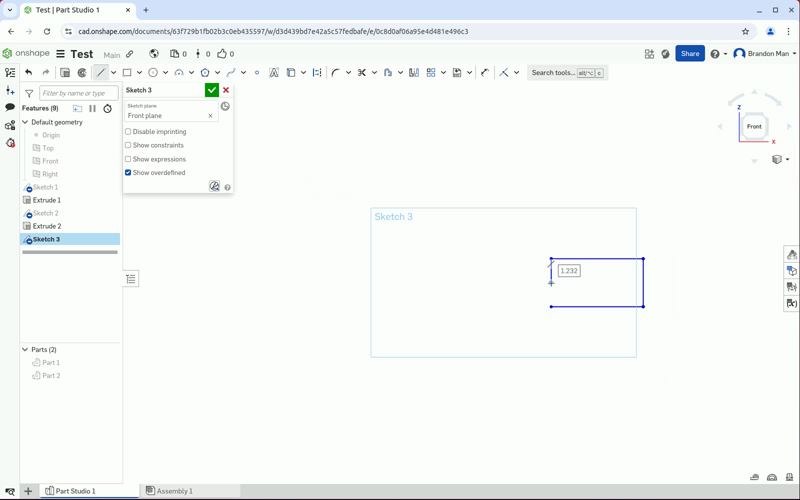
scroll(-6)
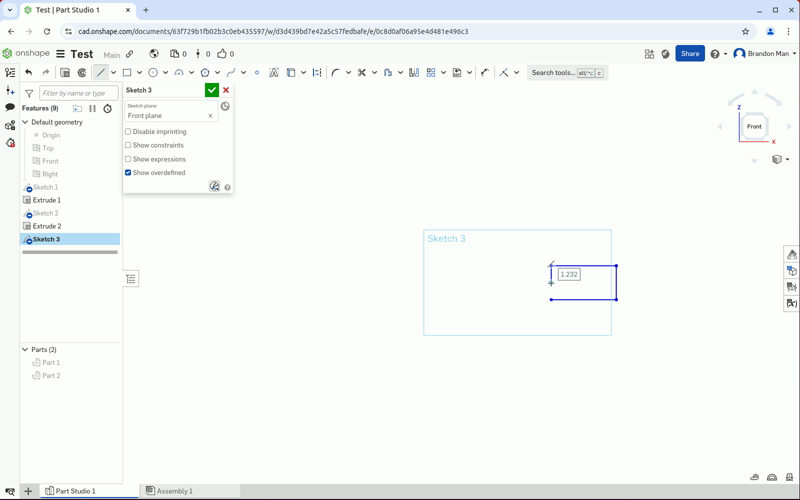
scroll(-6)
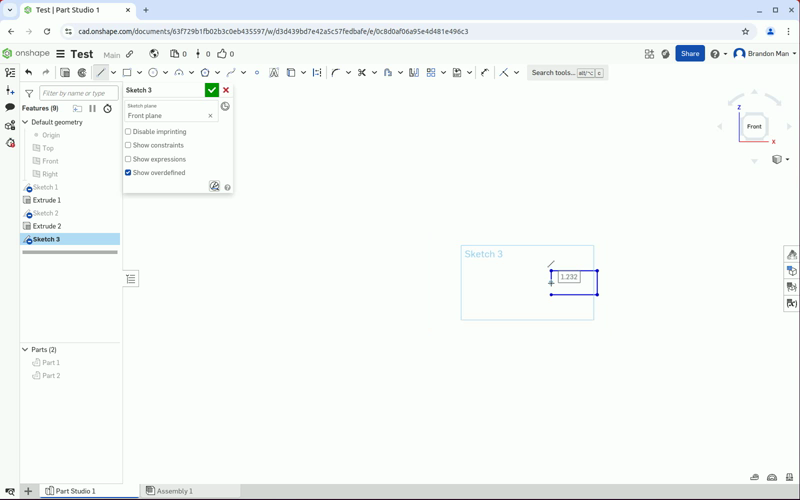
scroll(-6)
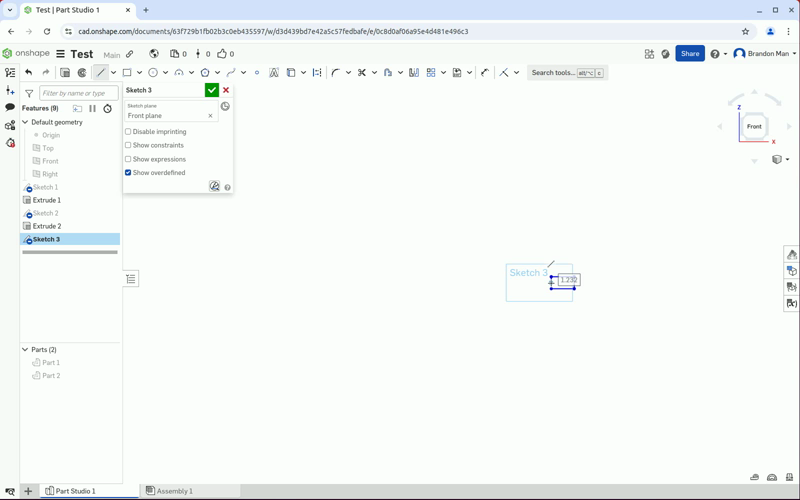
key_up(shift)
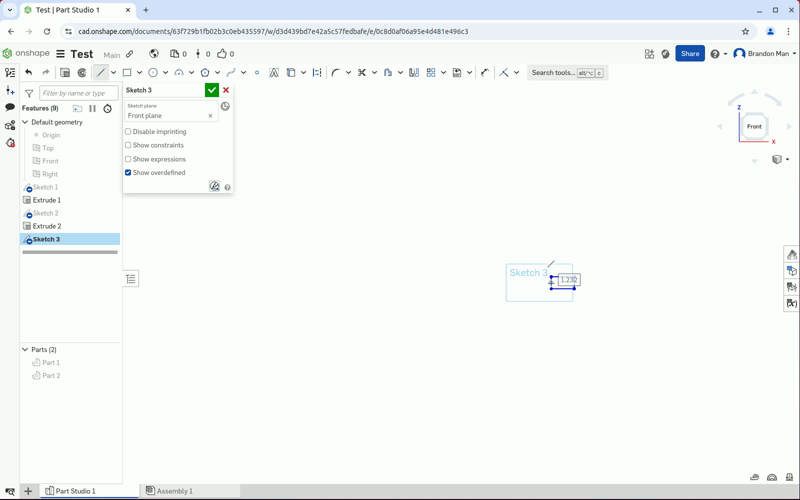
mouse_move(581, 282)
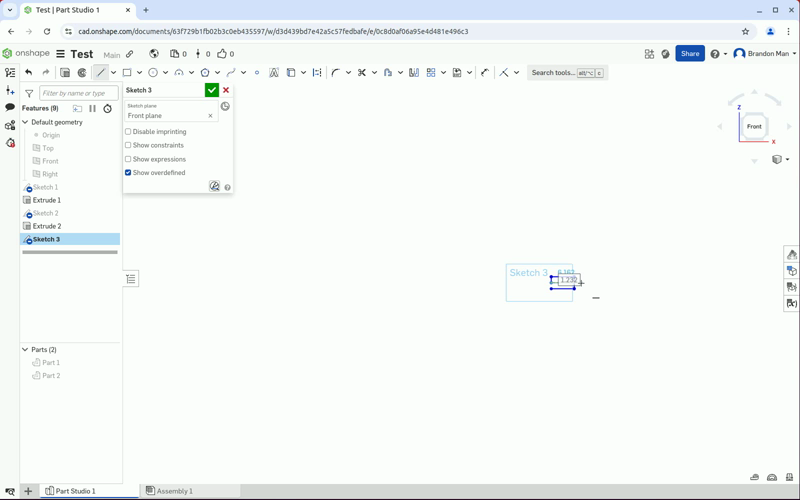
key_down(shift)
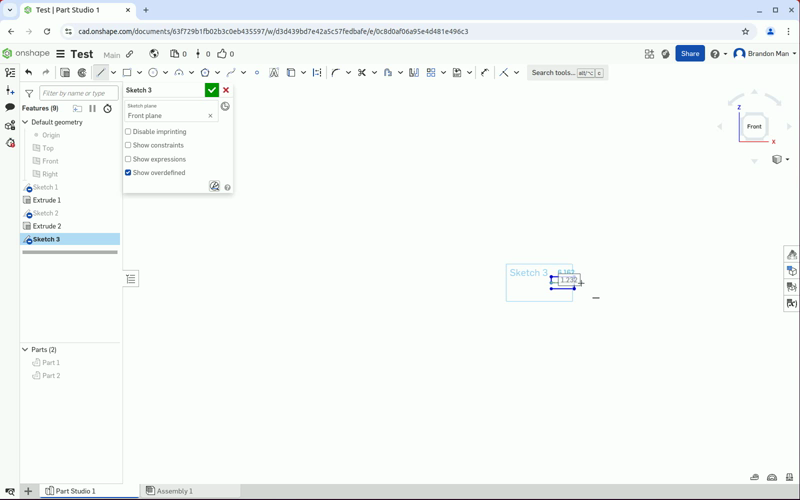
mouse_move(551, 288)
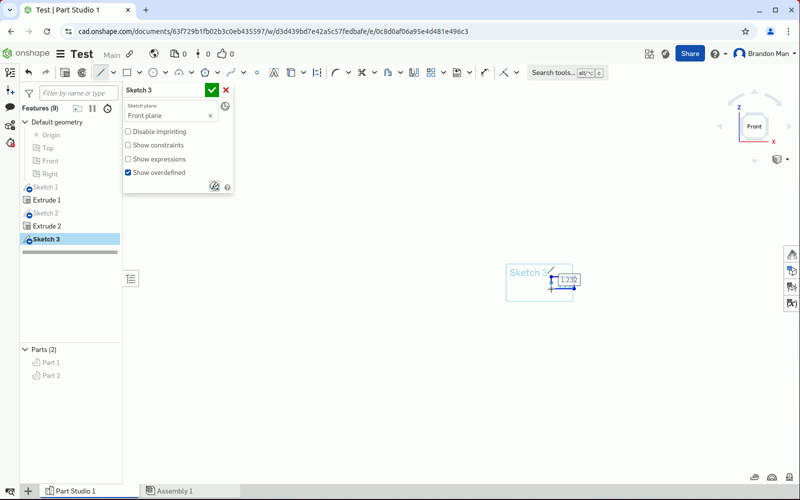
scroll(6)
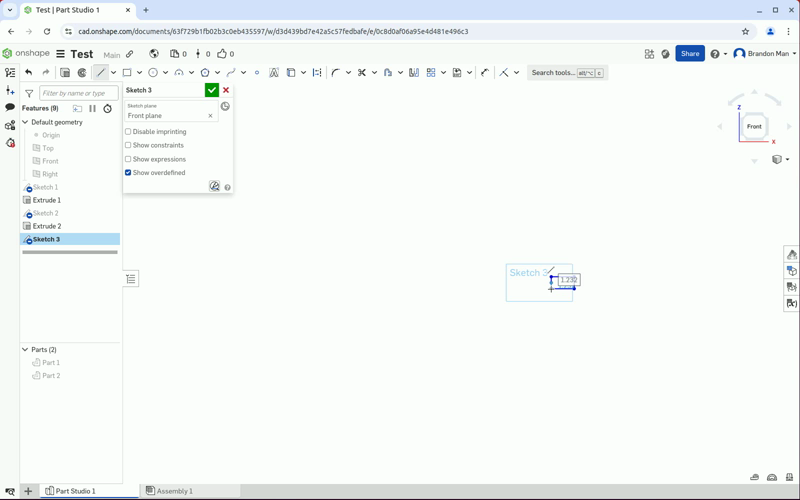
scroll(6)
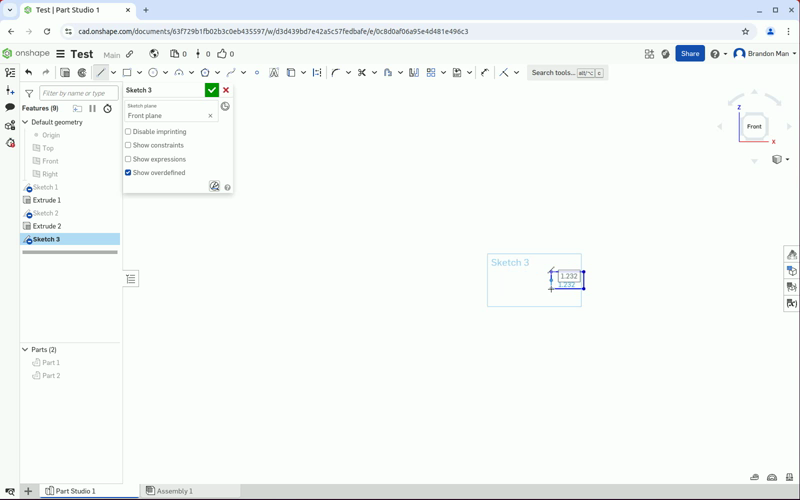
scroll(6)
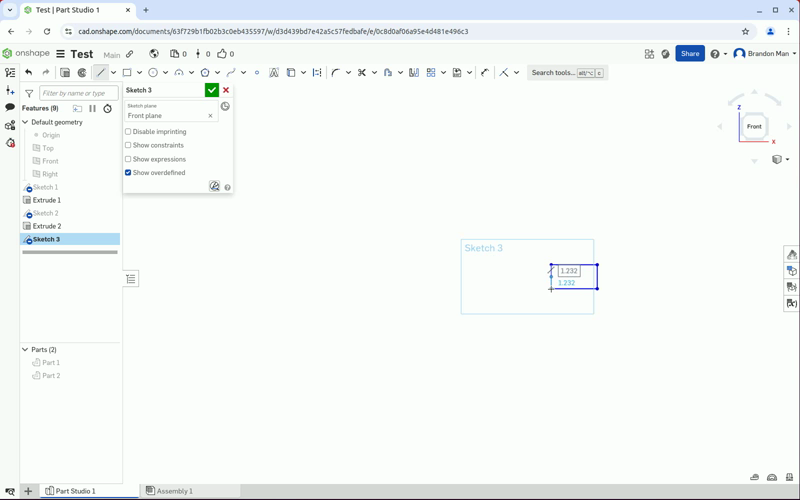
scroll(6)
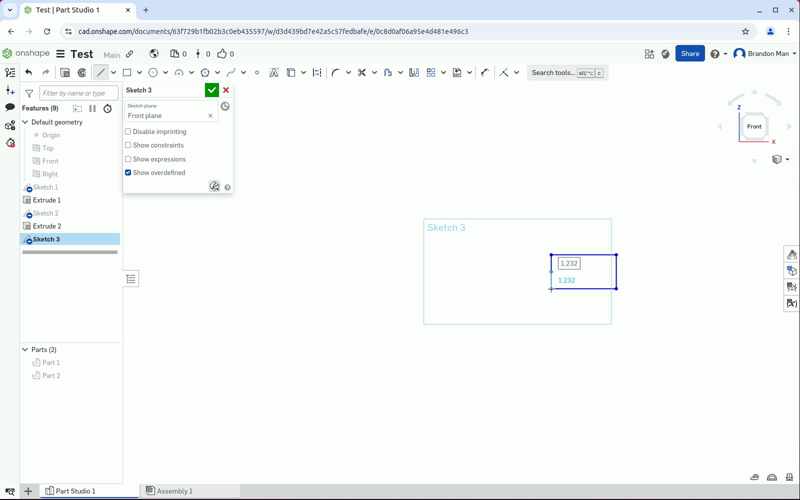
scroll(6)
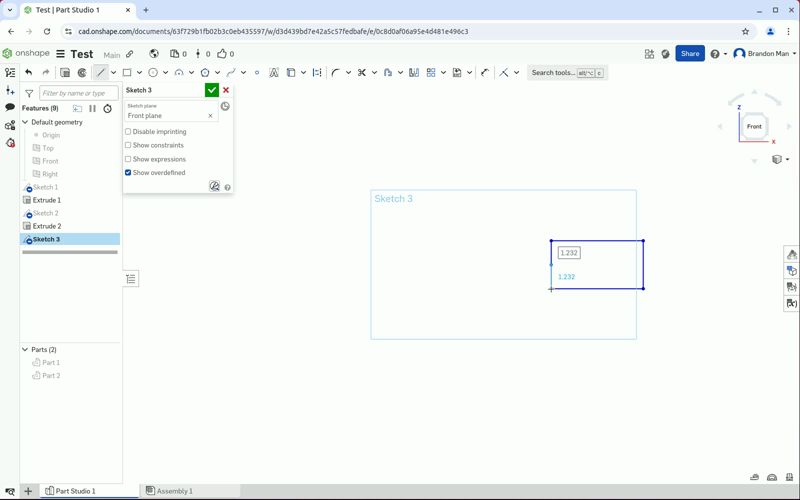
scroll(6)
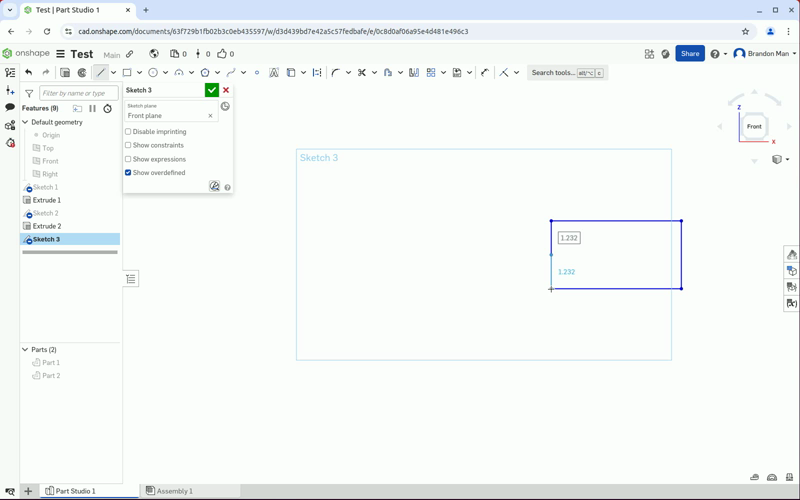
scroll(6)
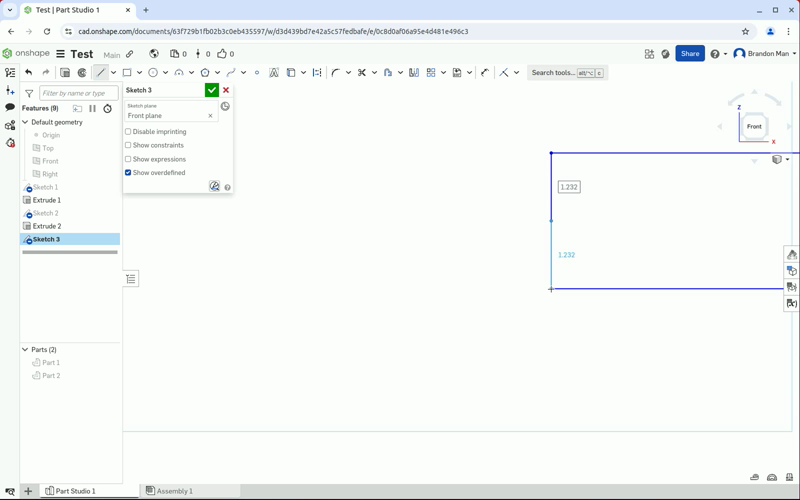
key_up(shift)
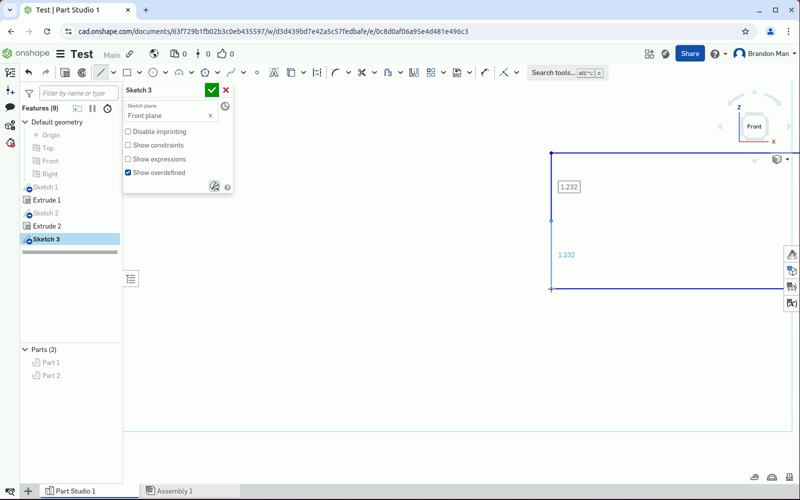
click(551, 288)
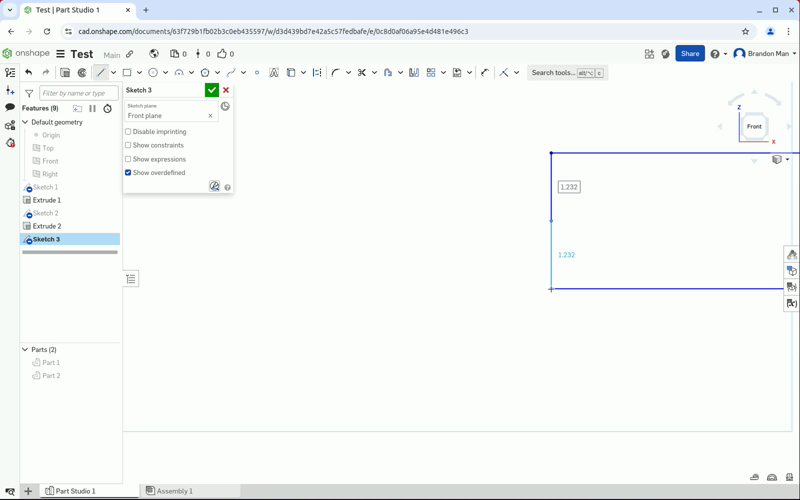
scroll(-6)
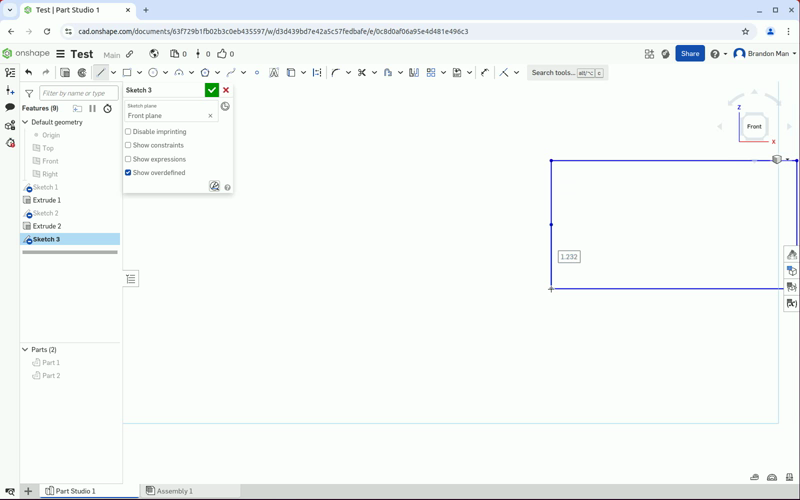
scroll(-6)
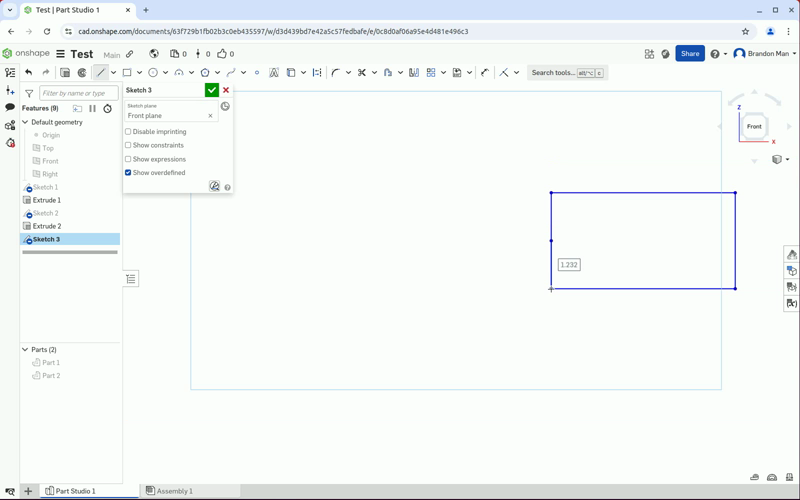
scroll(-6)
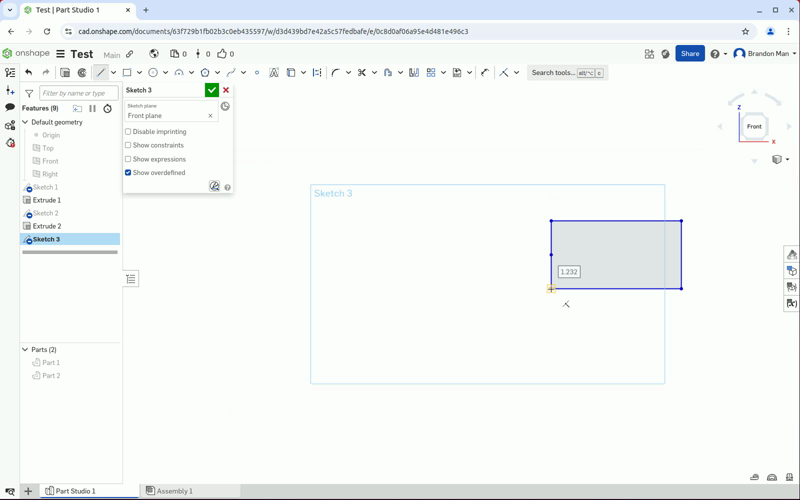
scroll(-6)
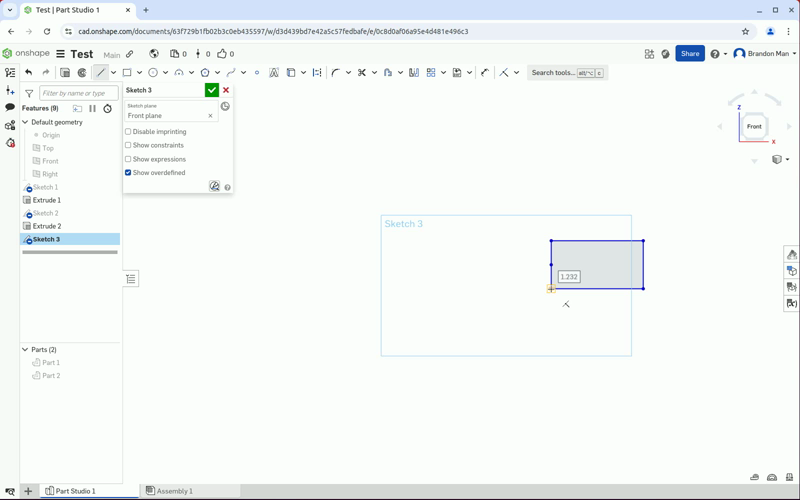
scroll(-6)
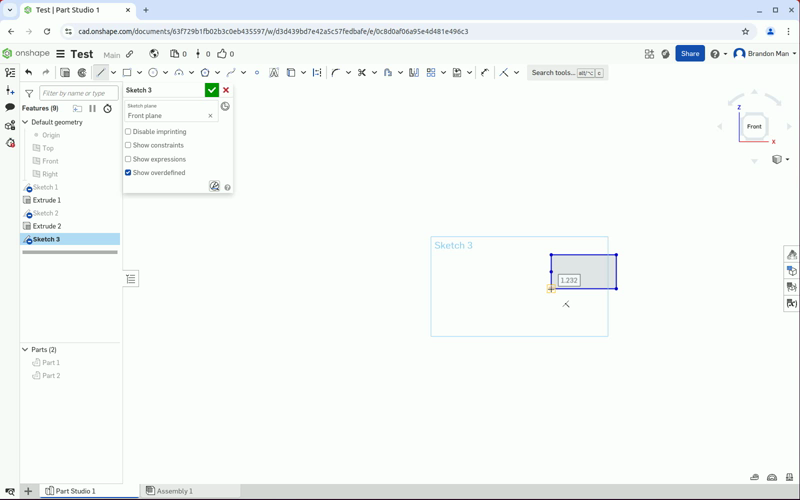
scroll(-6)
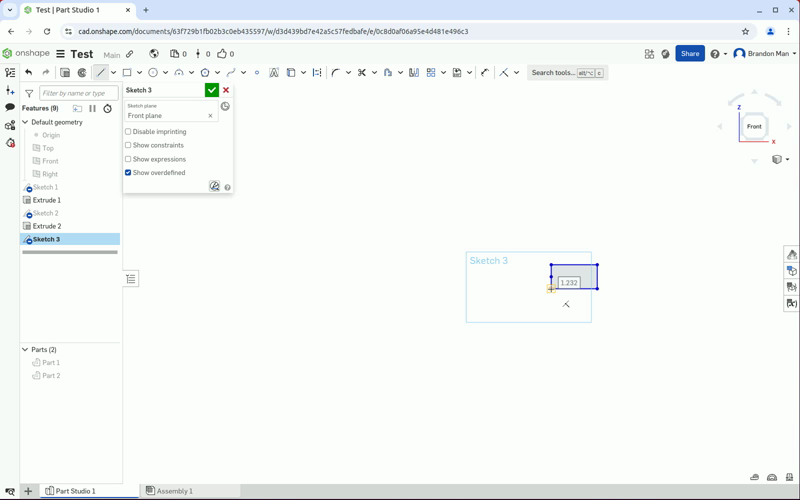
scroll(-6)
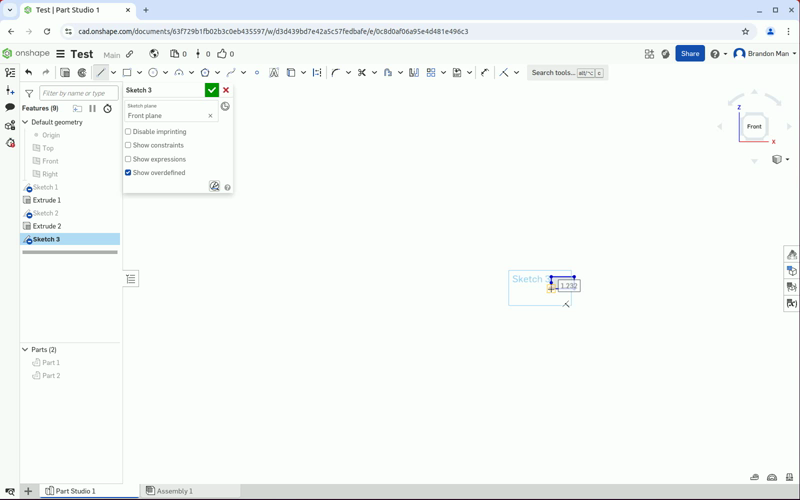
key(esc)
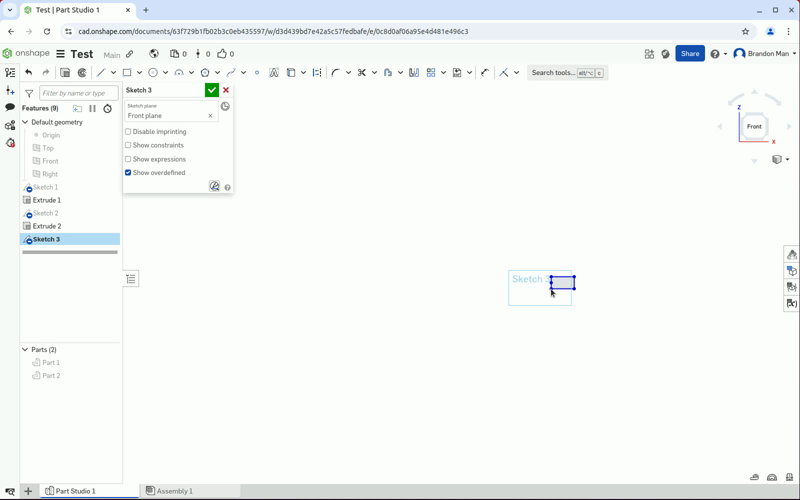
mouse_move(562, 284)
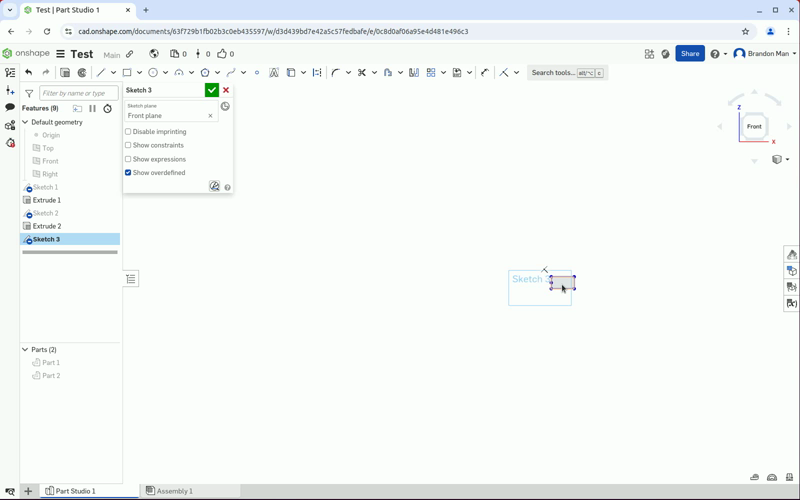
scroll(6)
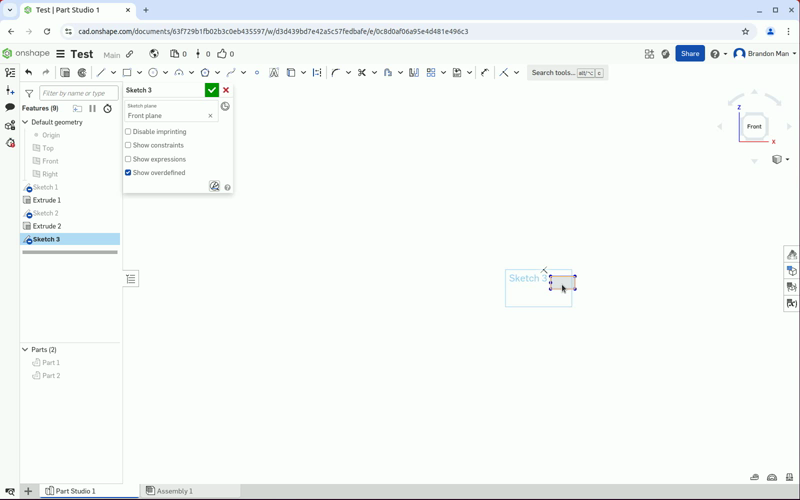
scroll(6)
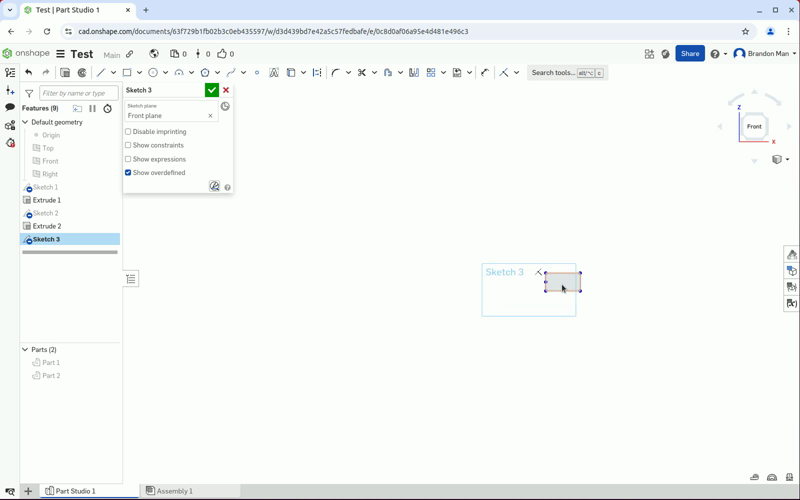
scroll(6)
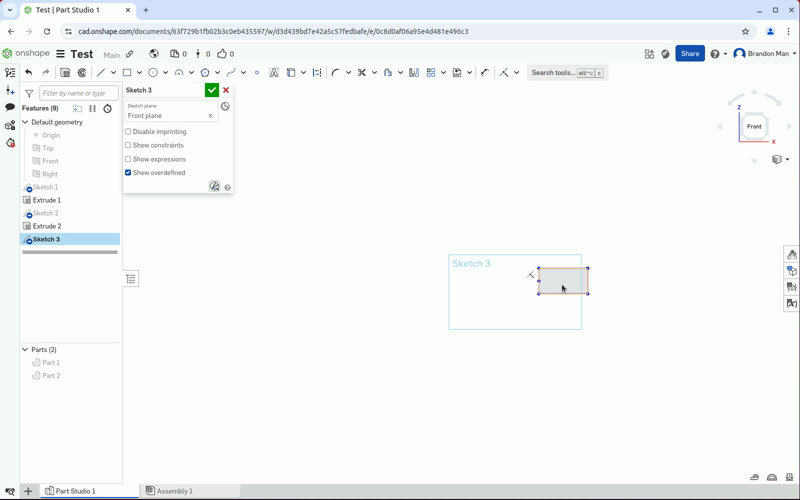
scroll(6)
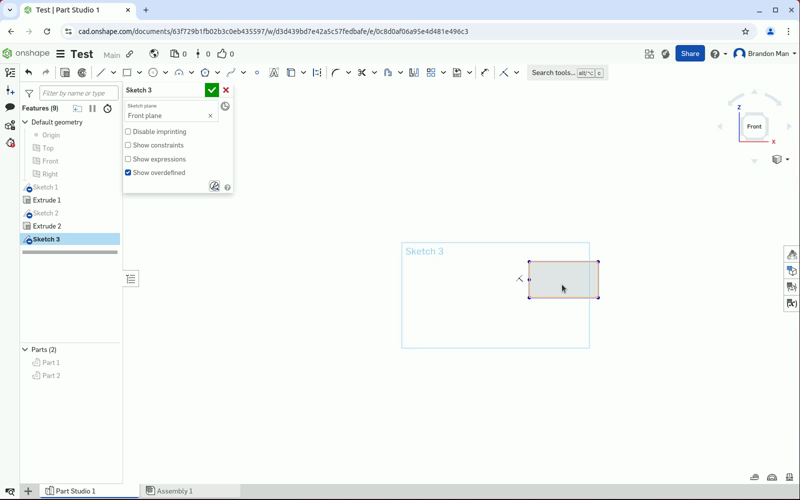
scroll(6)
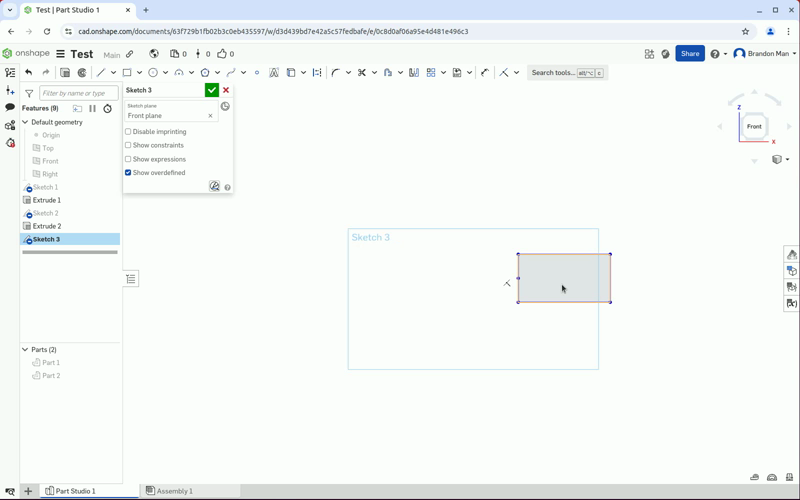
scroll(6)
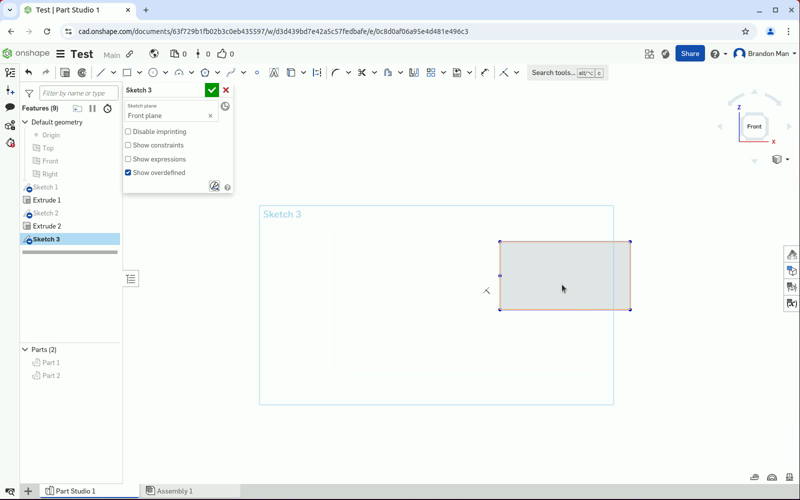
scroll(6)
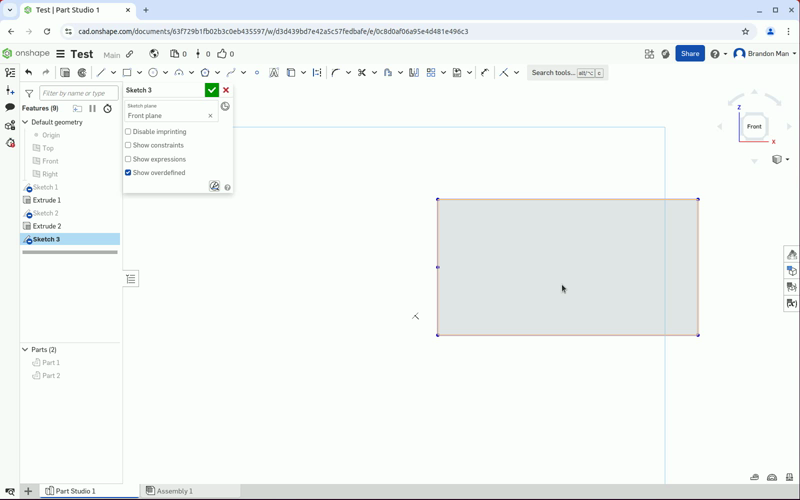
click(562, 284)
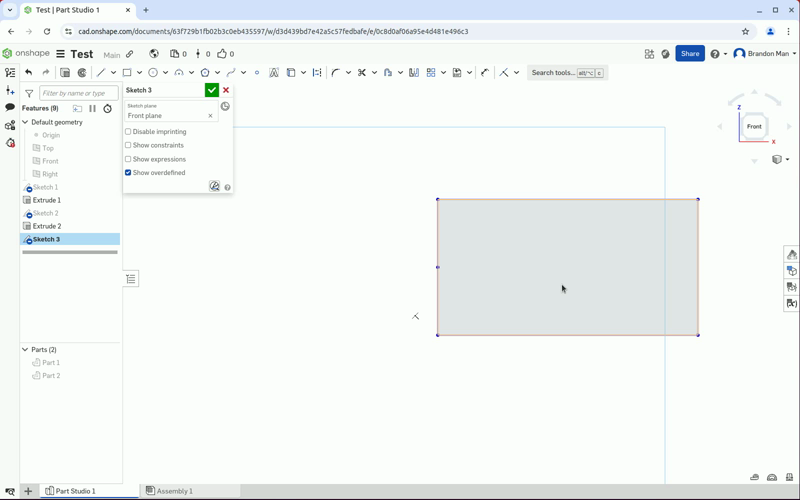
scroll(-6)
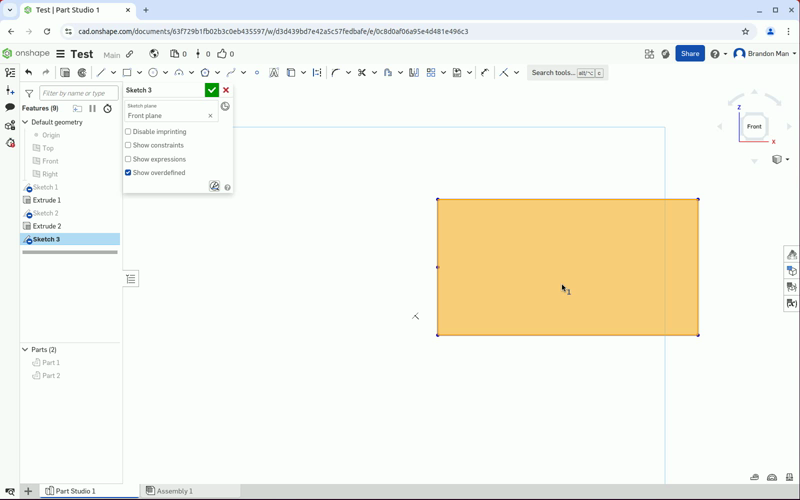
scroll(-6)
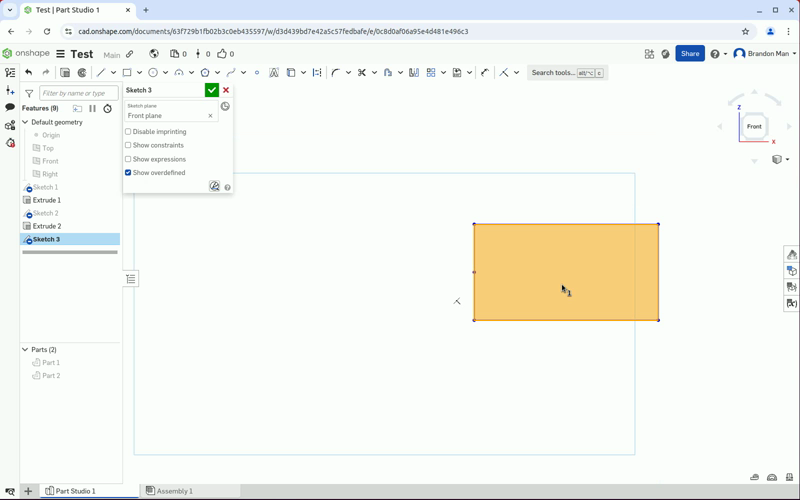
scroll(-6)
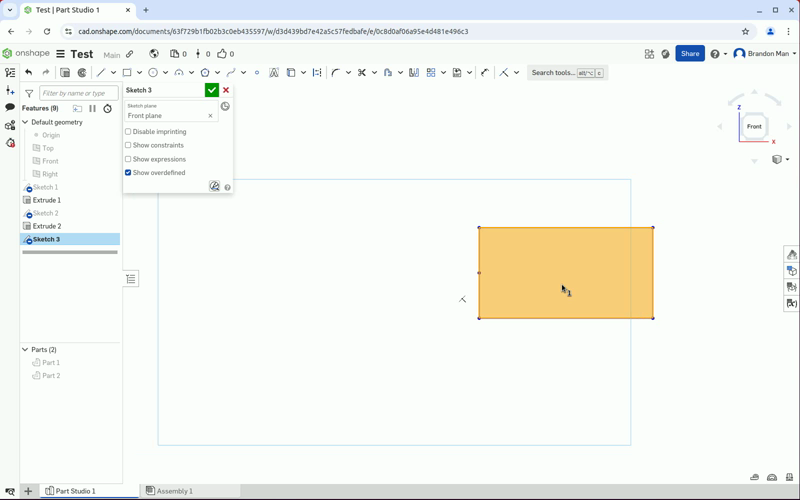
scroll(-6)
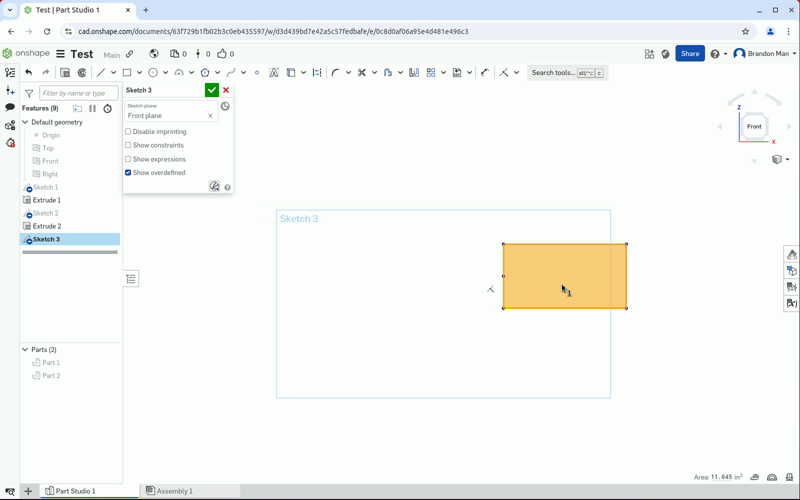
scroll(-6)
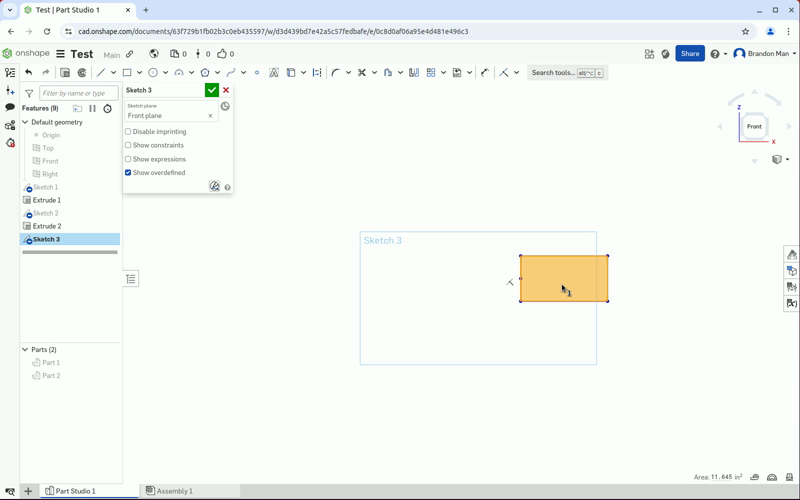
scroll(-6)
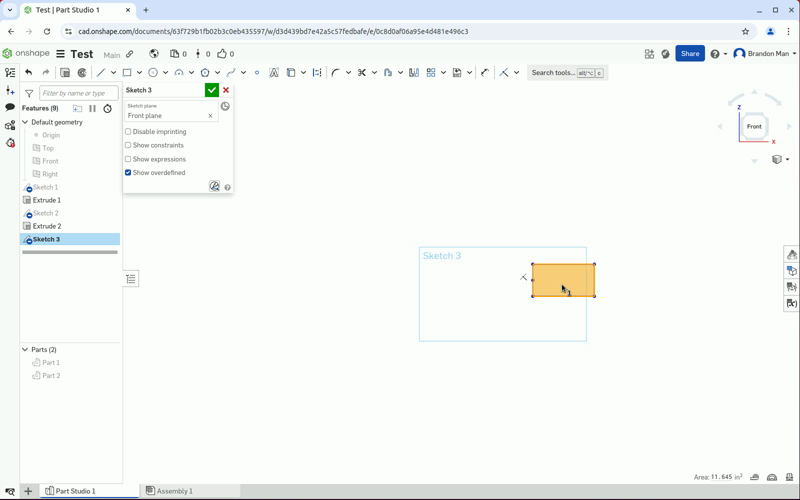
scroll(-6)
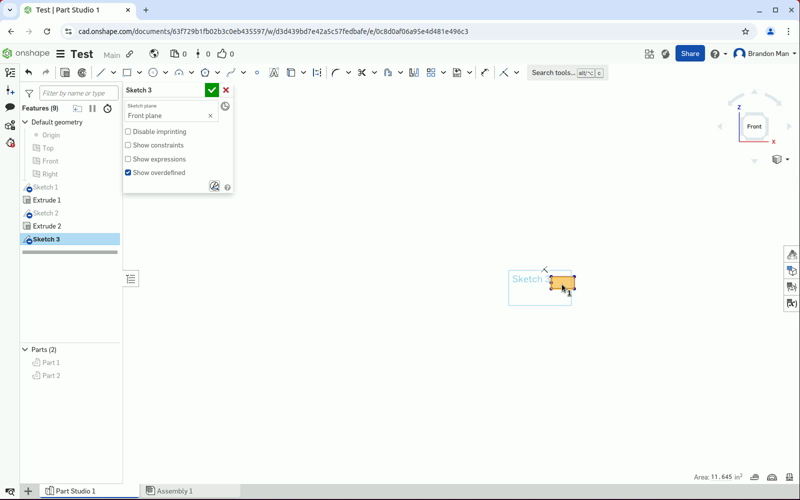
mouse_move(73, 352)
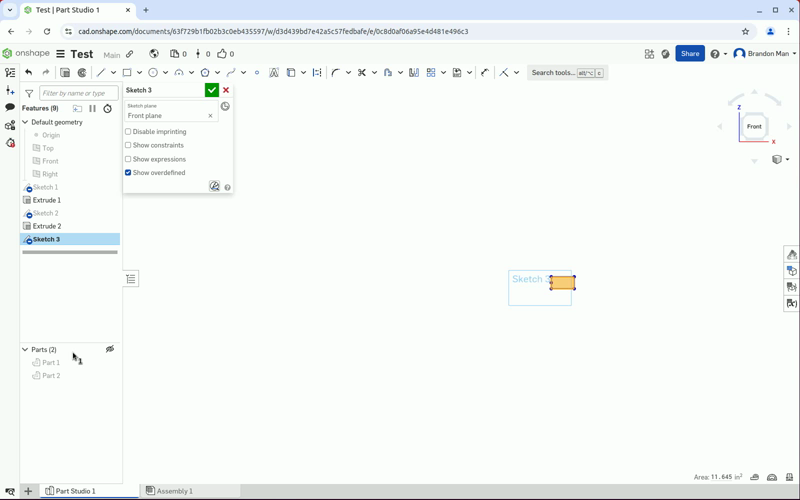
key(shift+y)
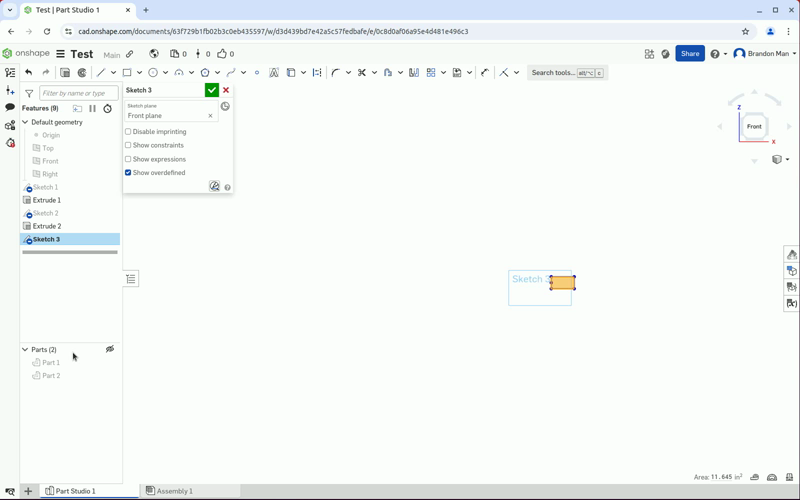
key(shift+e)
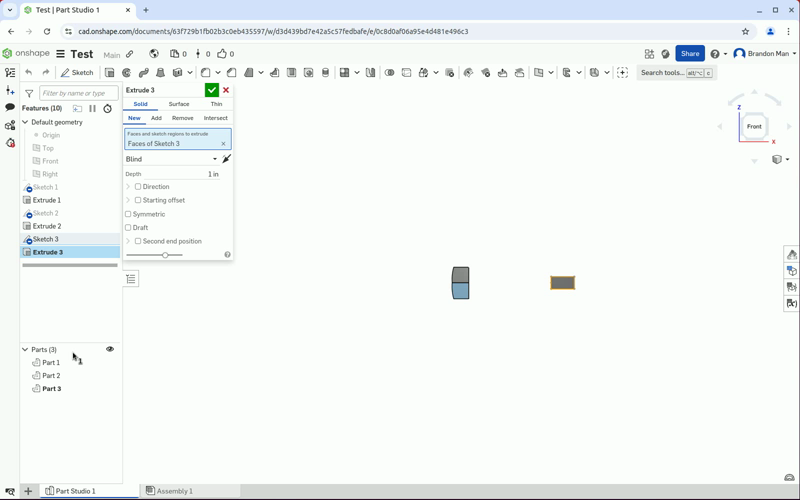
mouse_move(143, 106)
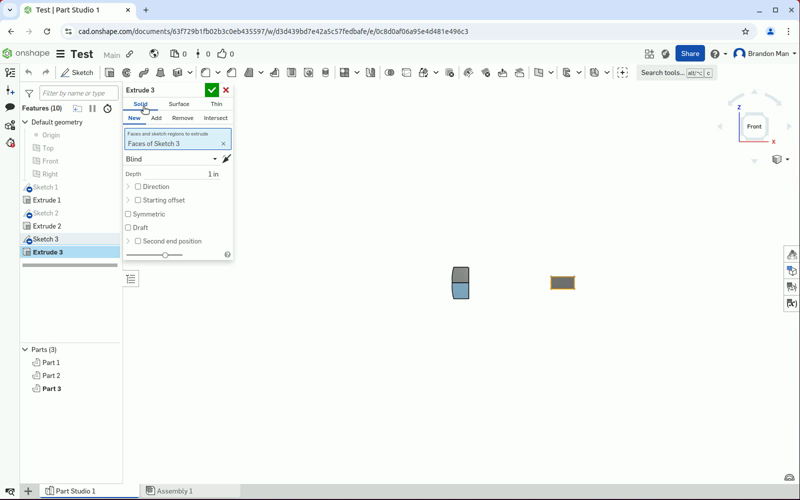
click(143, 106)
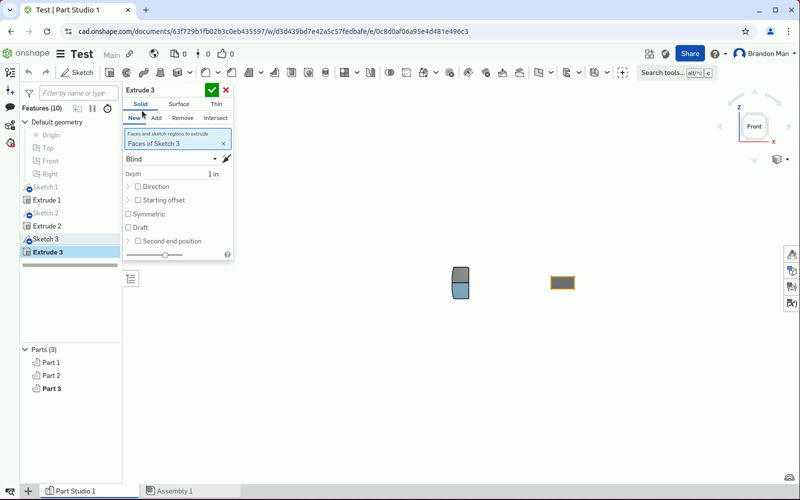
mouse_move(137, 120)
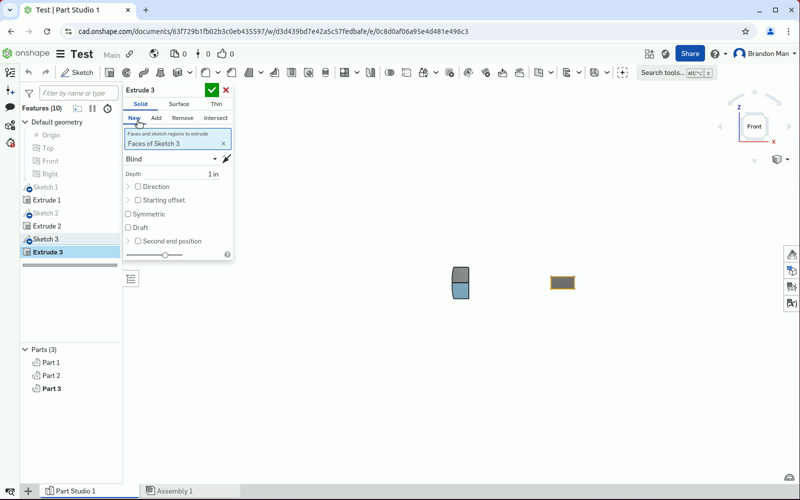
click(137, 120)
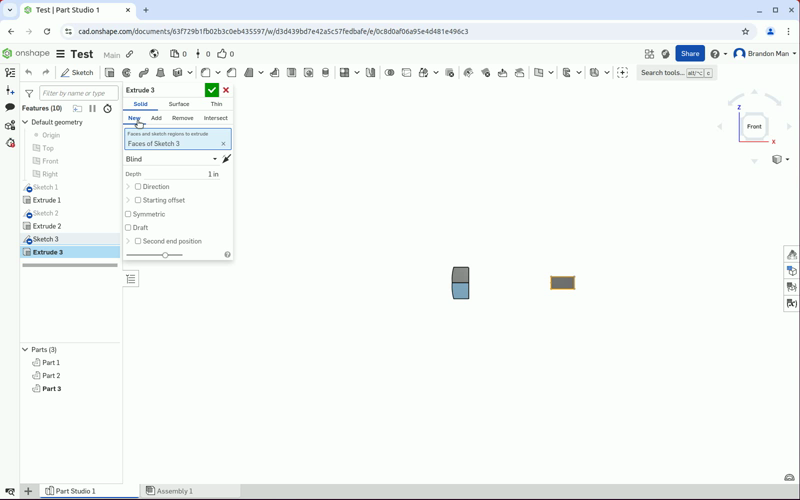
key(tab, 4)
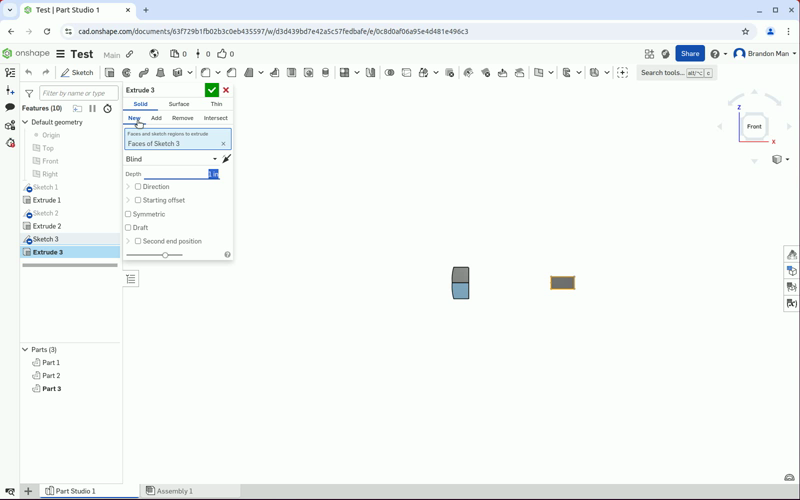
text(0.722)
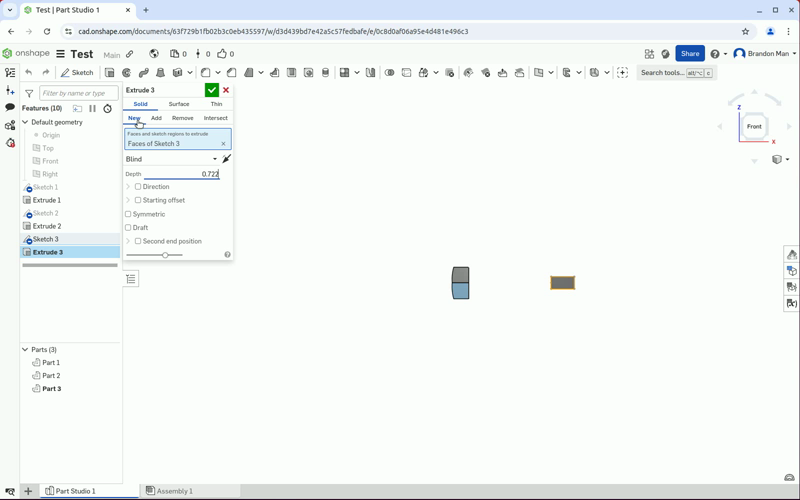
key(enter)
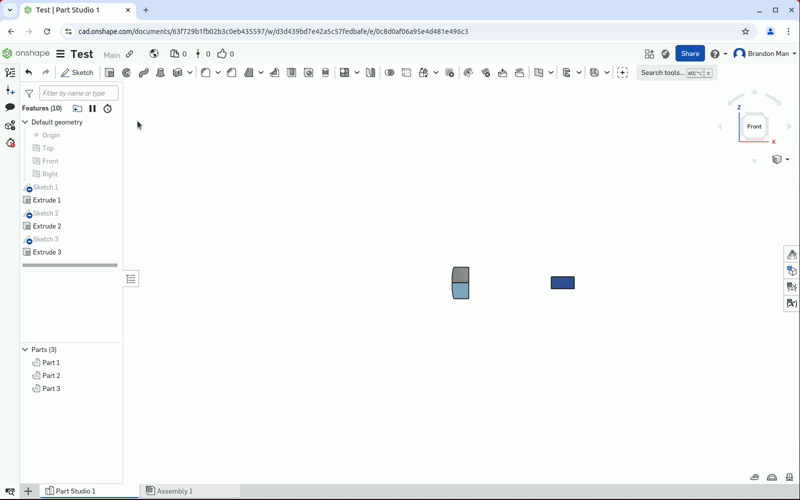
key(shift+h)
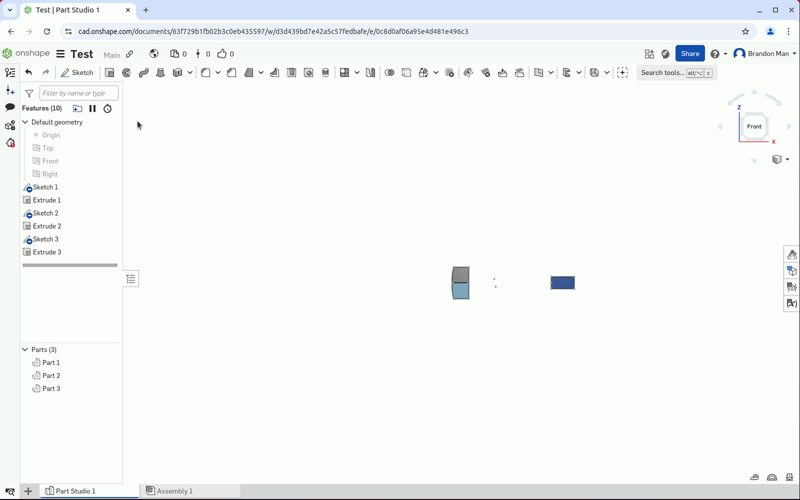
key(shift+h)
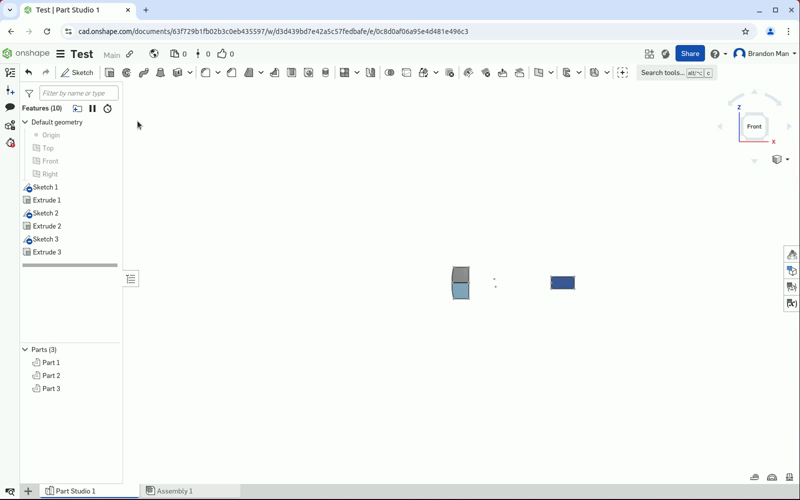
key(shift+7)
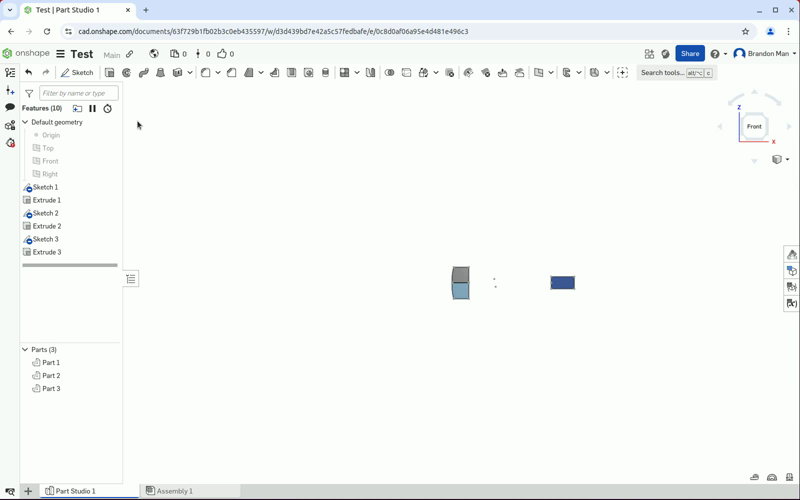
key(left, 2)
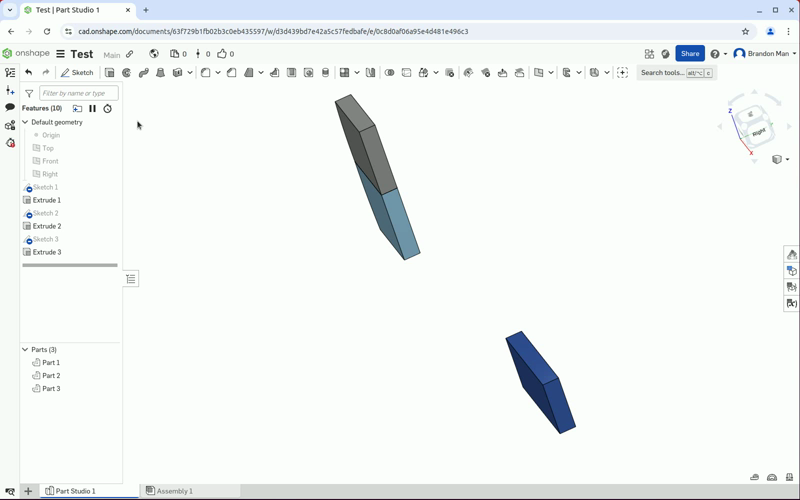
key(down, 2)
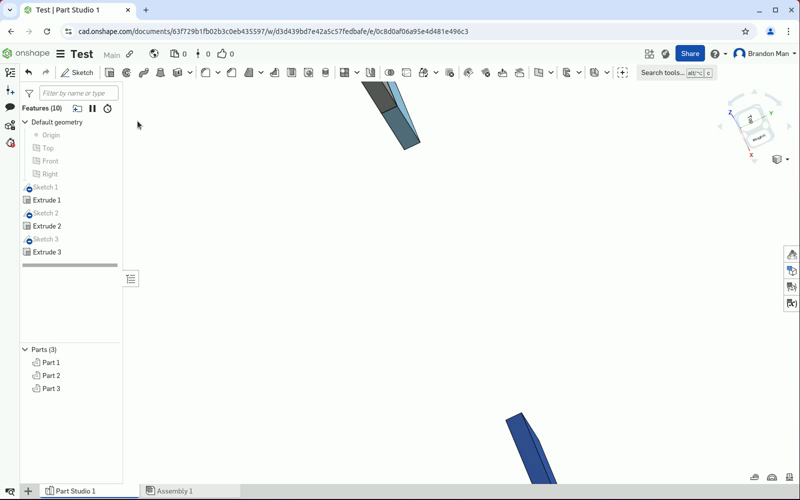
key(up, 2)
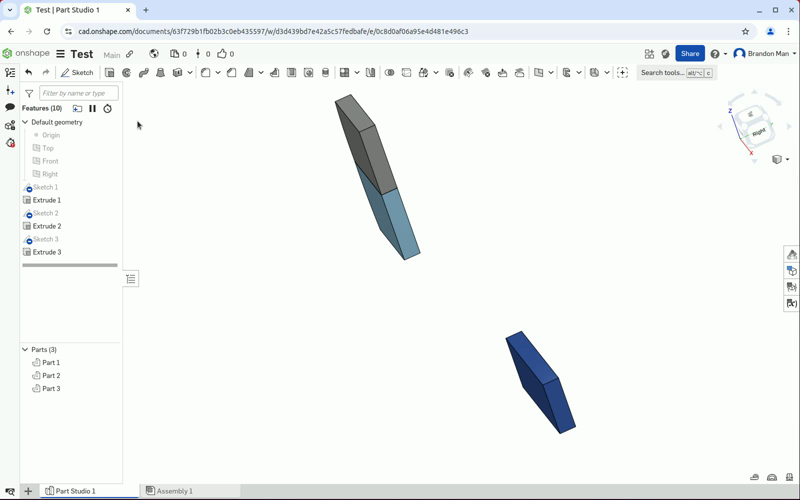
key(right, 2)
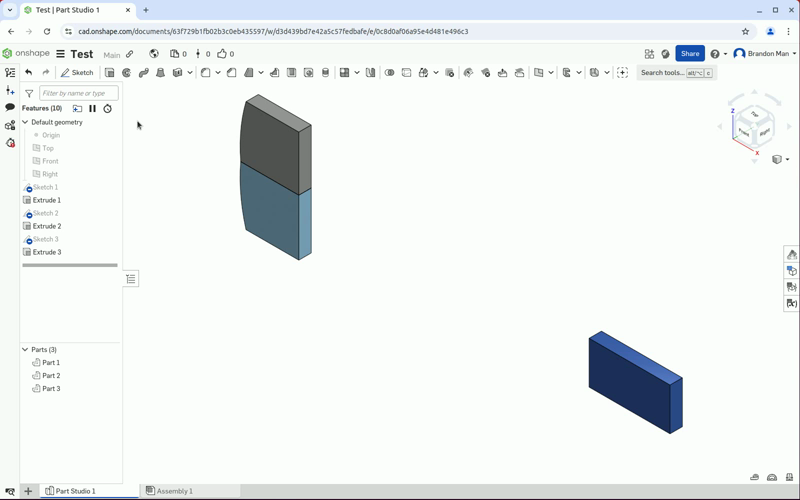
mouse_move(73, 189)
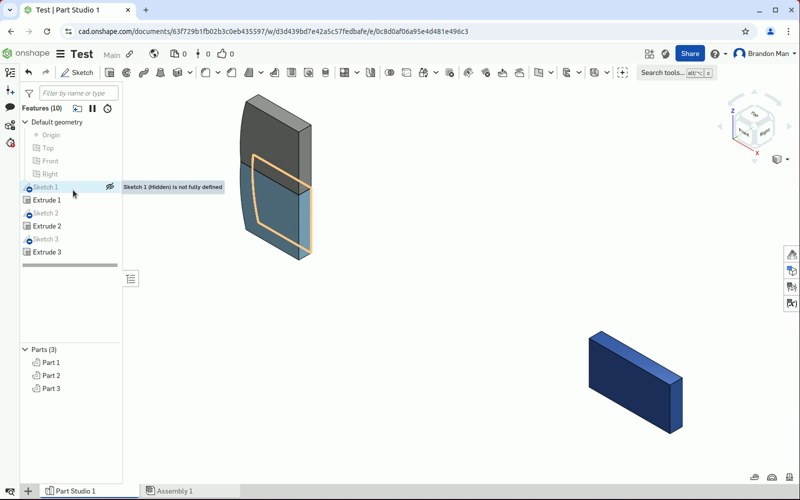
click(73, 189)